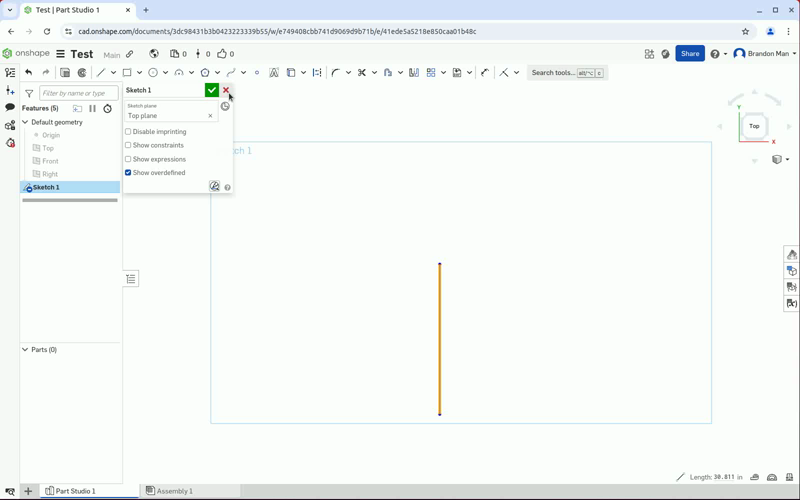
key(shift+h)
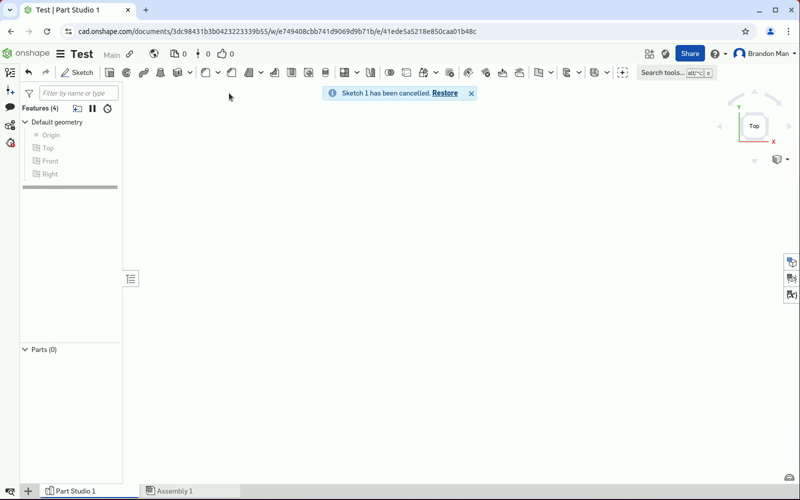
mouse_move(73, 352)
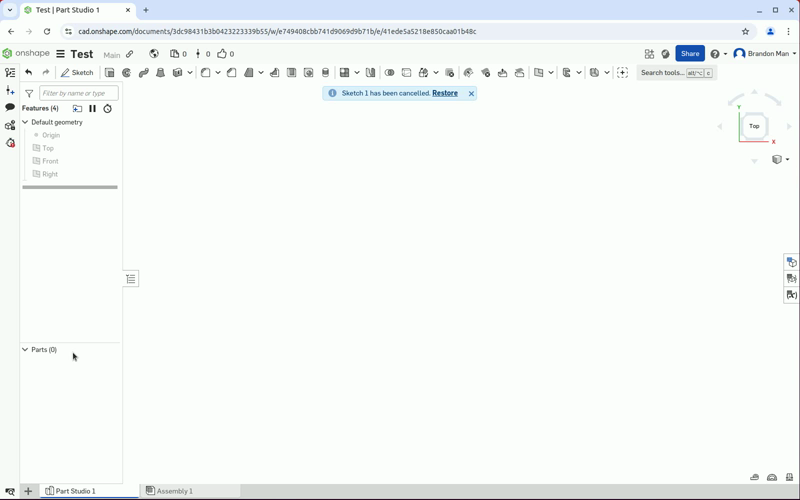
key(y)
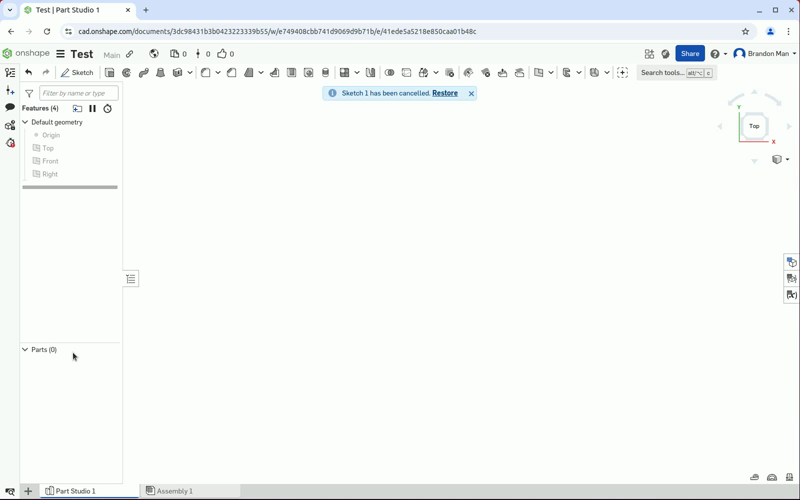
key(shift+p)
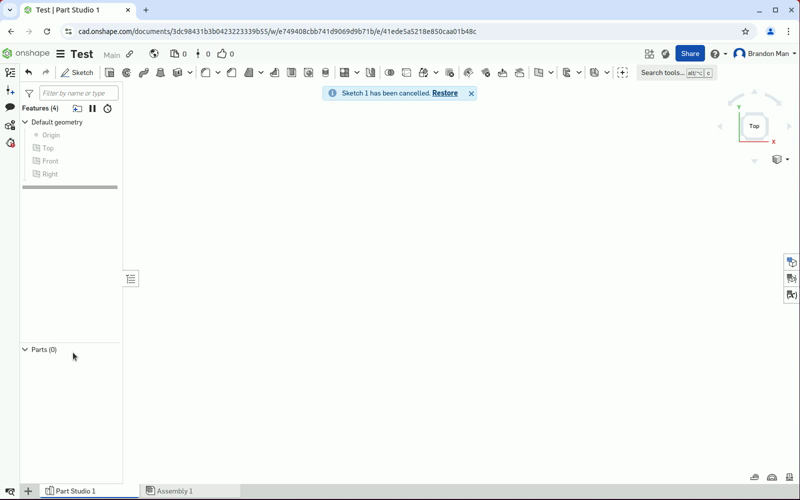
key(space)
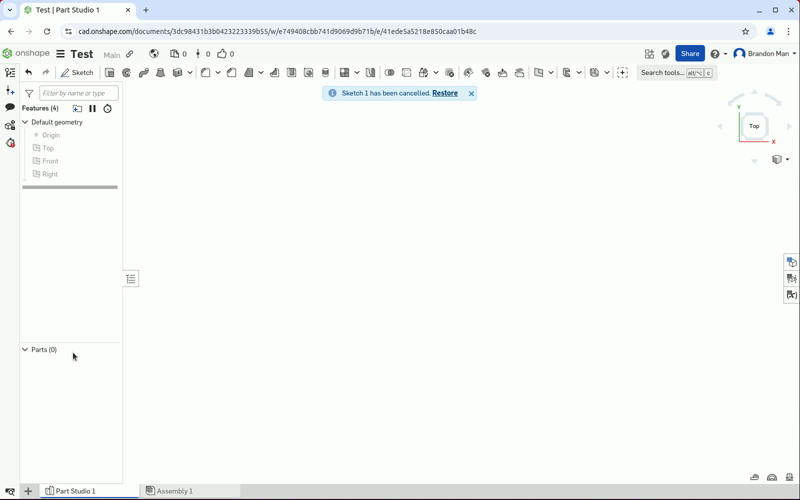
key_down(shift)
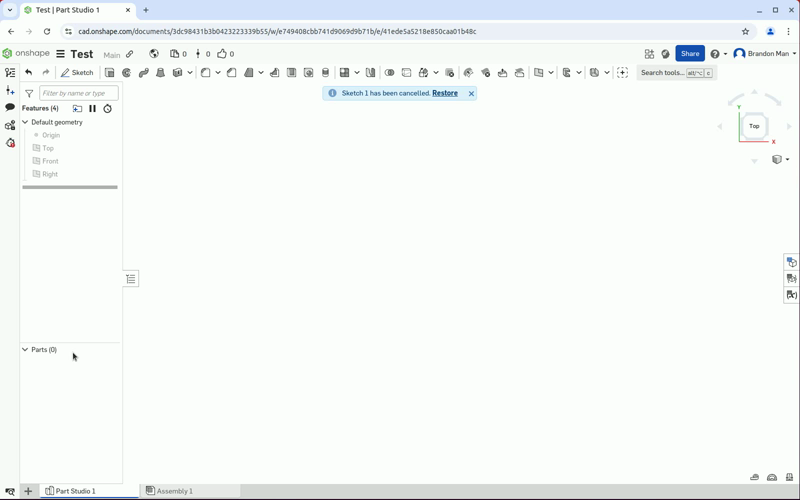
key(up)
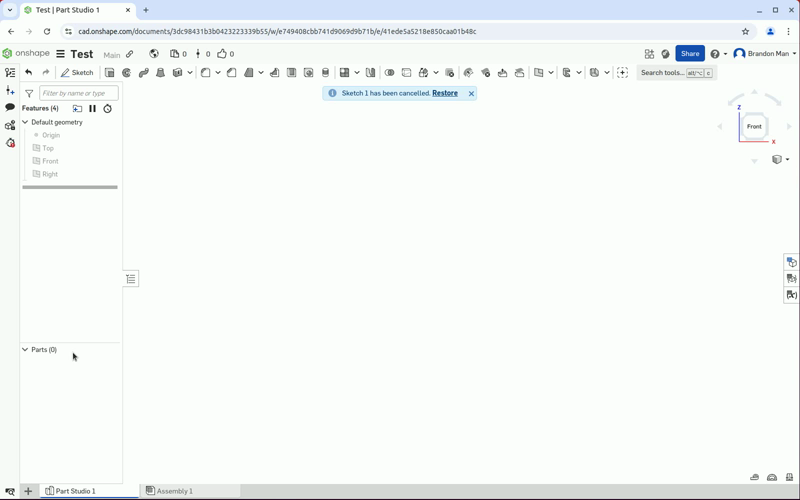
key_up(shift)
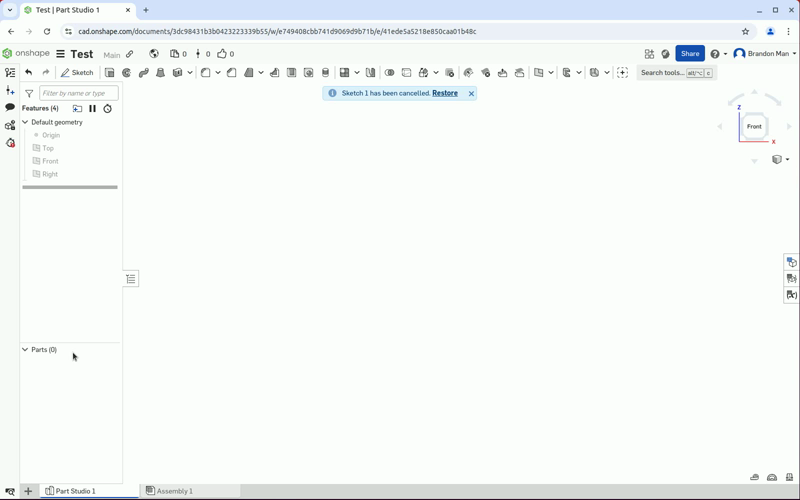
mouse_move(73, 352)
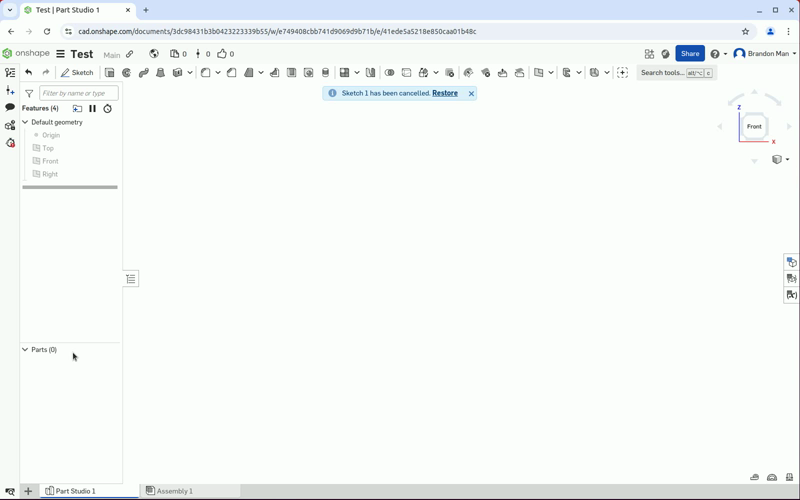
key(shift+y)
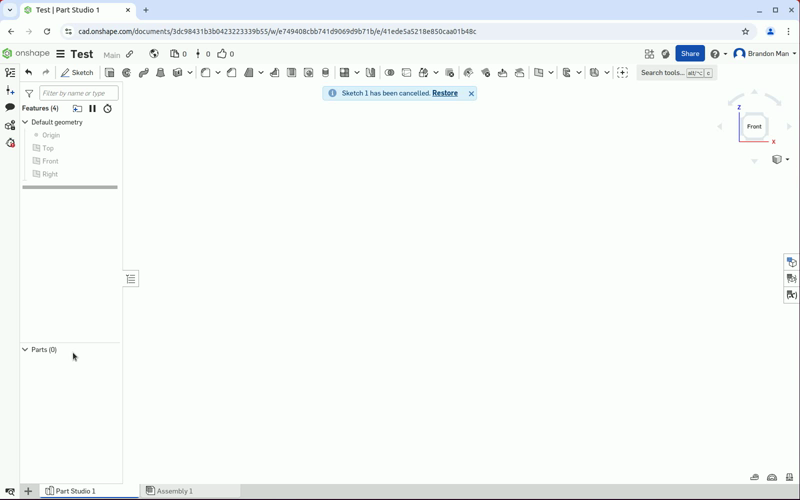
key(shift+s)
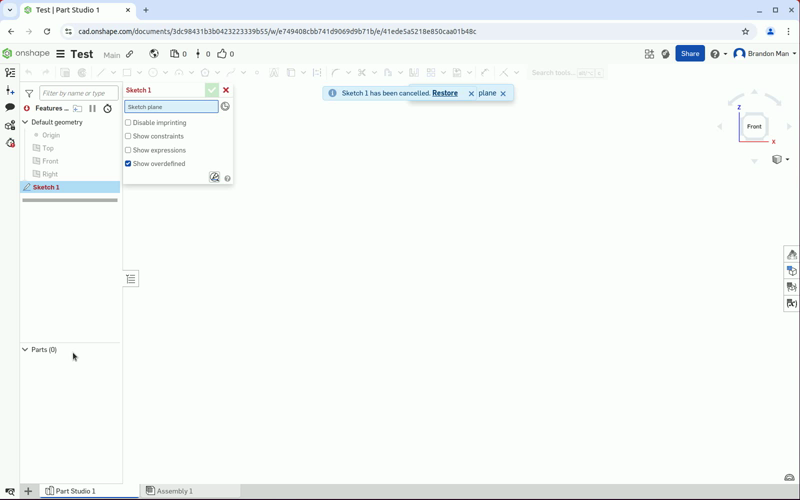
mouse_move(73, 163)
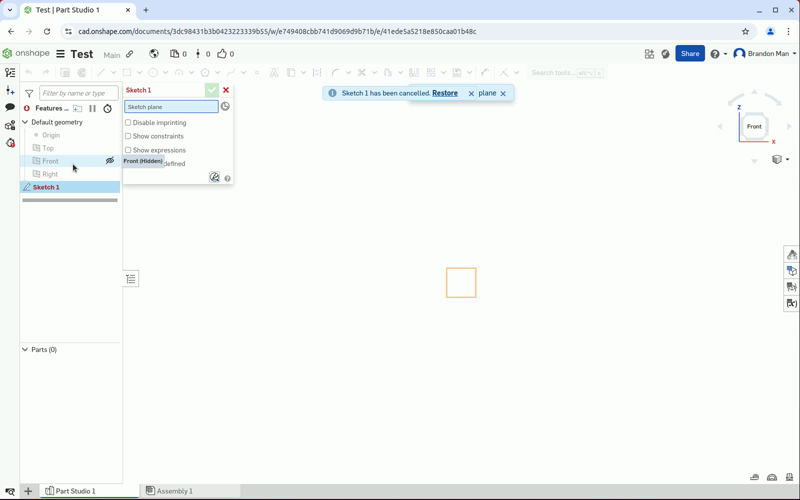
click(73, 163)
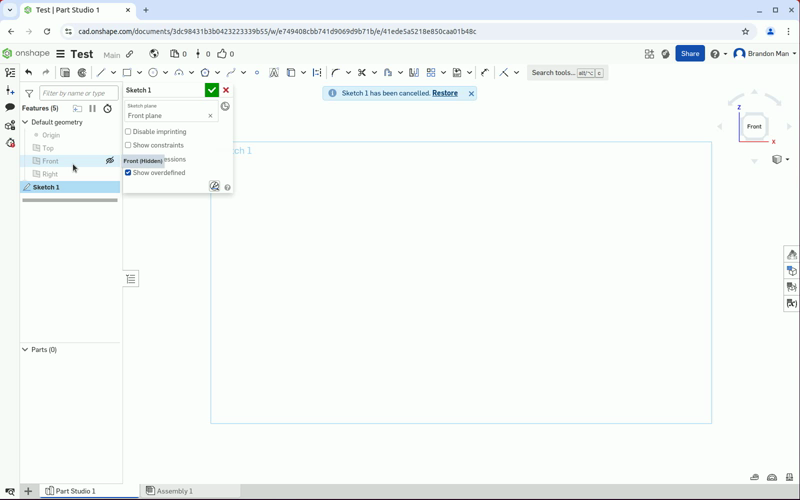
mouse_move(73, 352)
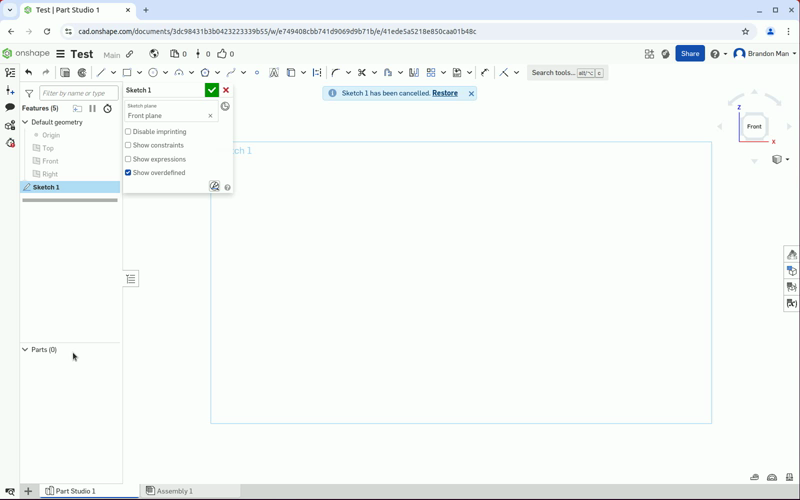
key(y)
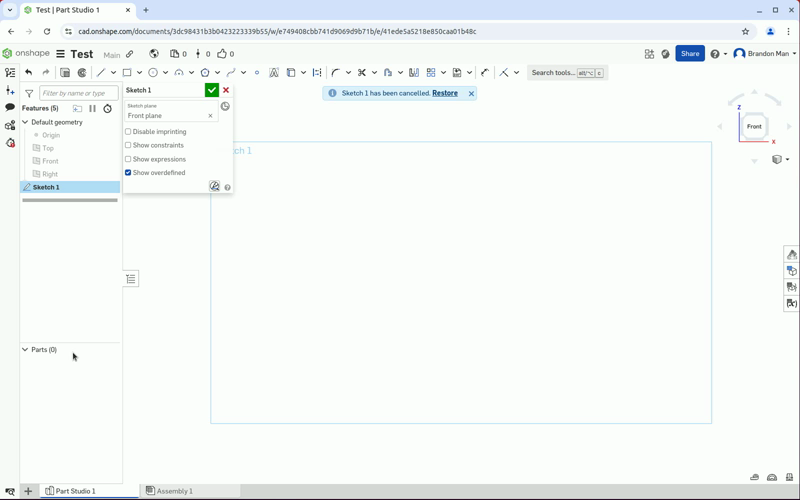
key(a)
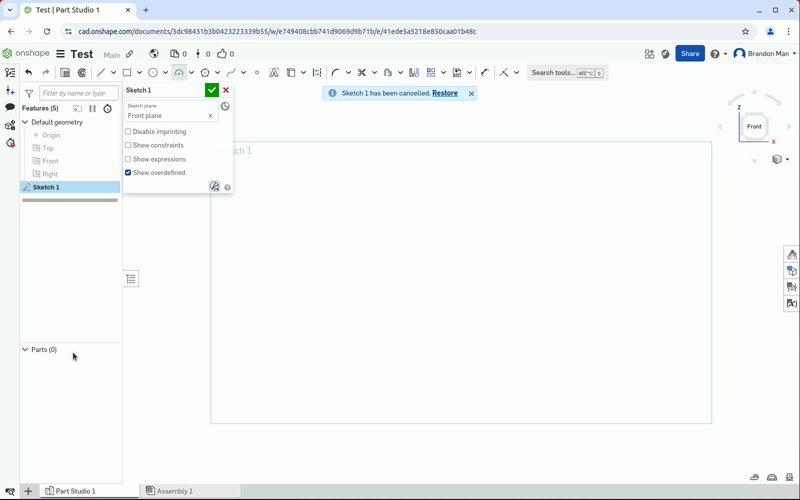
key_down(shift)
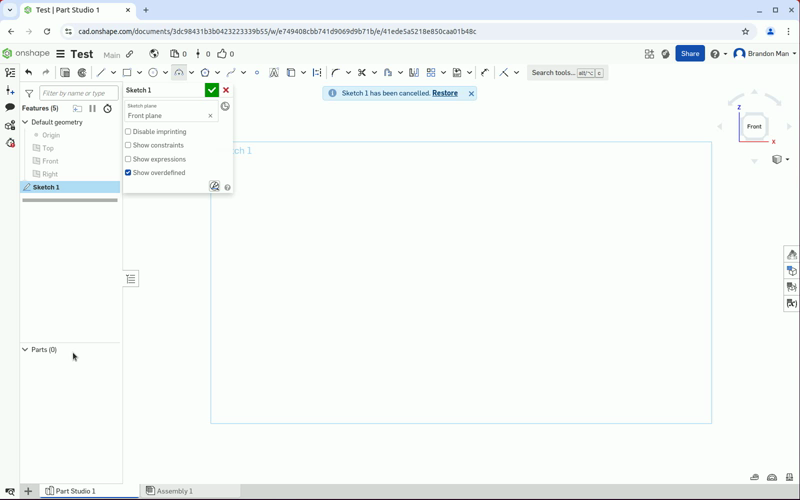
mouse_move(364, 389)
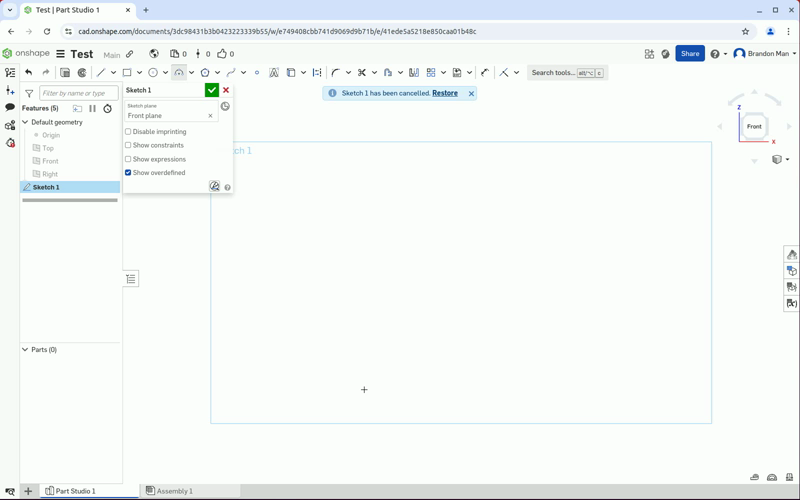
click(364, 389)
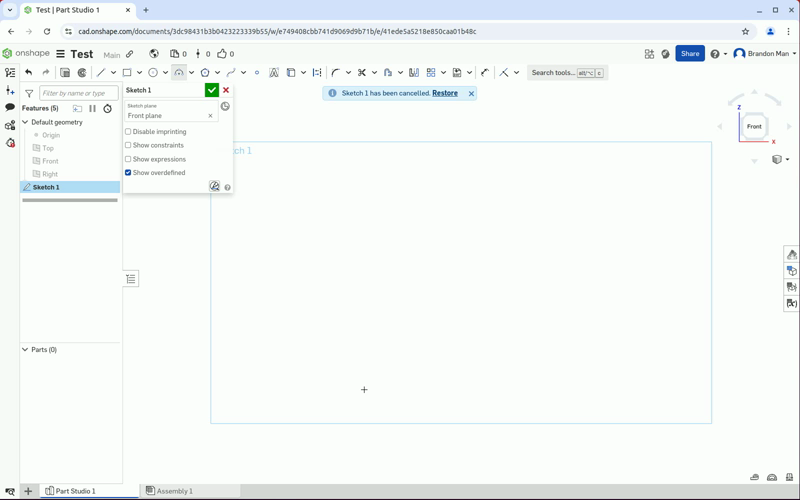
key_up(shift)
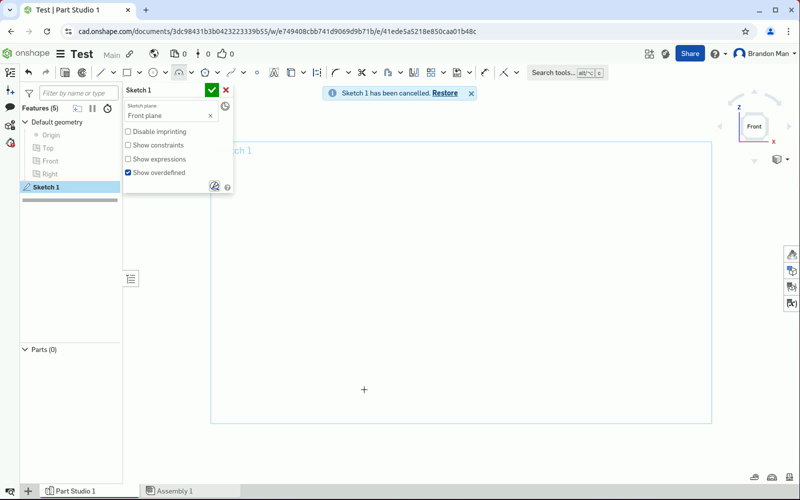
key_down(shift)
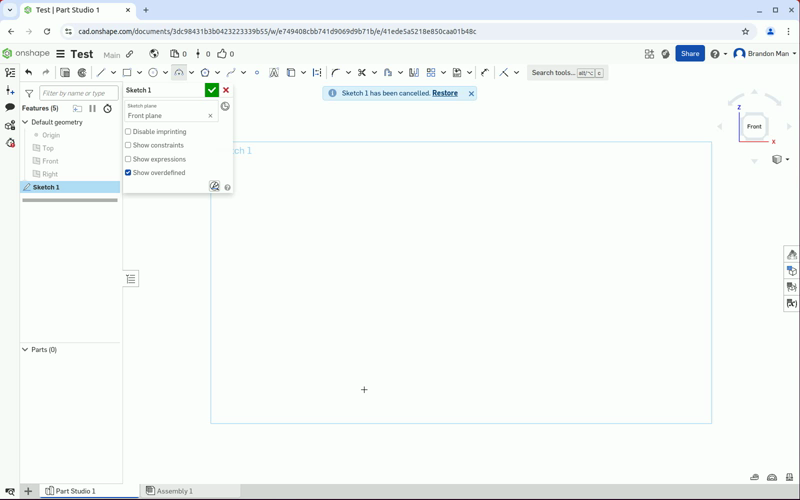
mouse_move(371, 396)
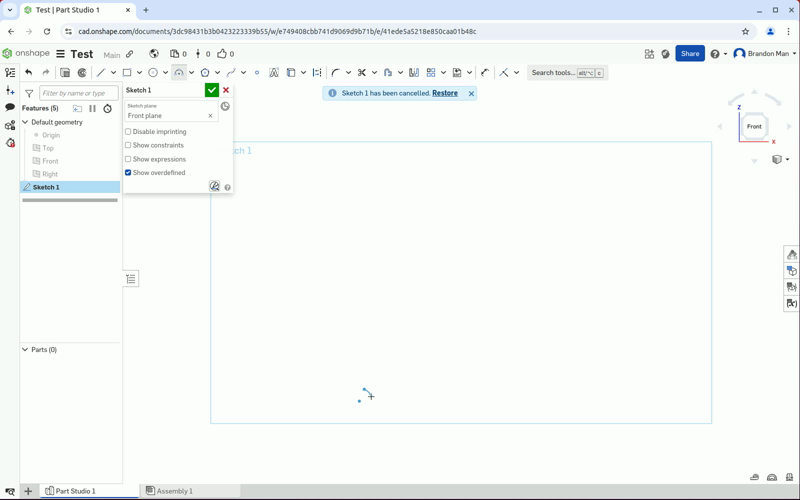
click(371, 396)
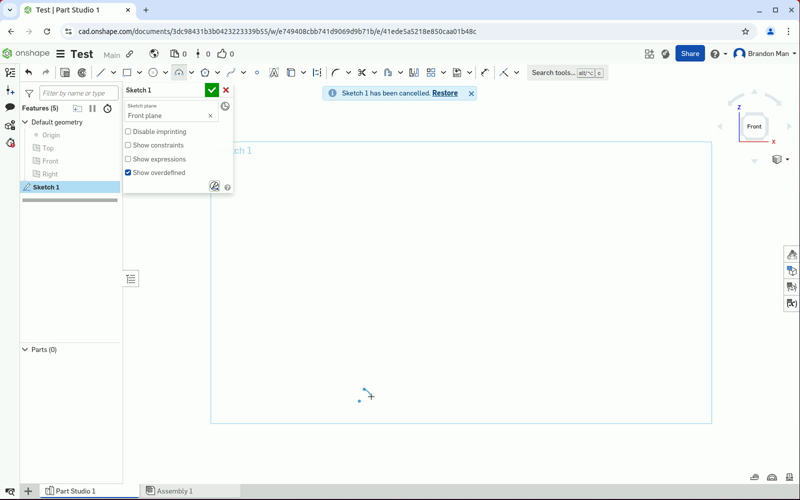
mouse_move(366, 393)
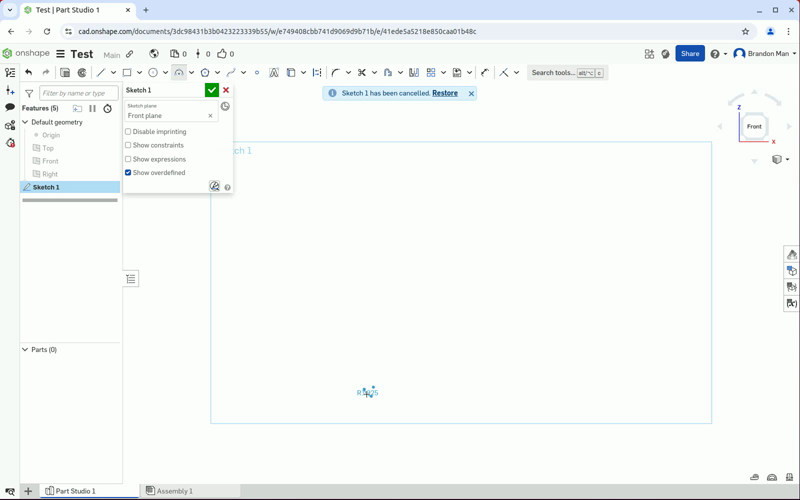
click(366, 393)
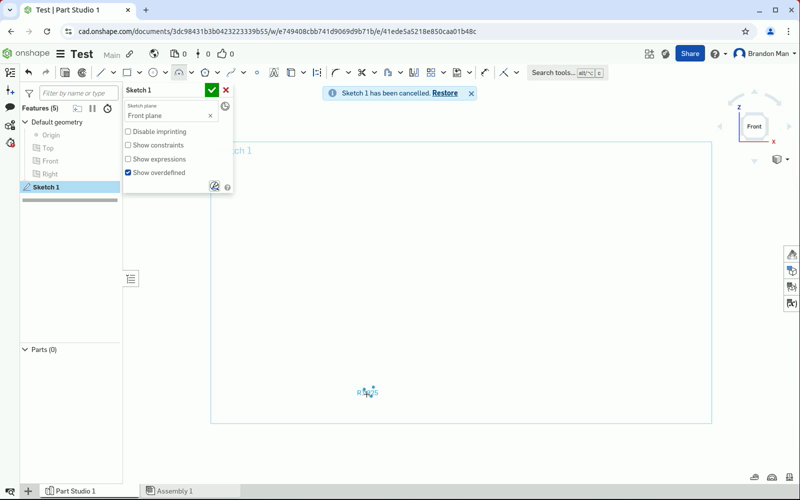
key_up(shift)
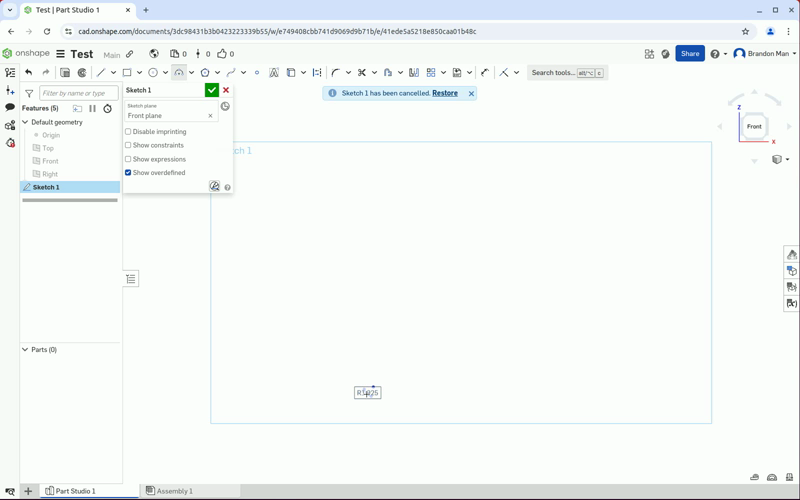
key(esc)
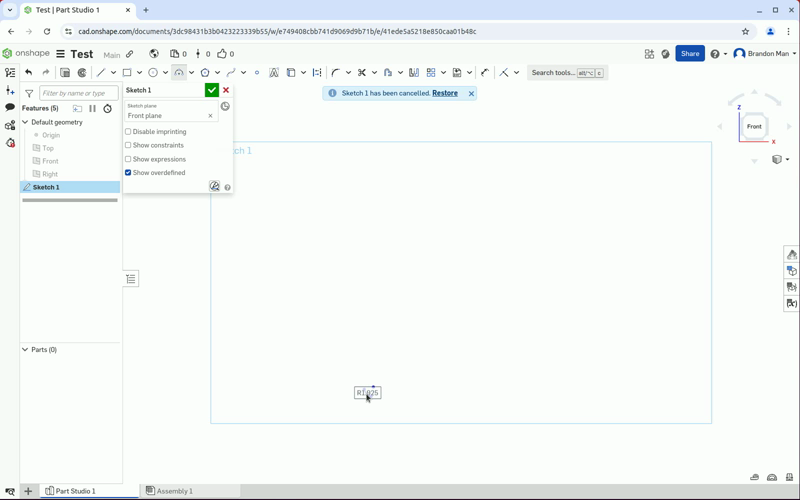
key(l)
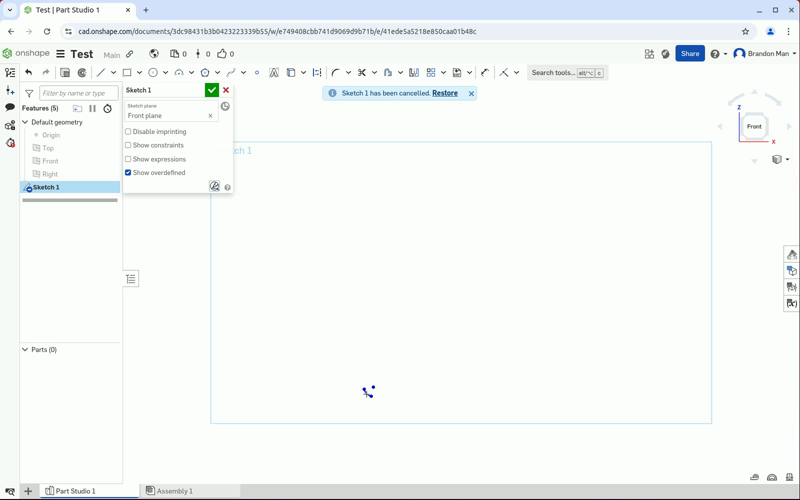
mouse_move(371, 396)
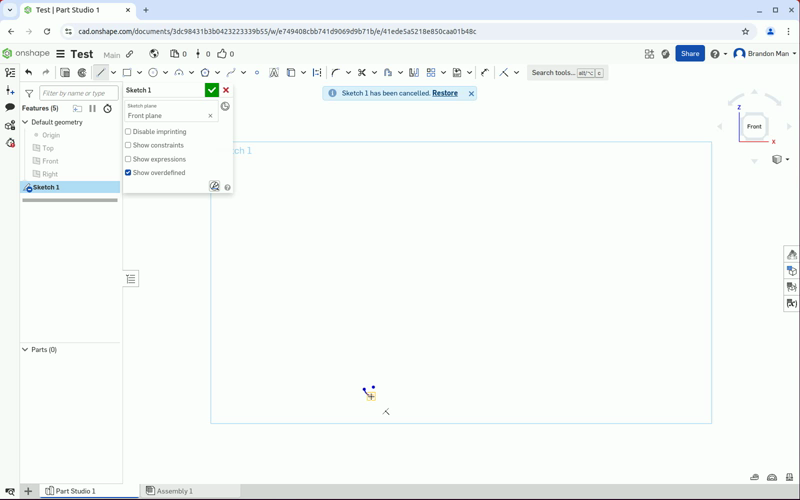
click(371, 396)
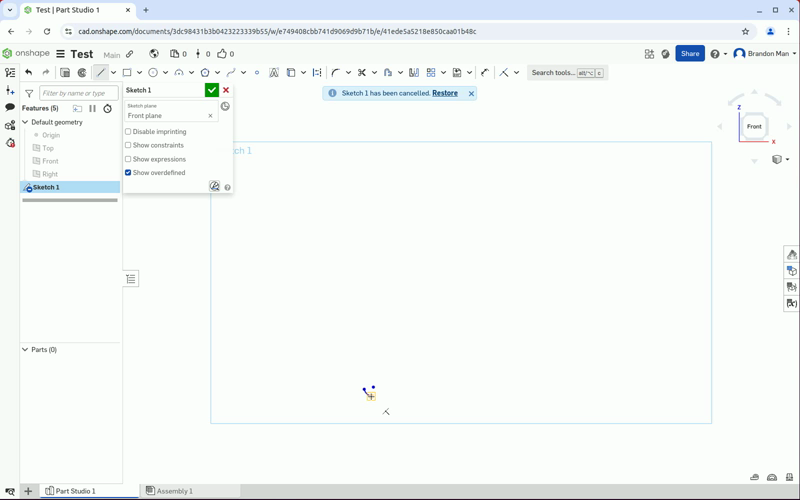
key_down(shift)
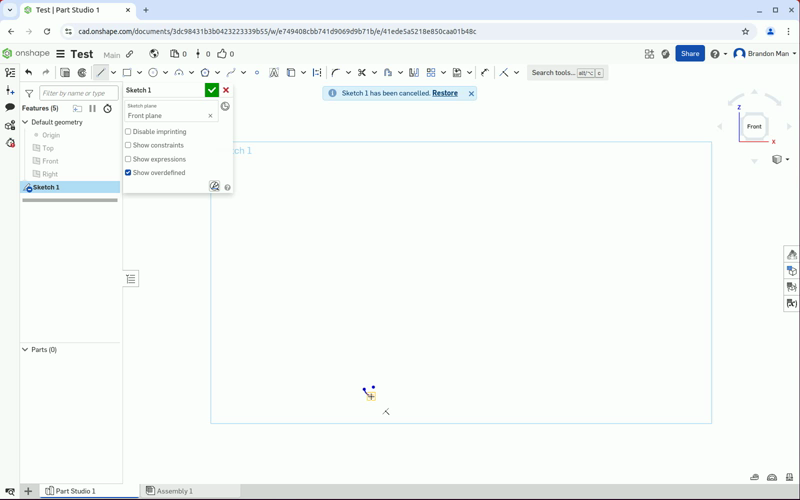
mouse_move(401, 396)
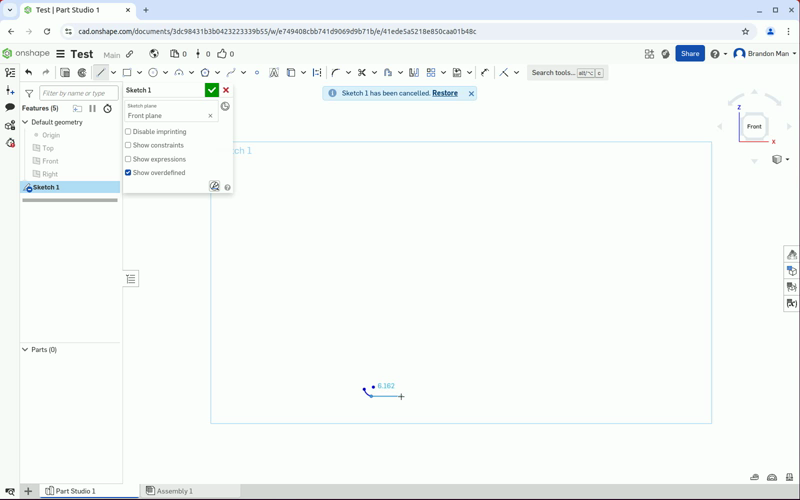
mouse_move(421, 396)
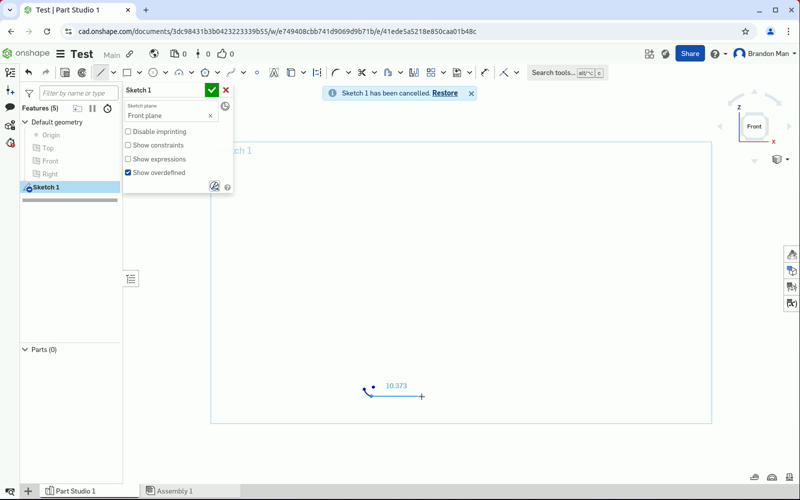
click(421, 396)
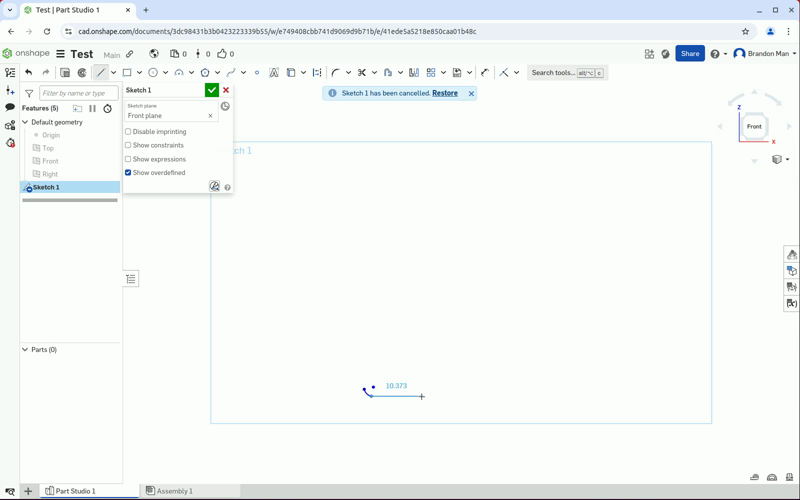
key_up(shift)
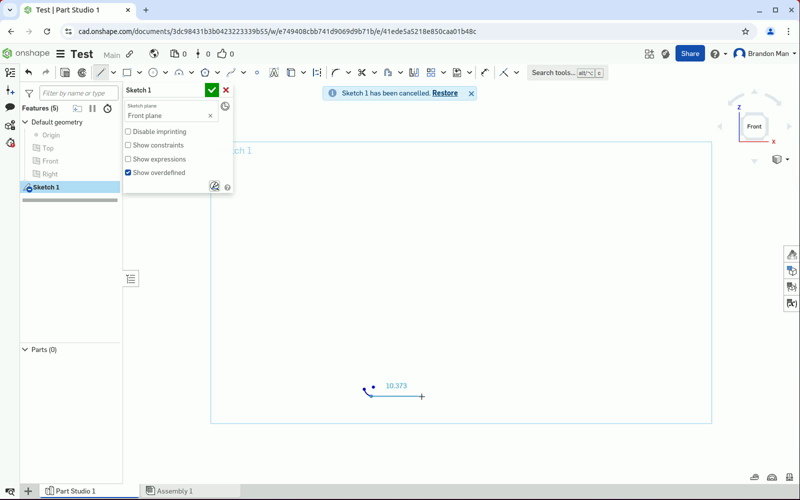
key(esc)
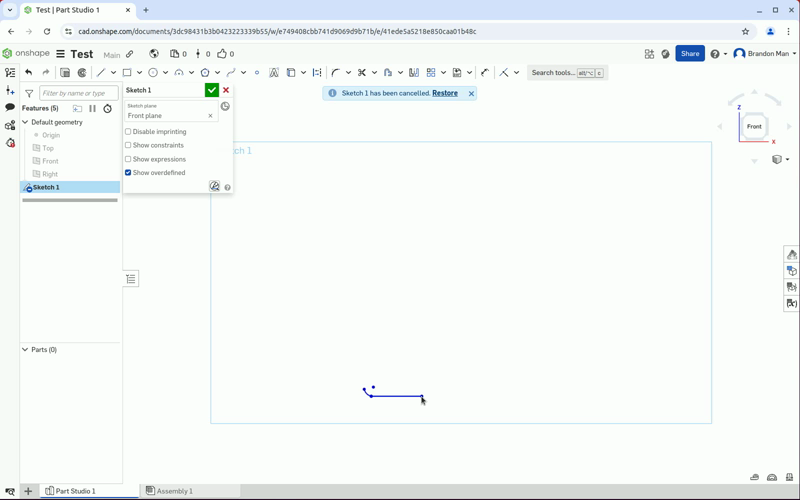
key(a)
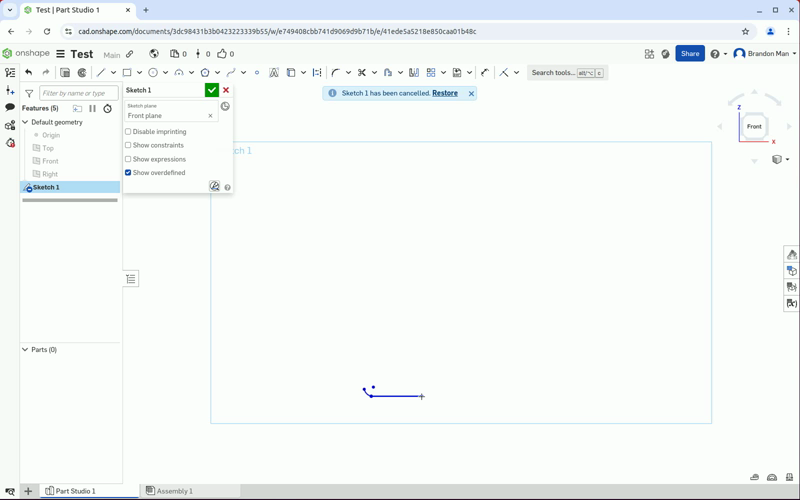
mouse_move(421, 396)
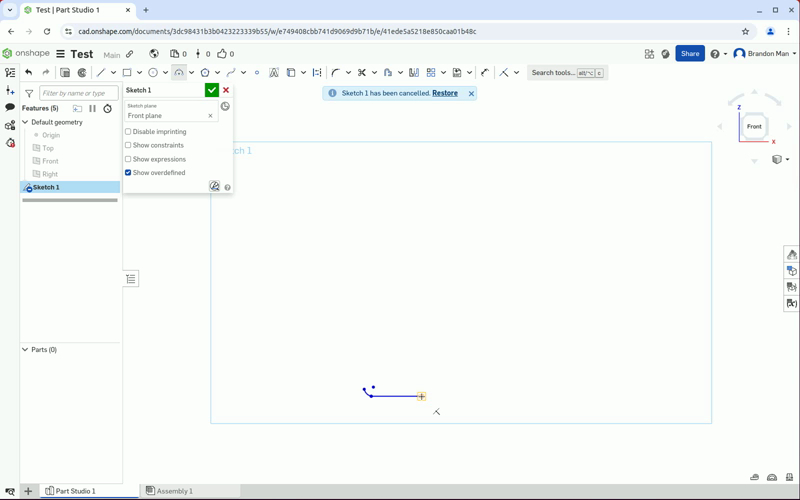
click(421, 396)
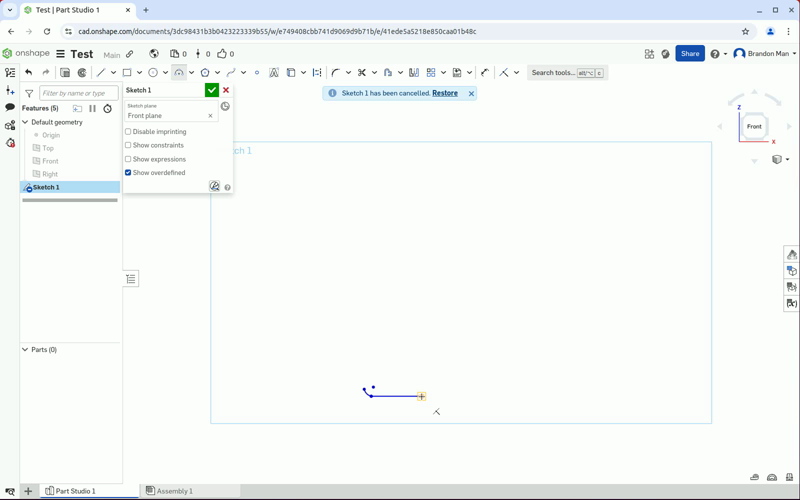
key_down(shift)
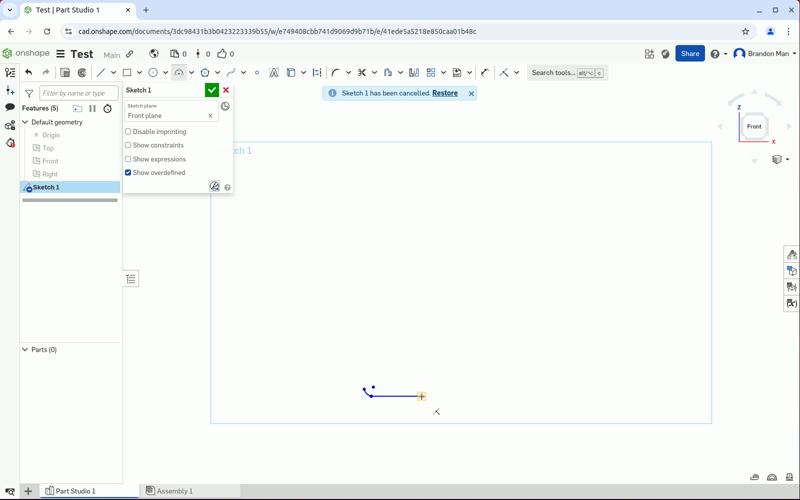
mouse_move(428, 389)
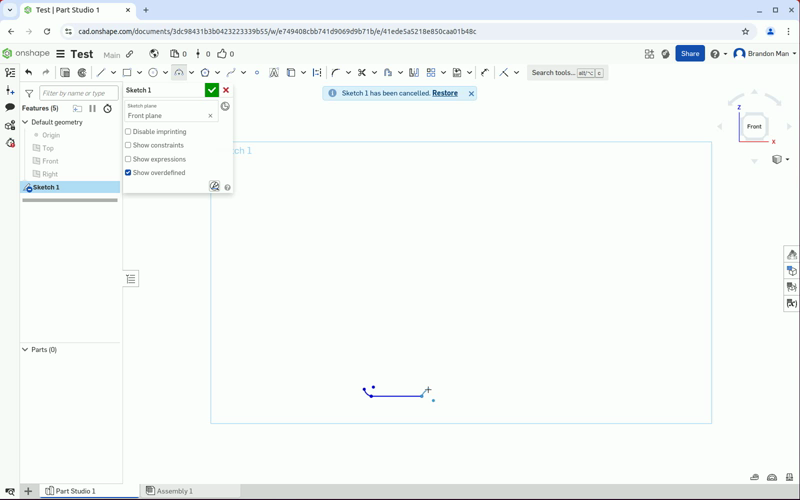
click(428, 389)
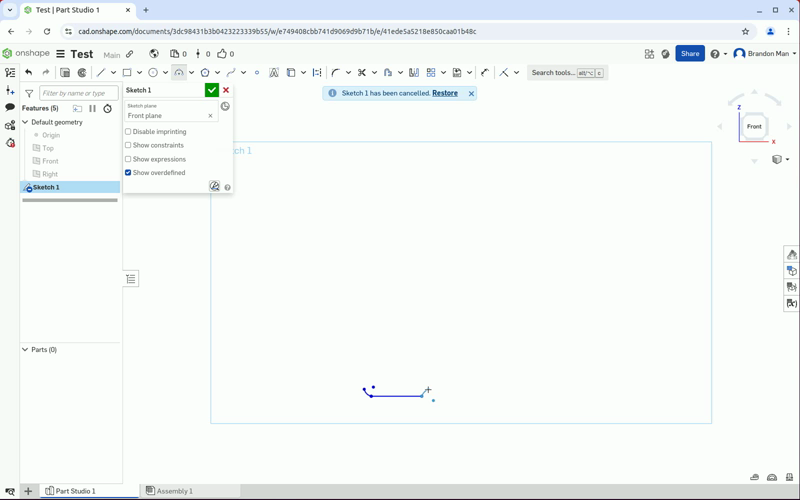
mouse_move(426, 393)
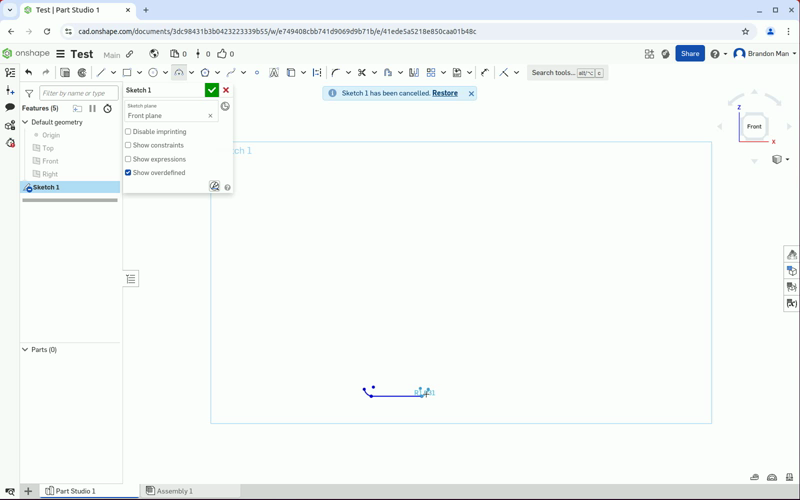
click(426, 393)
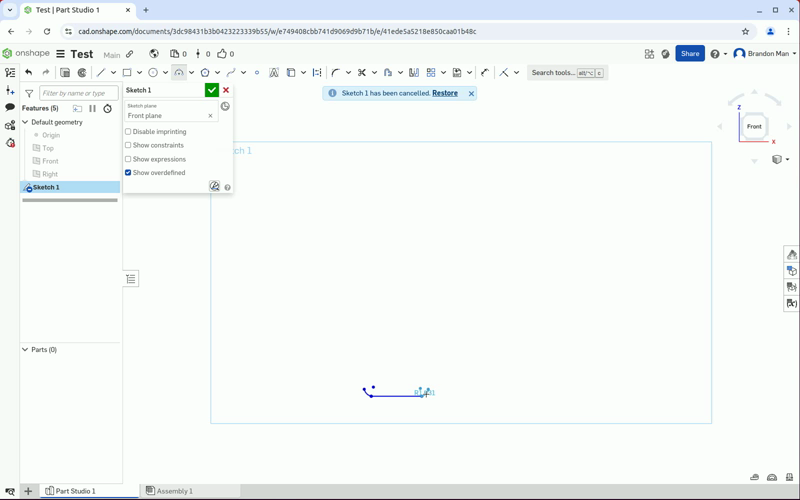
key_up(shift)
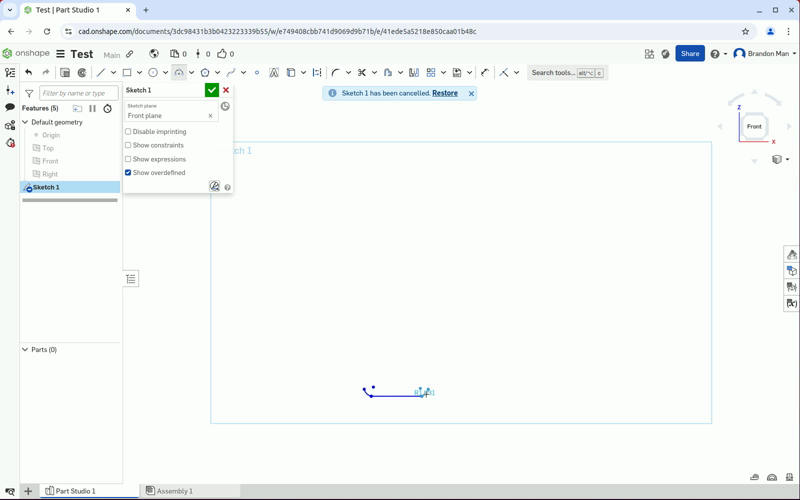
key(esc)
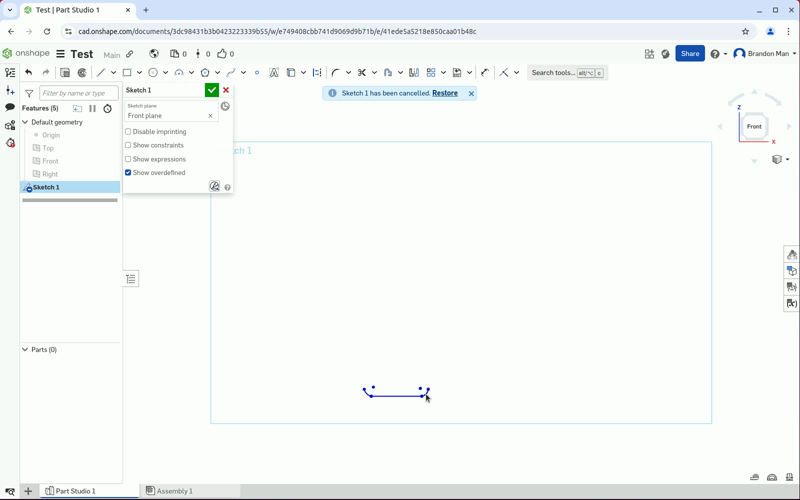
key(l)
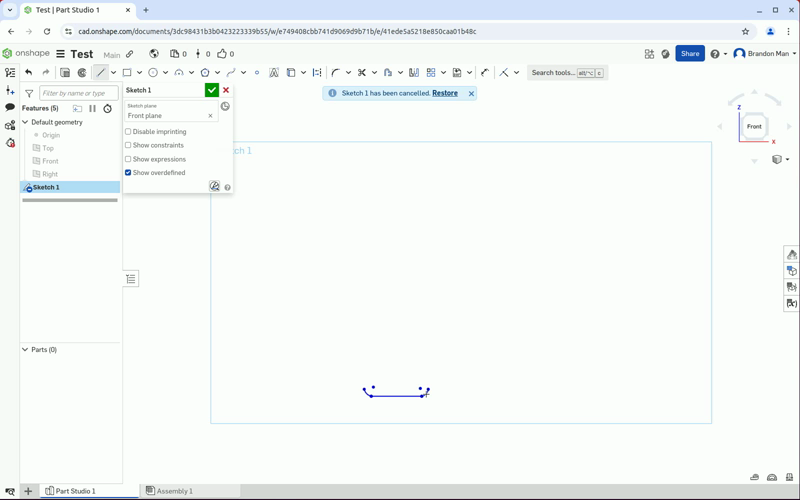
mouse_move(428, 389)
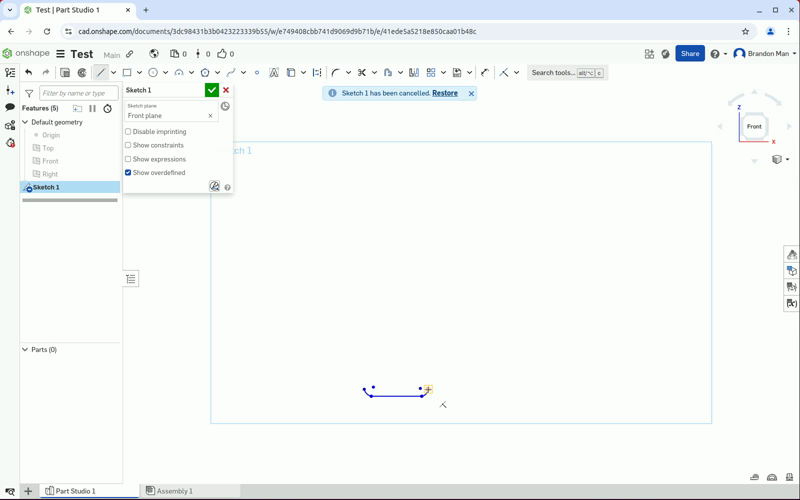
click(428, 389)
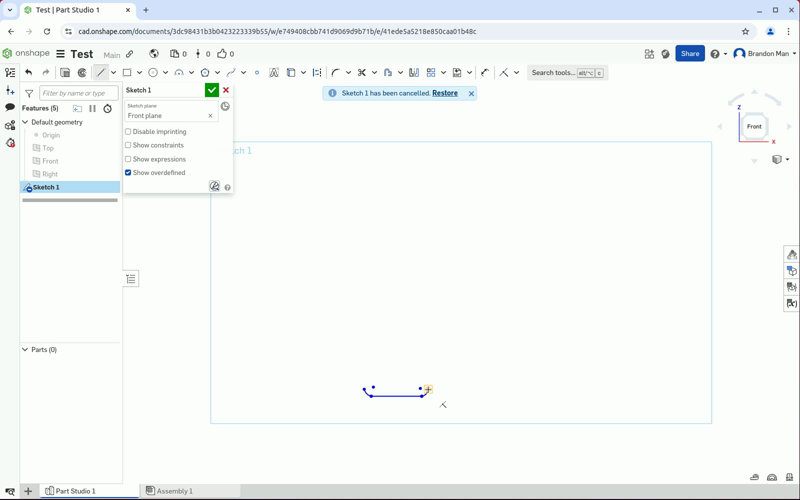
key_down(shift)
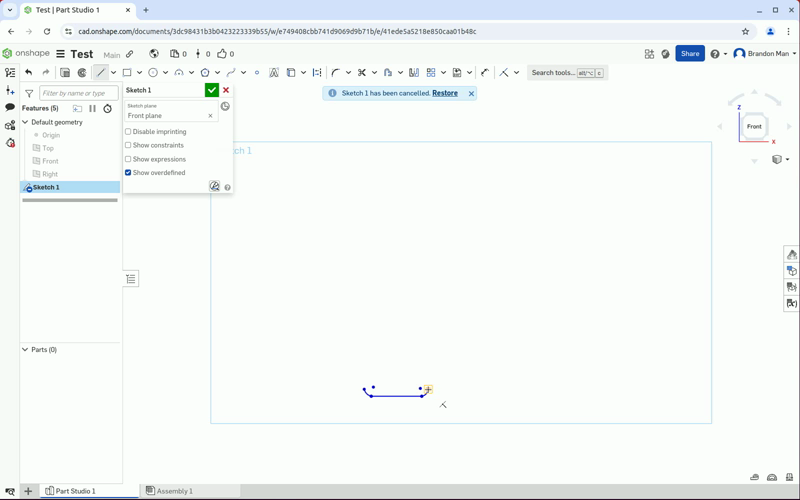
mouse_move(428, 320)
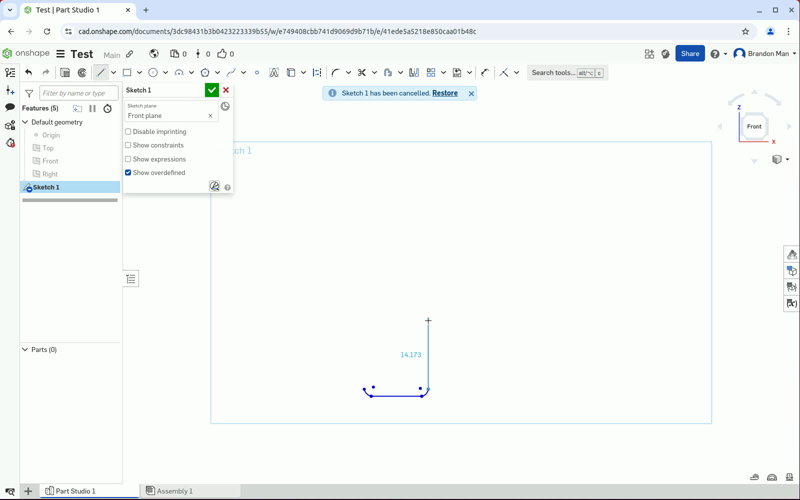
click(428, 320)
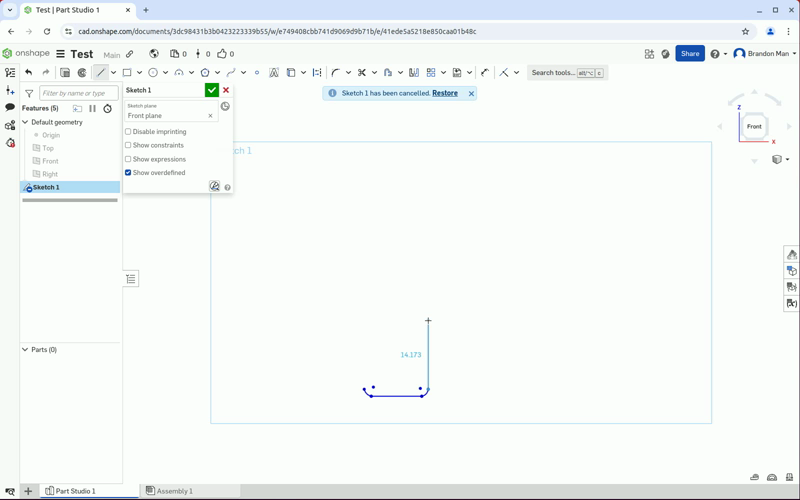
key_up(shift)
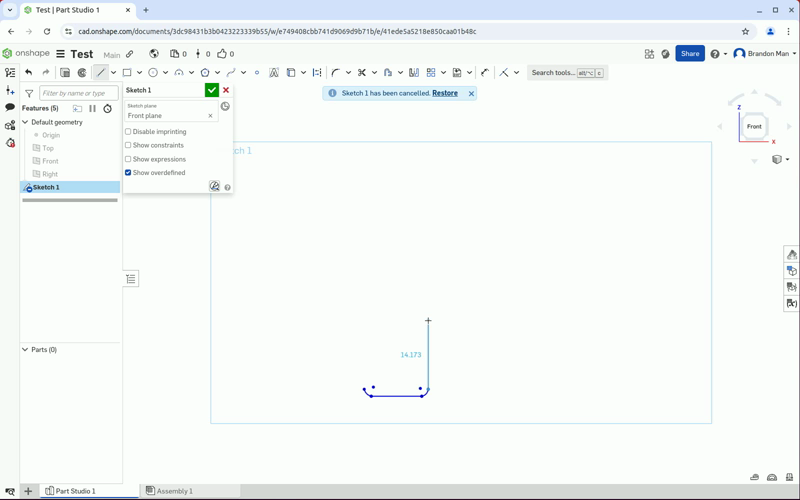
key(esc)
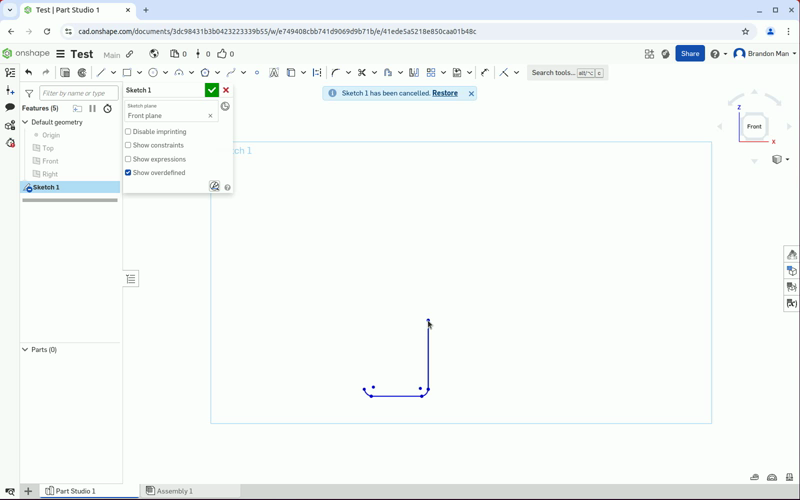
key(a)
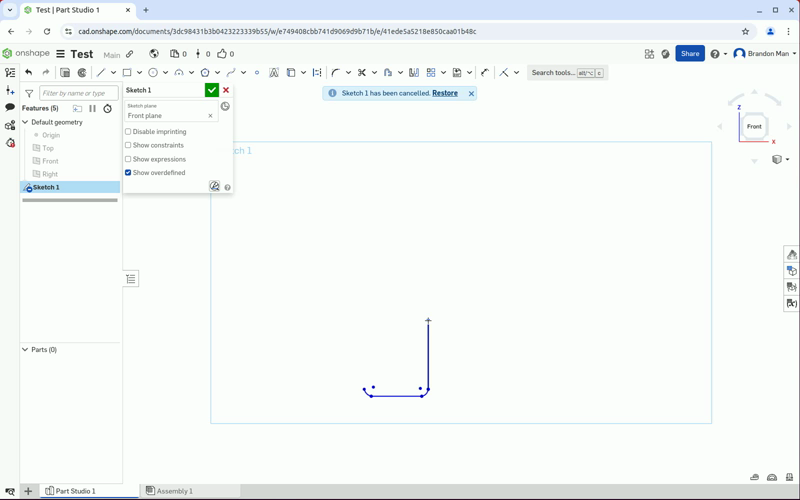
mouse_move(428, 320)
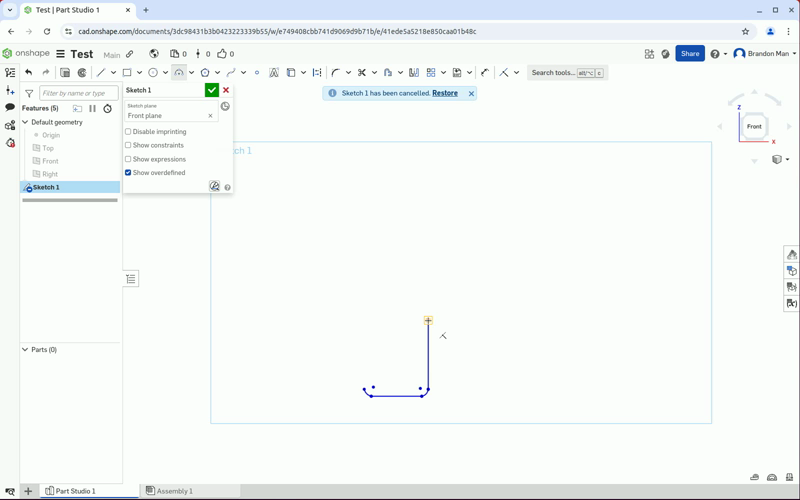
click(428, 320)
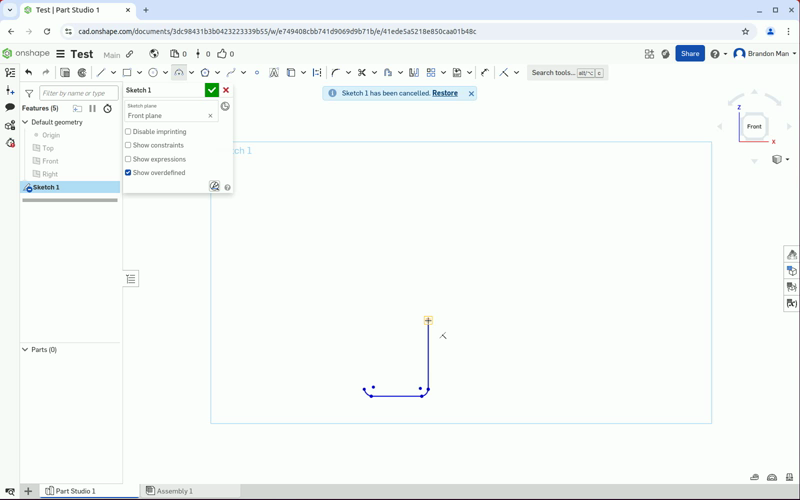
key_down(shift)
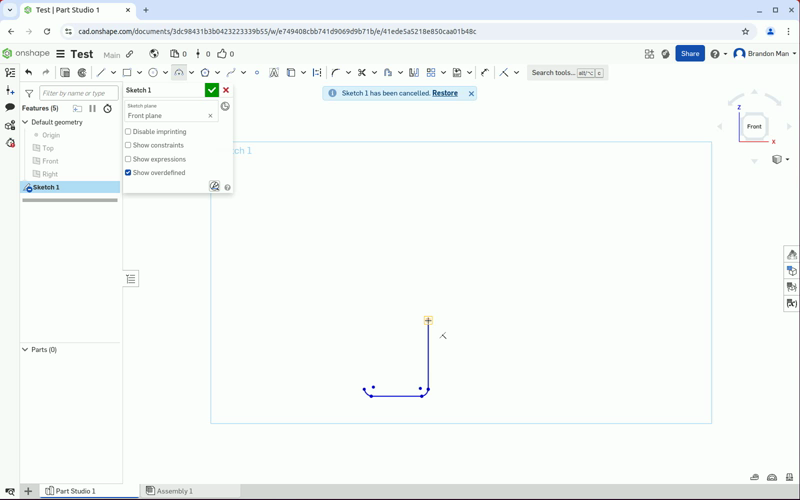
mouse_move(421, 314)
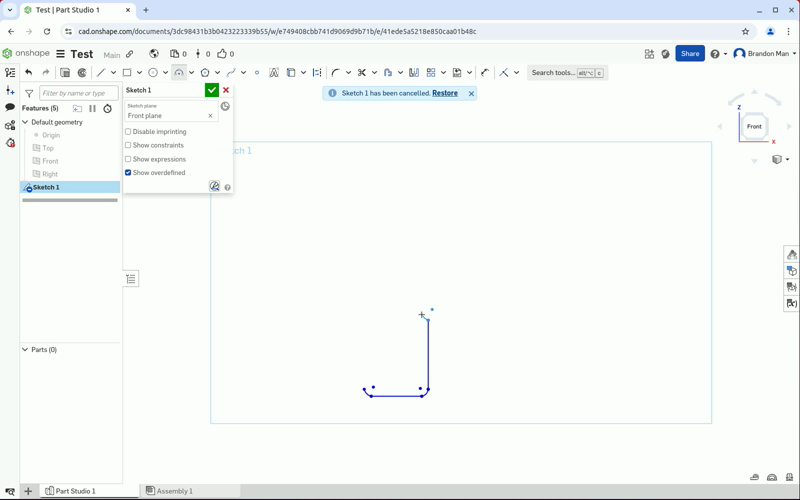
click(421, 314)
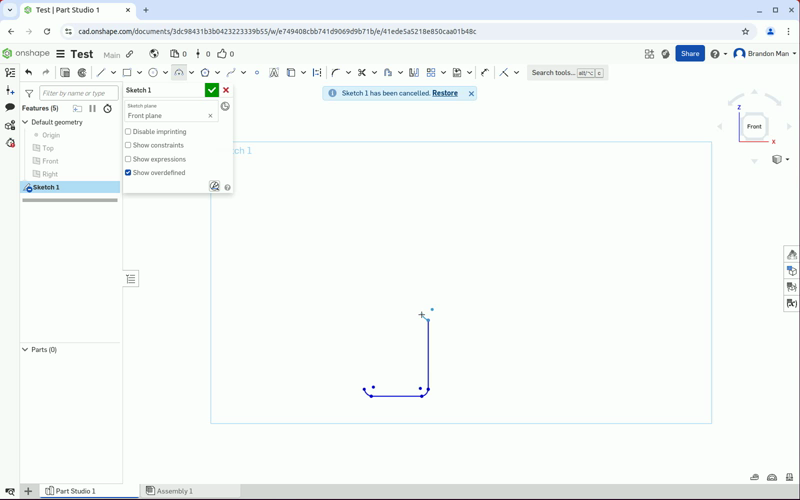
mouse_move(426, 315)
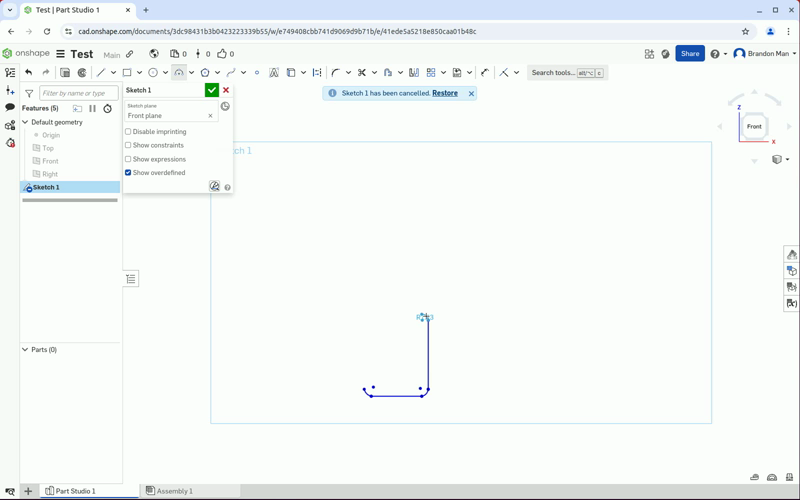
click(426, 315)
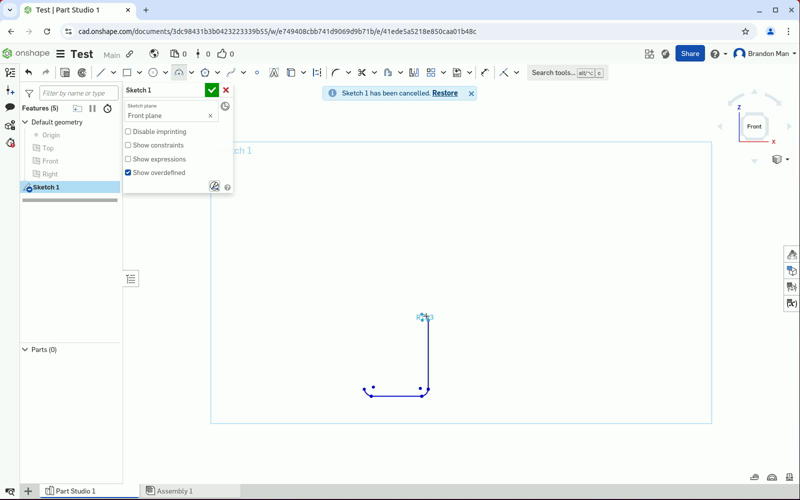
key_up(shift)
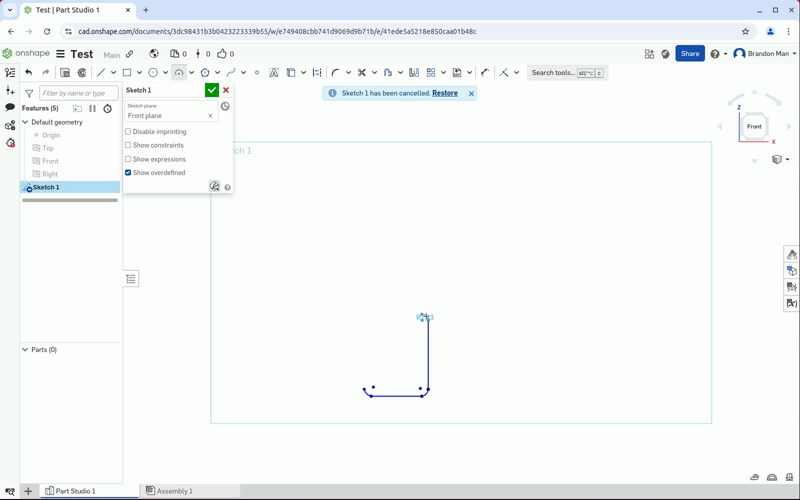
key(esc)
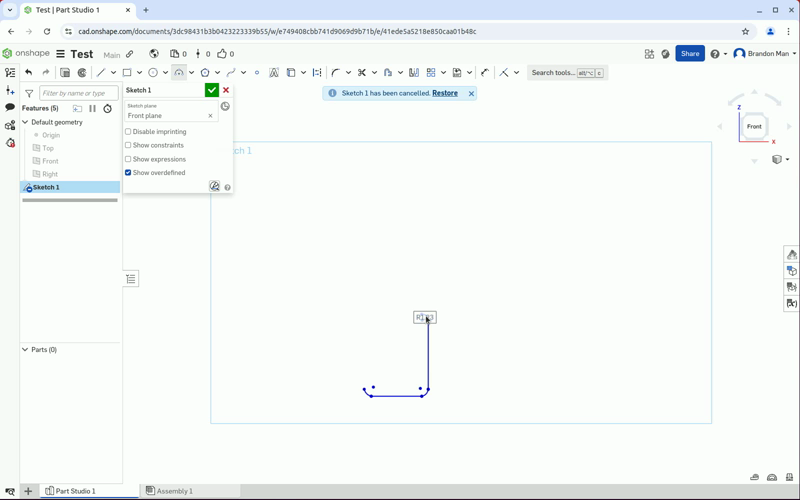
key(l)
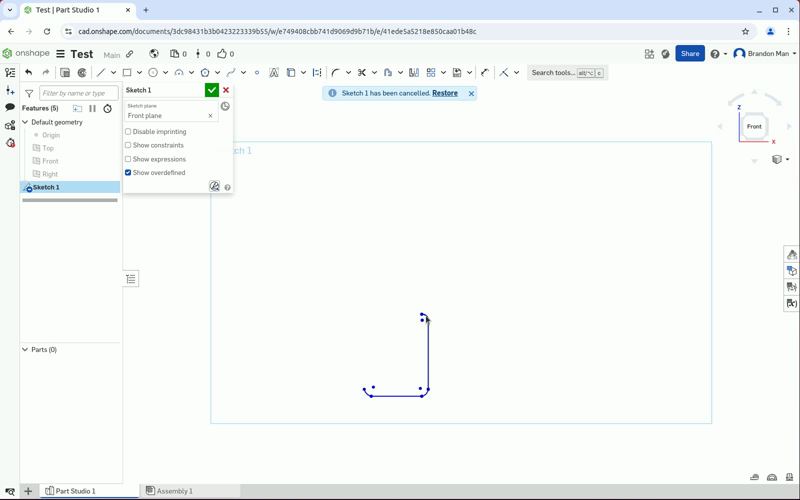
mouse_move(421, 314)
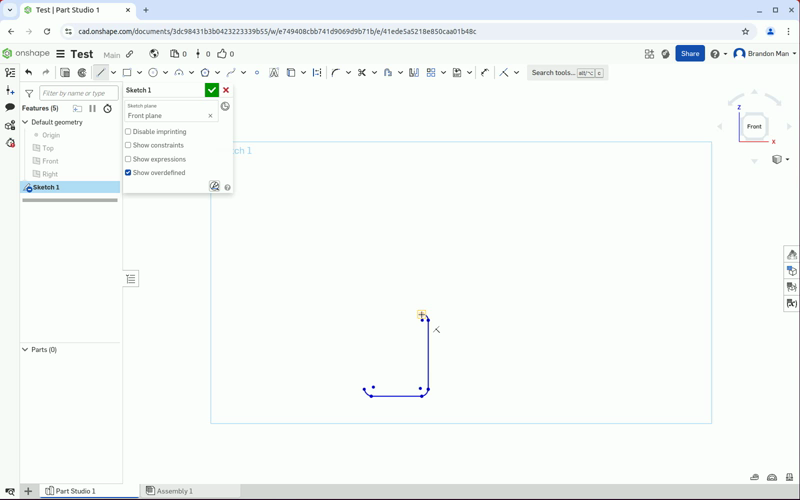
click(421, 314)
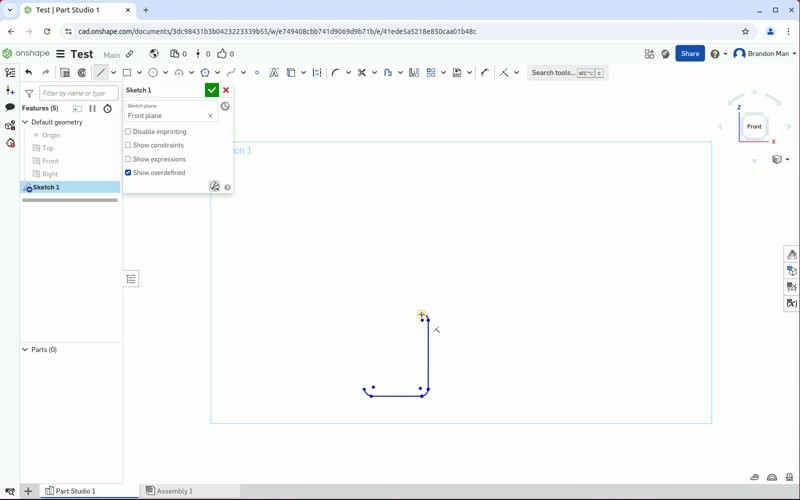
key_down(shift)
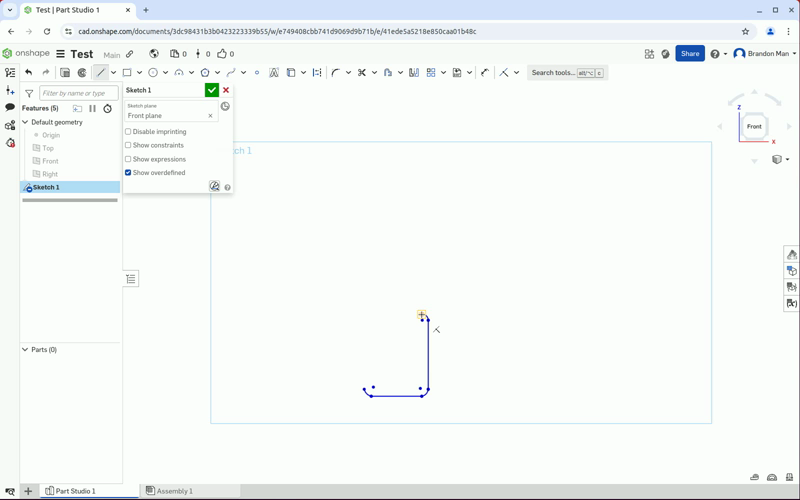
mouse_move(451, 314)
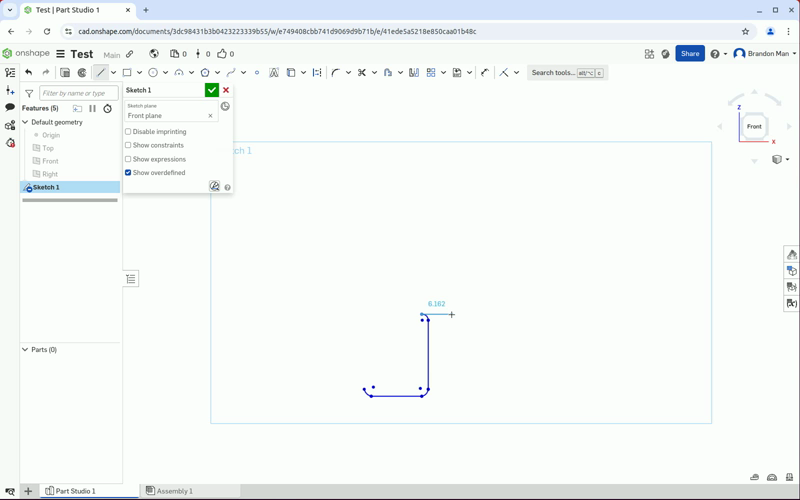
mouse_move(371, 314)
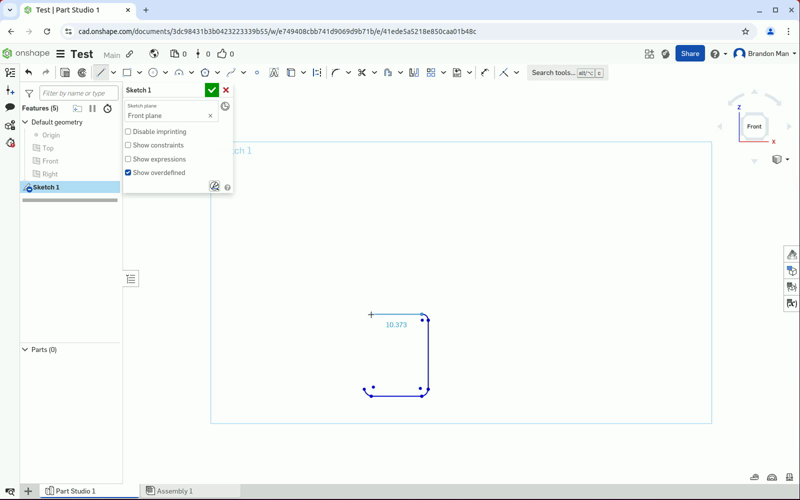
click(371, 314)
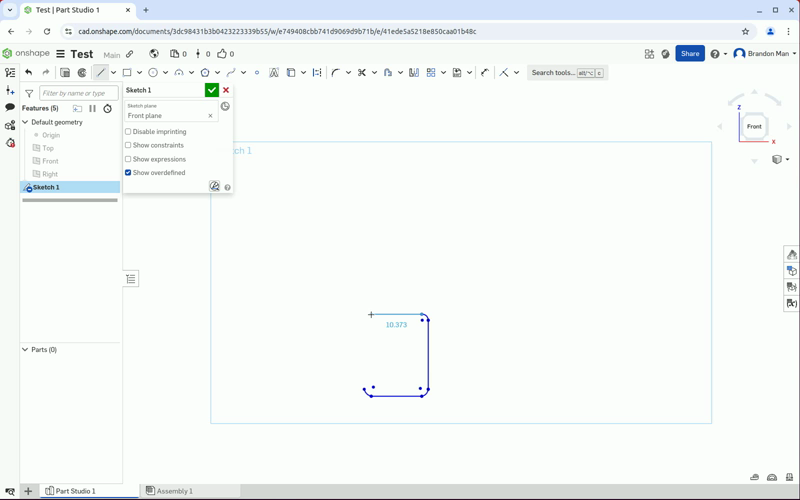
key_up(shift)
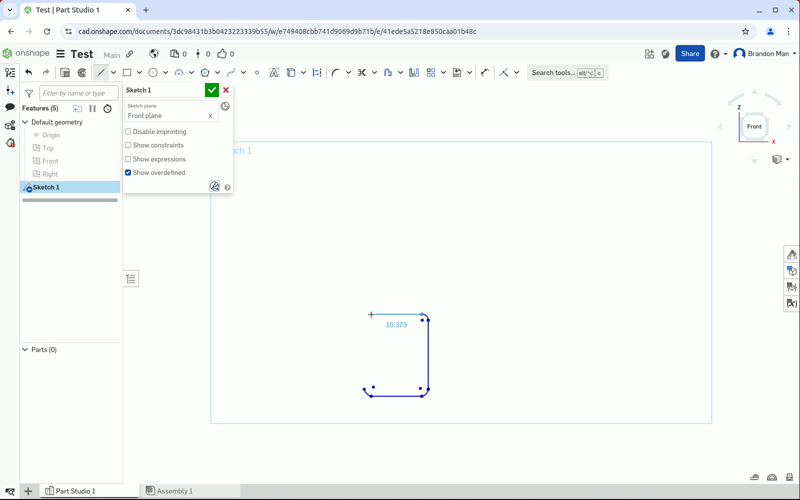
key(esc)
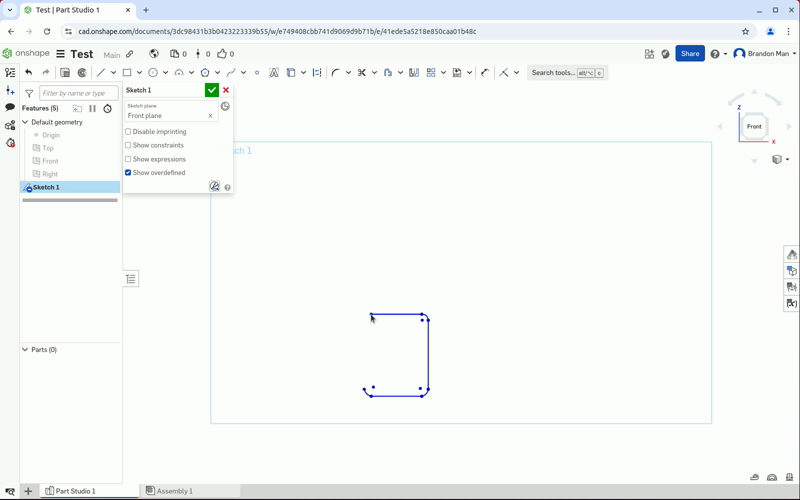
key(a)
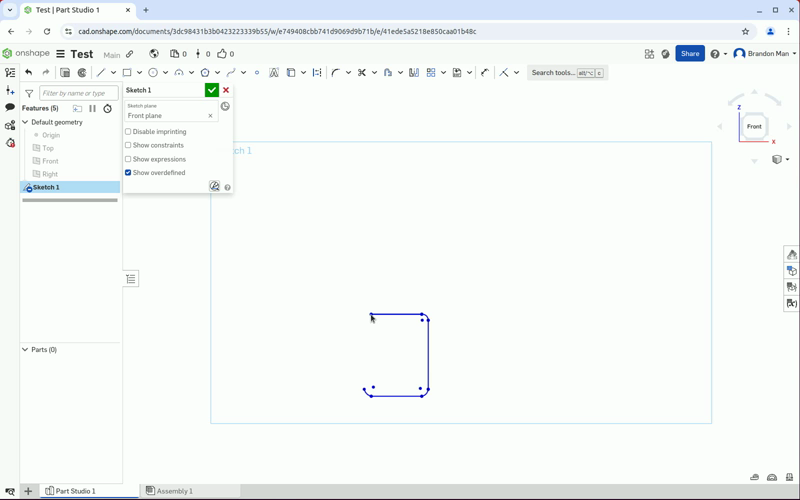
mouse_move(371, 314)
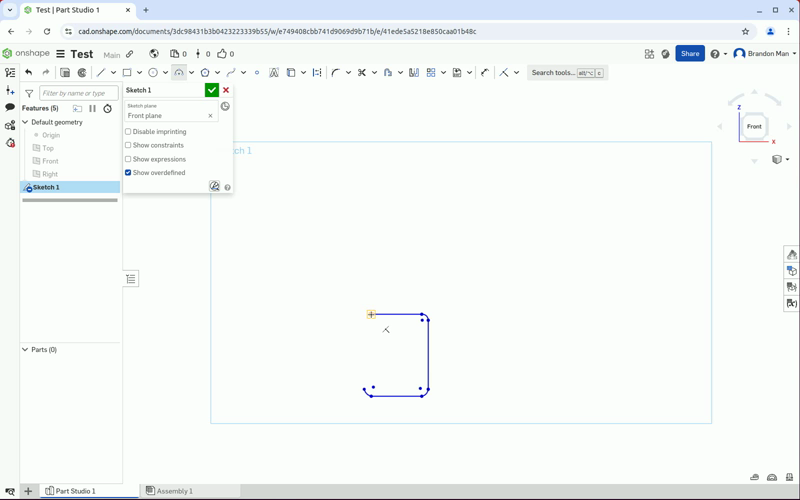
click(371, 314)
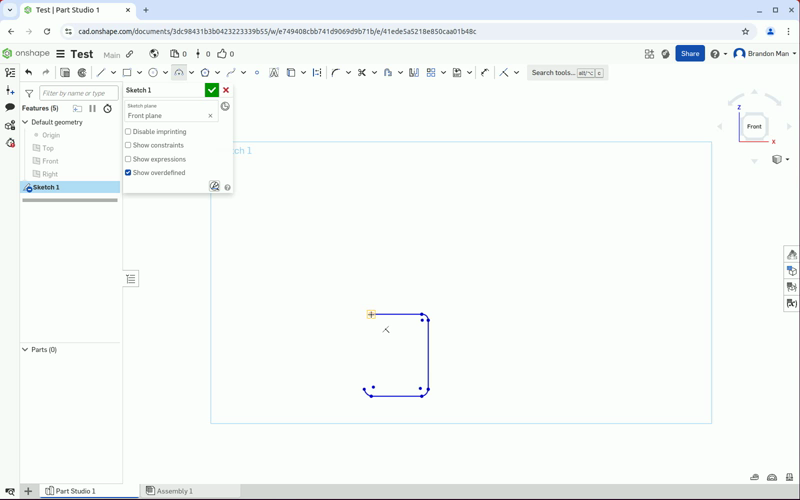
key_down(shift)
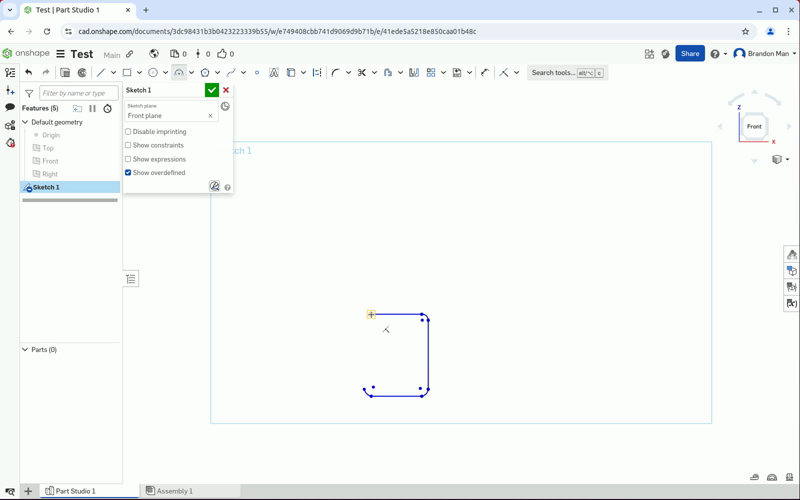
mouse_move(364, 320)
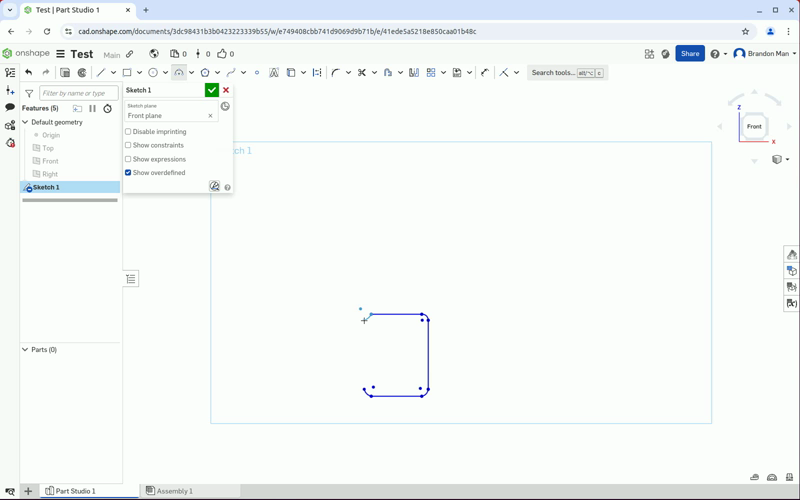
click(364, 320)
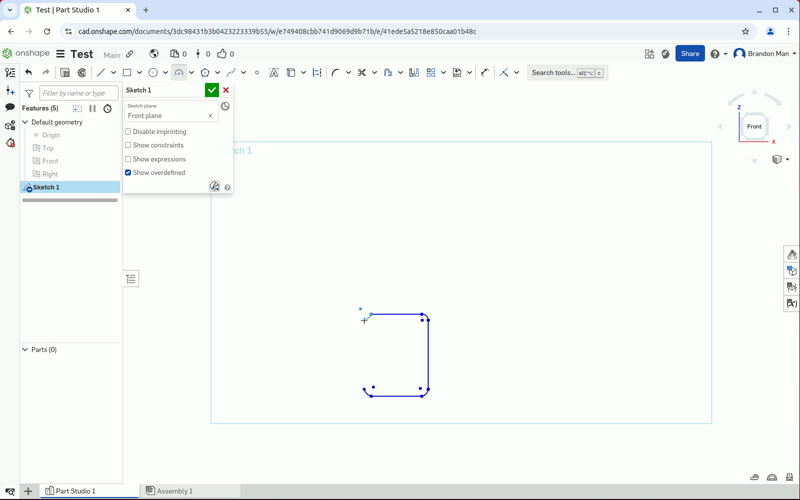
mouse_move(366, 315)
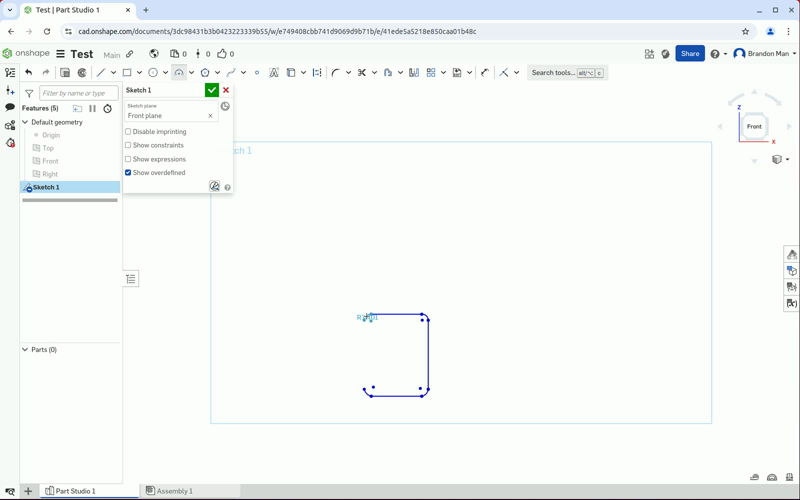
click(366, 315)
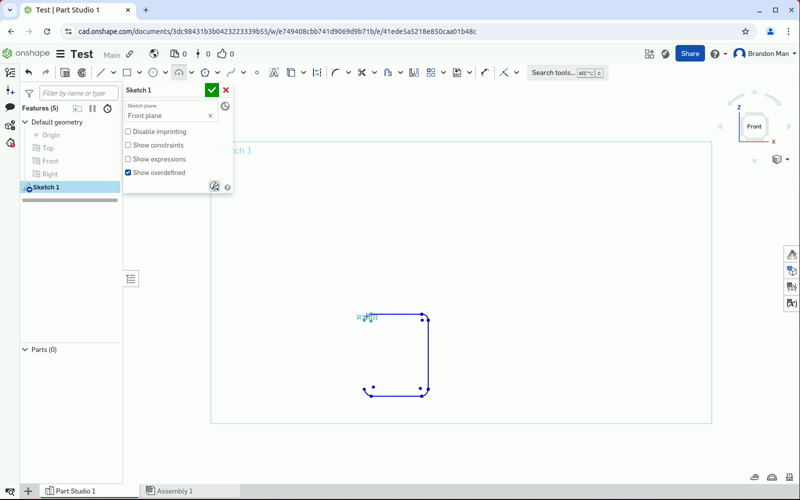
key_up(shift)
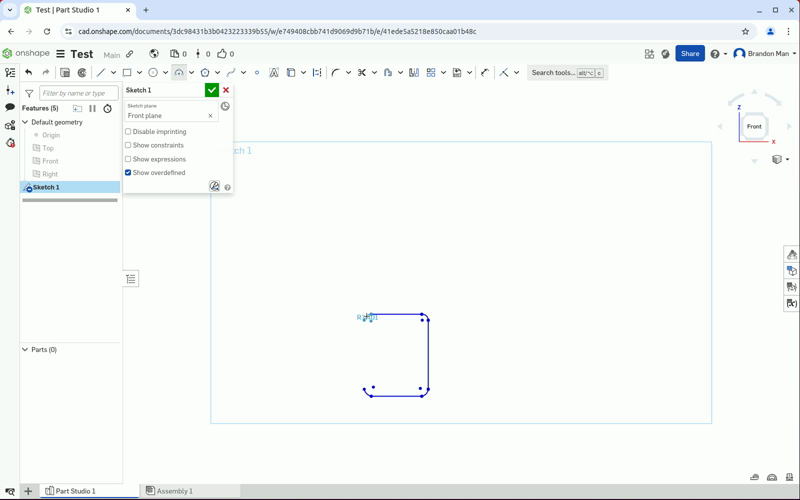
key(esc)
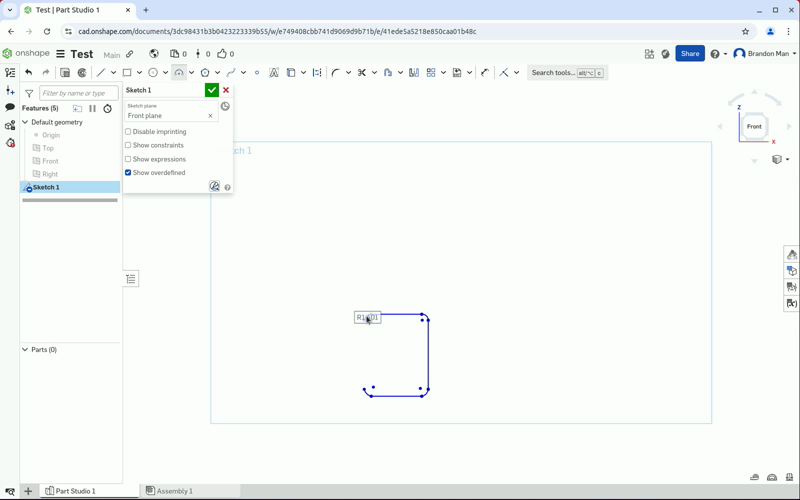
key(l)
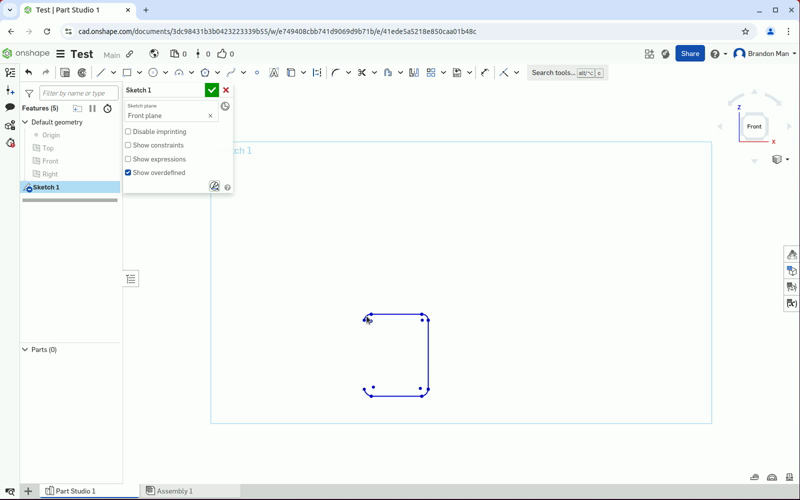
mouse_move(364, 320)
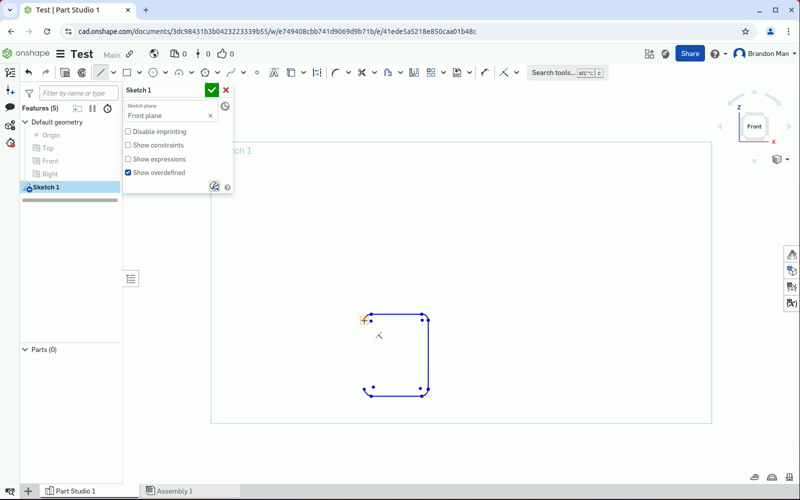
click(364, 320)
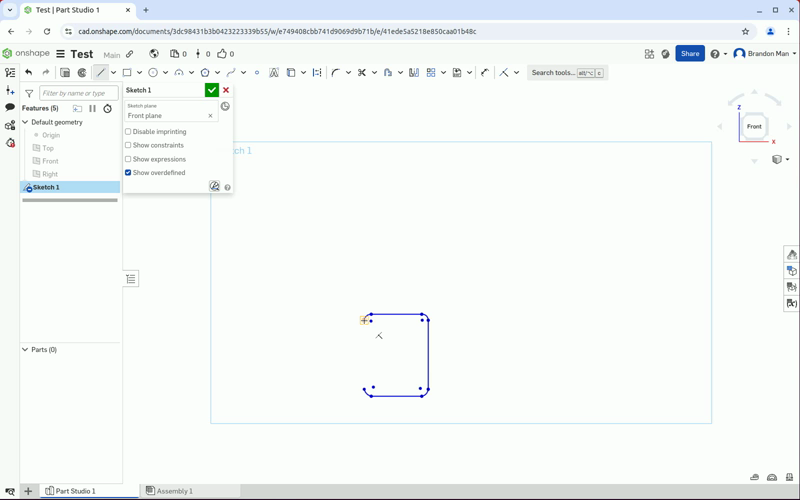
key_down(shift)
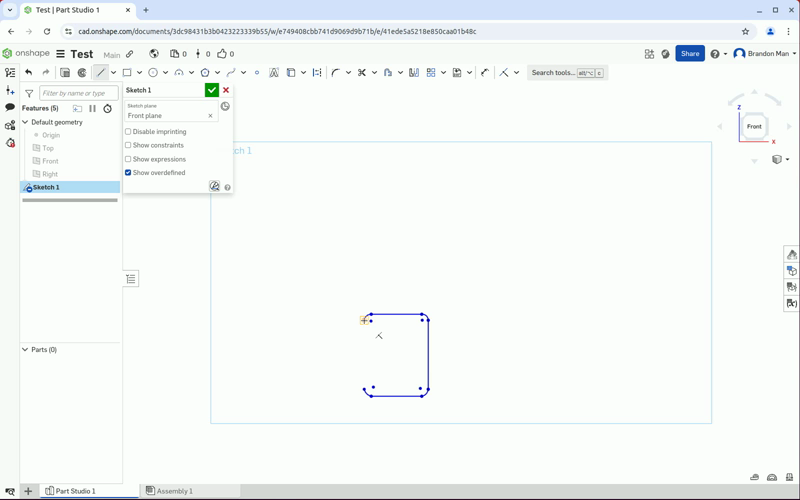
mouse_move(364, 389)
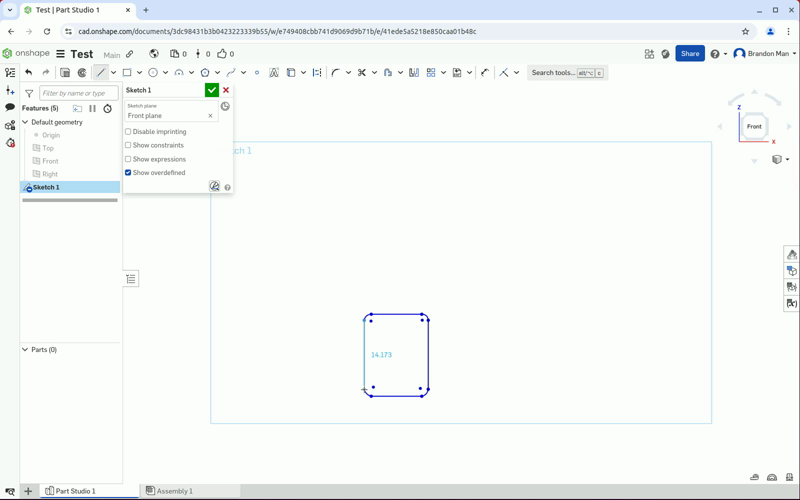
key_up(shift)
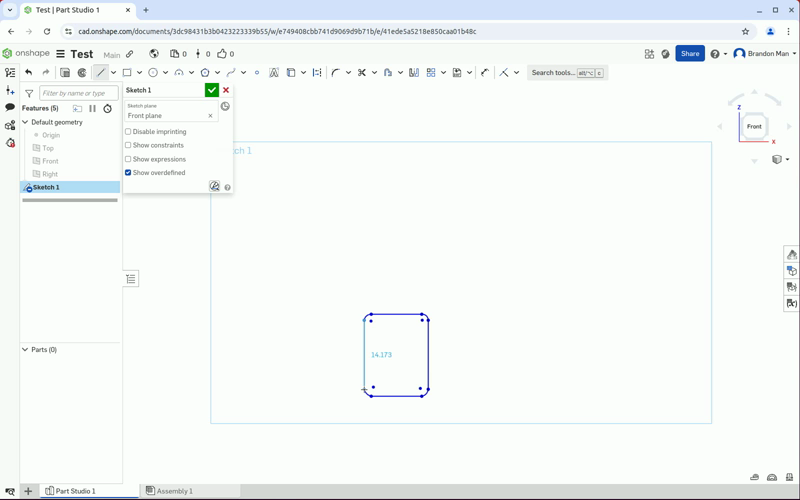
click(364, 389)
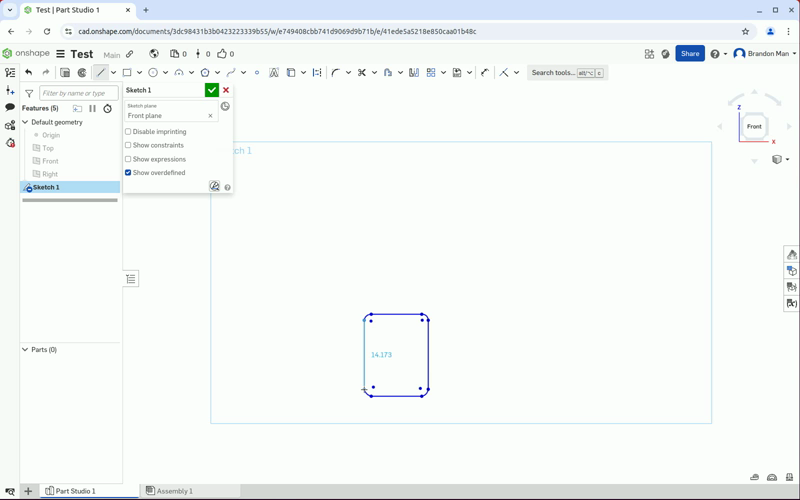
key(esc)
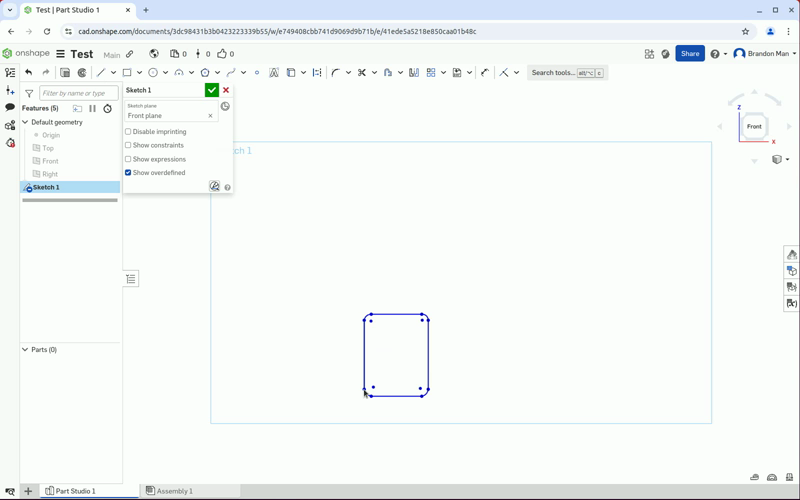
key(l)
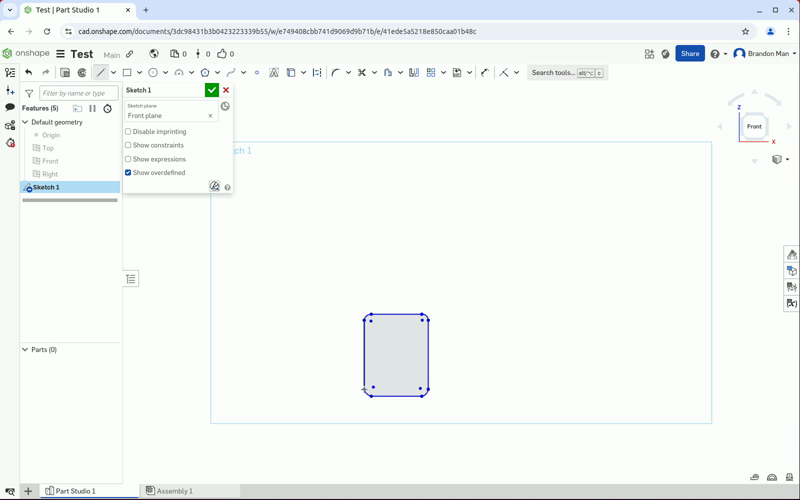
key_down(shift)
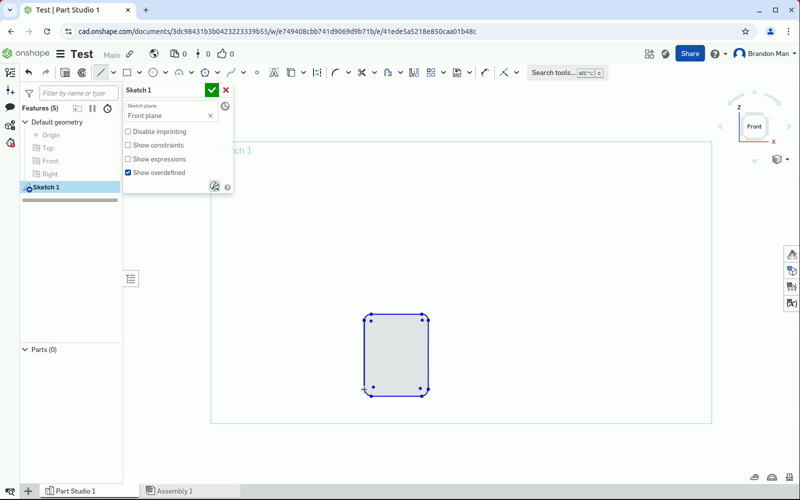
mouse_move(373, 371)
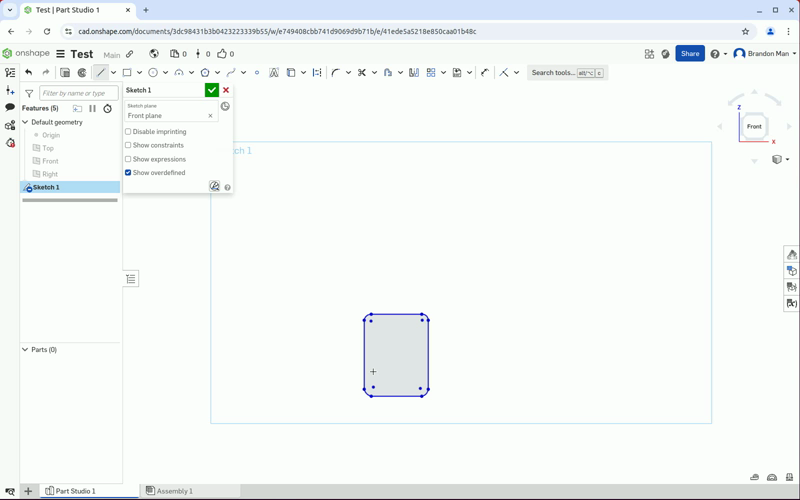
click(373, 371)
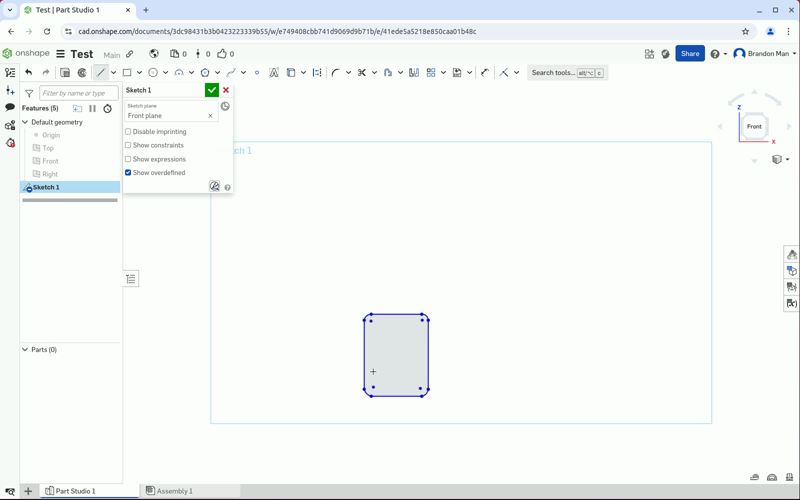
key_up(shift)
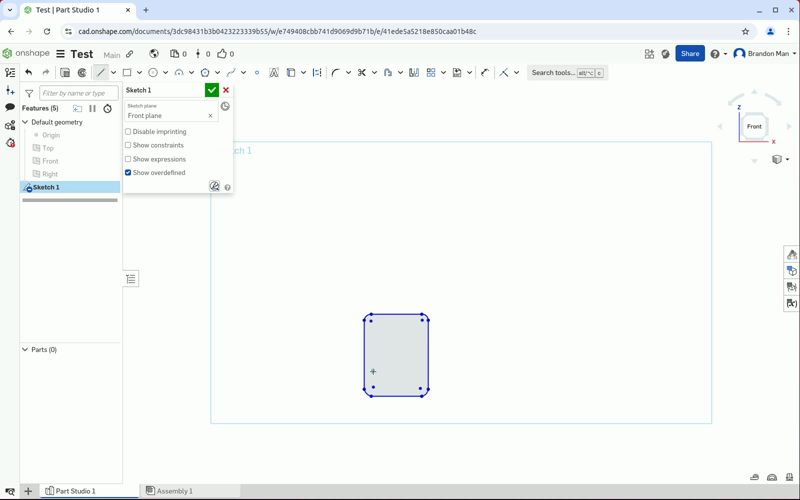
key_down(shift)
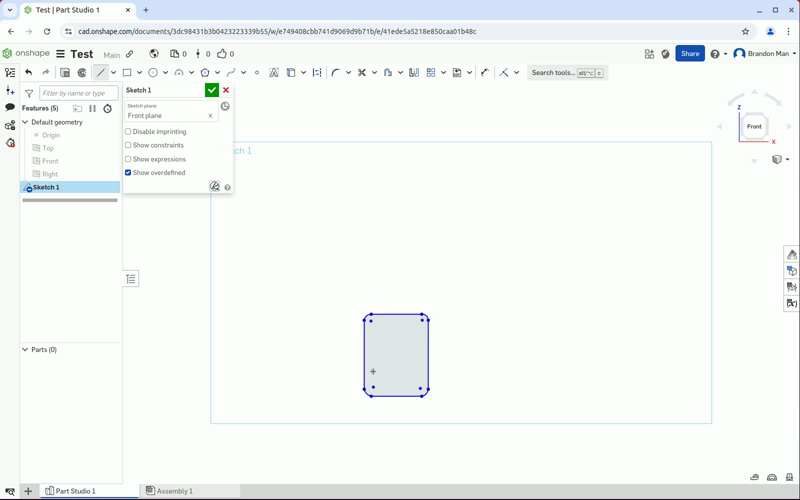
mouse_move(403, 371)
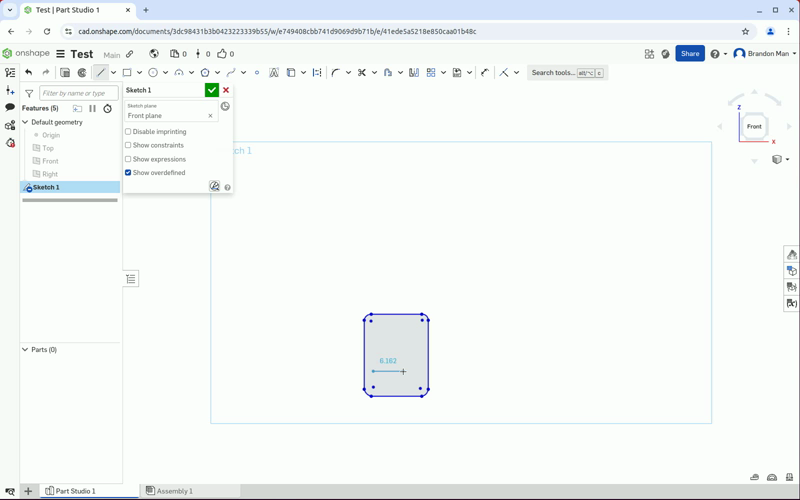
mouse_move(418, 371)
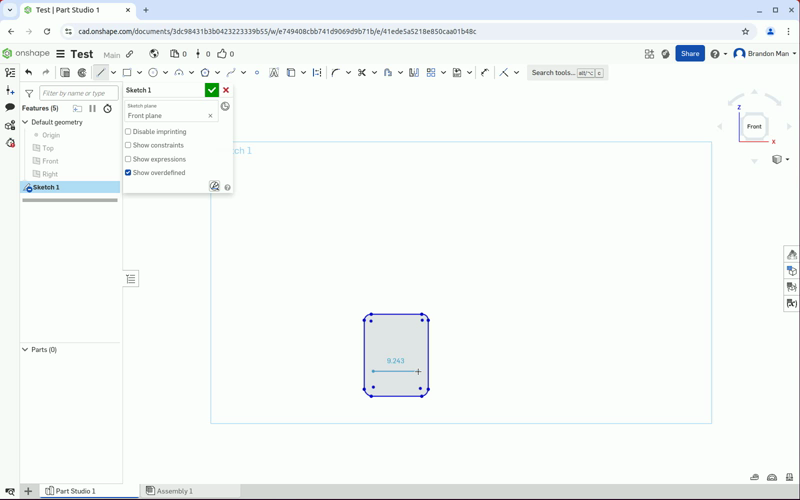
click(418, 371)
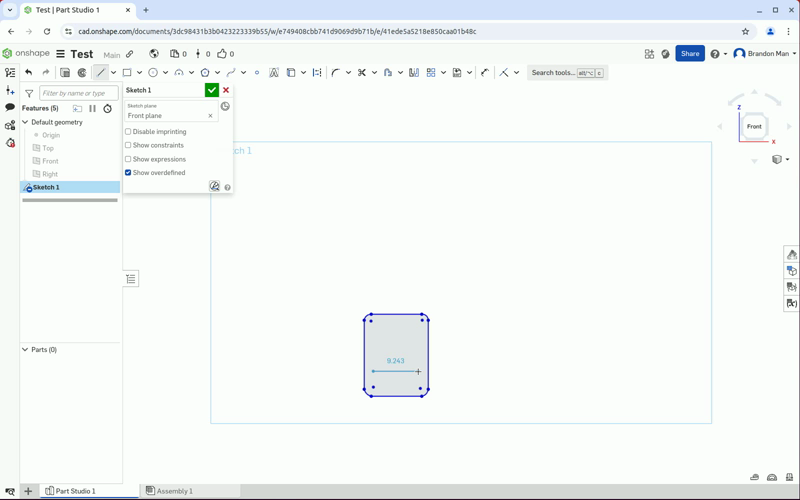
key_up(shift)
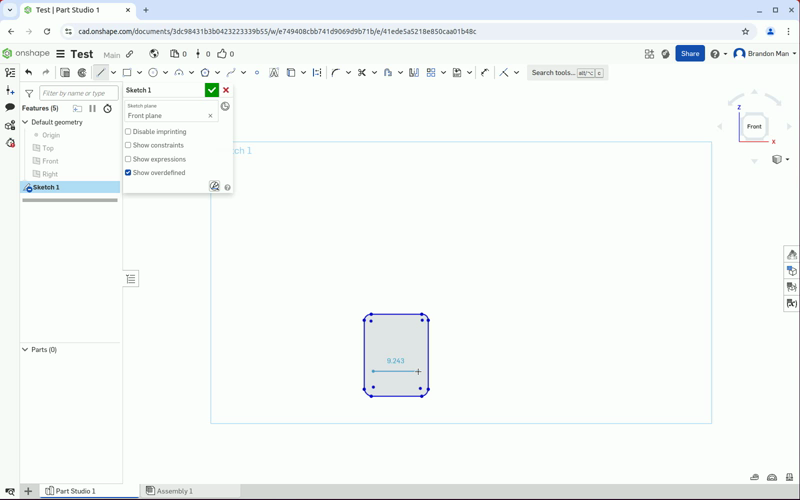
key_down(shift)
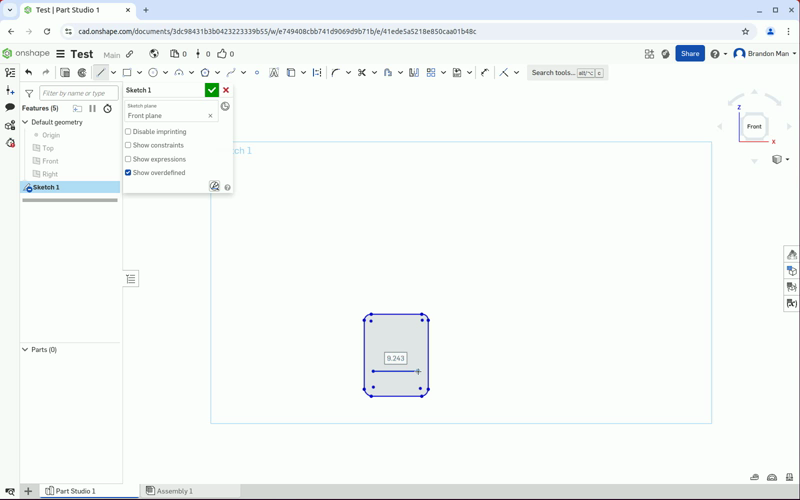
mouse_move(448, 371)
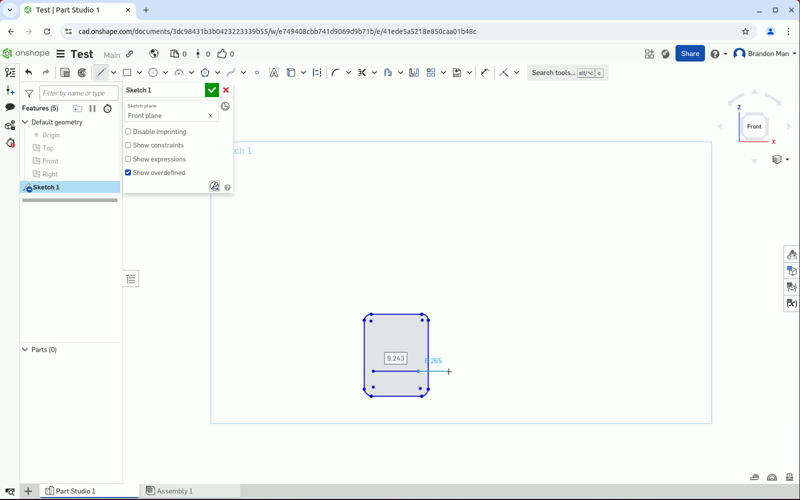
mouse_move(418, 357)
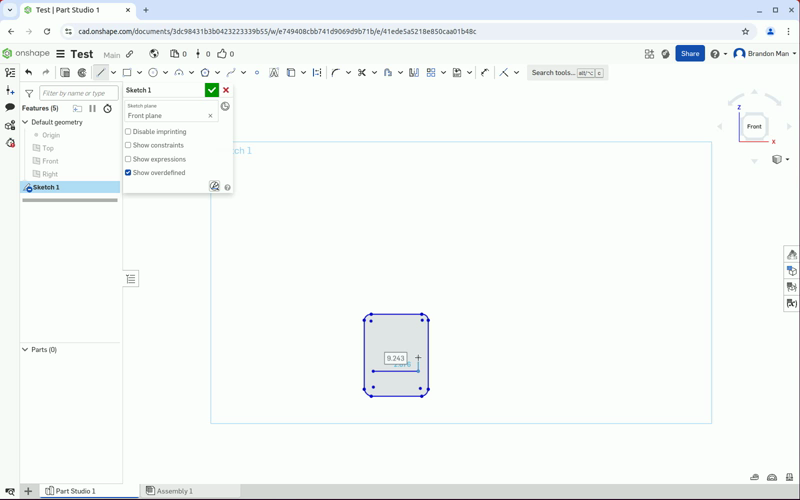
click(418, 357)
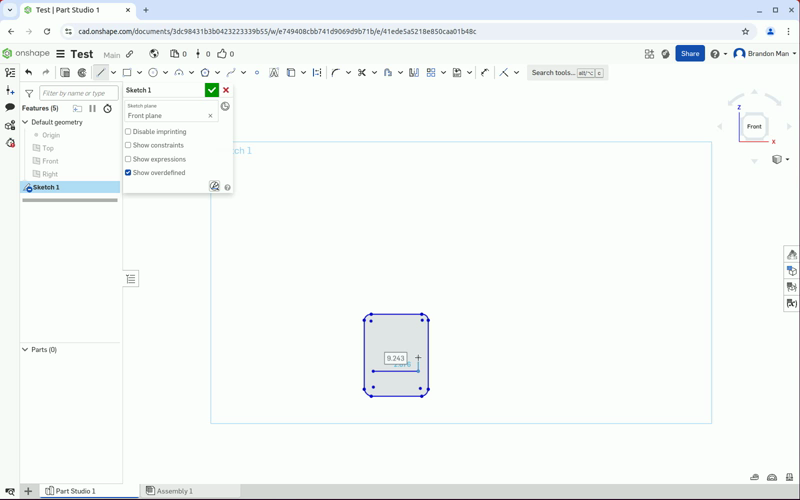
key_up(shift)
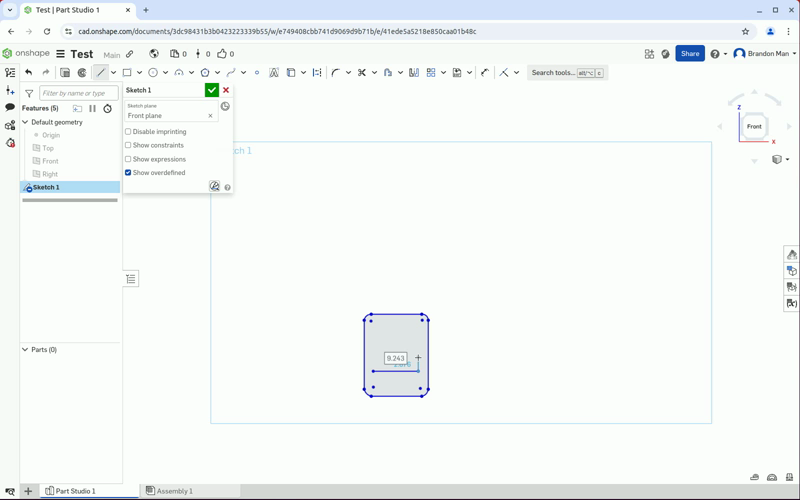
key_down(shift)
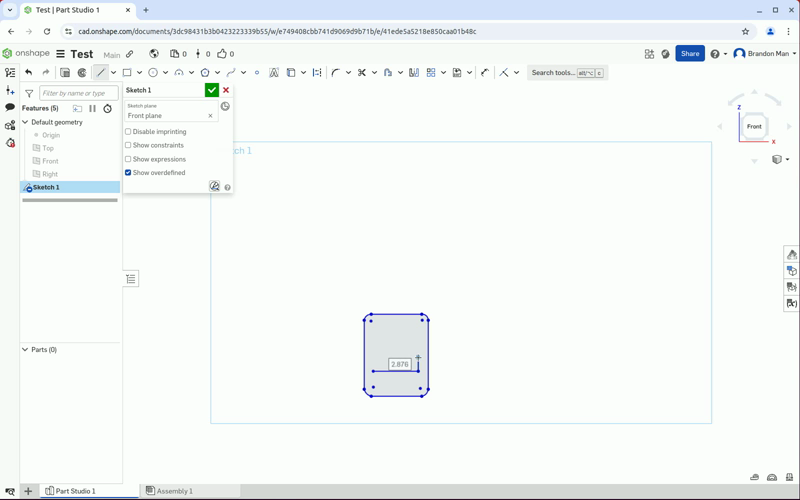
mouse_move(448, 357)
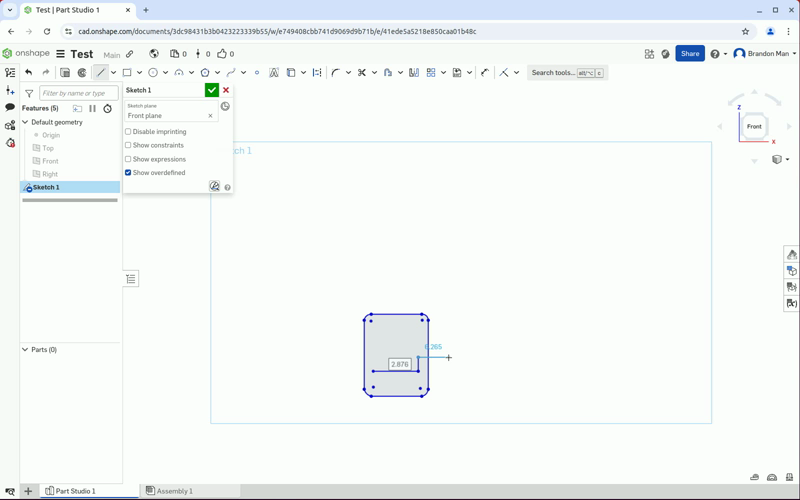
mouse_move(373, 357)
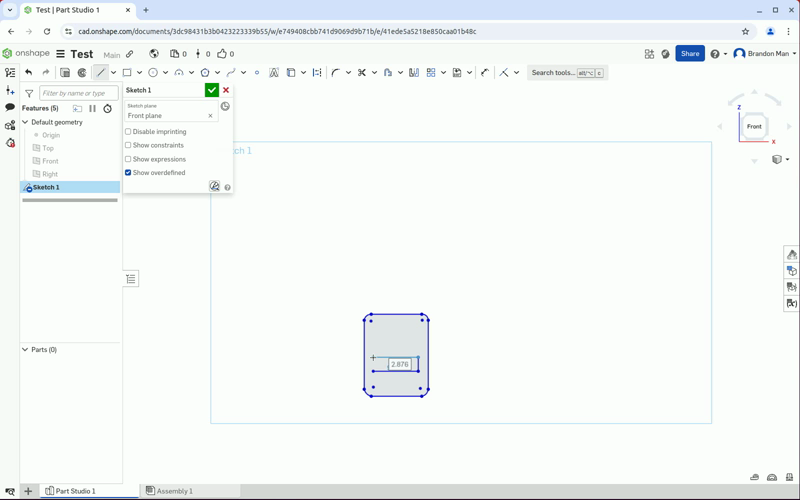
click(373, 357)
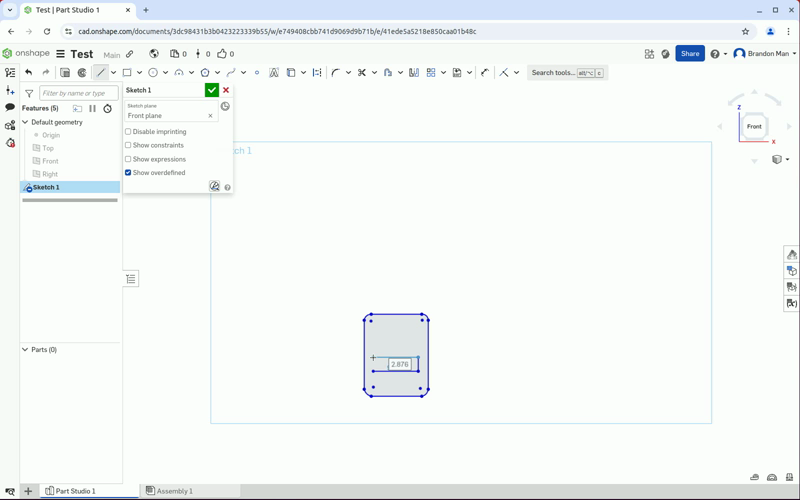
key_up(shift)
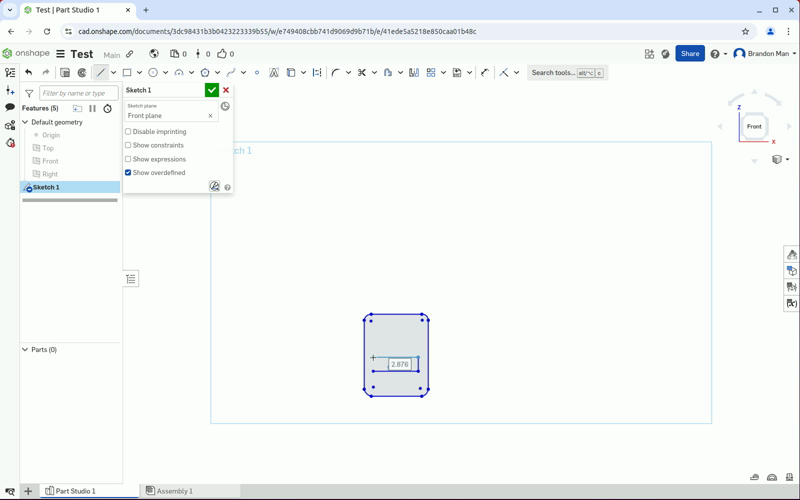
mouse_move(403, 357)
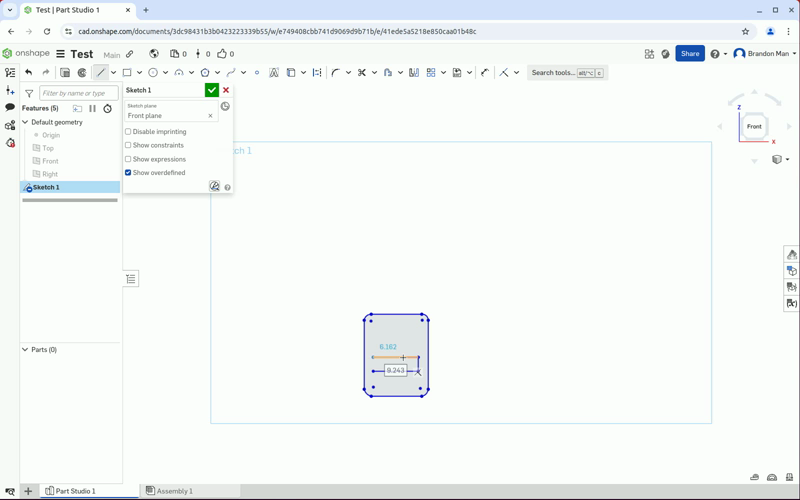
key_down(shift)
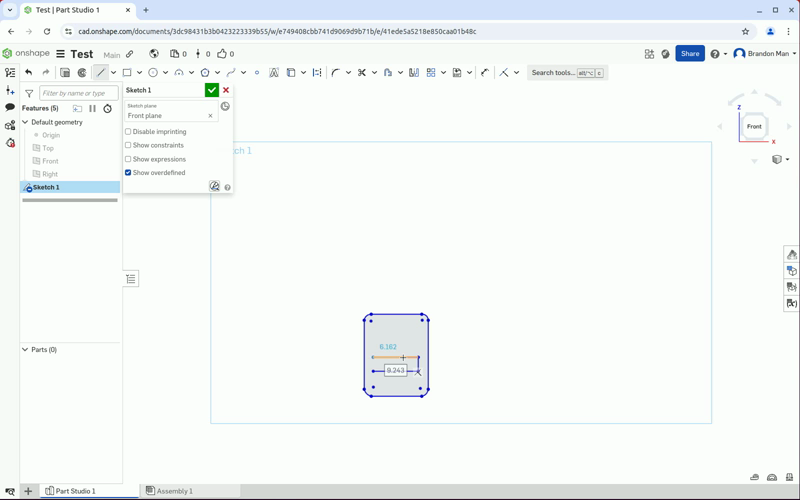
mouse_move(373, 371)
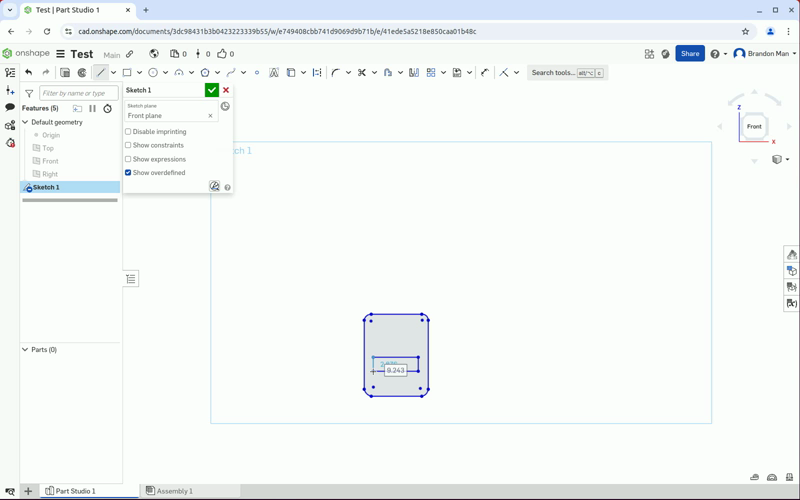
key_up(shift)
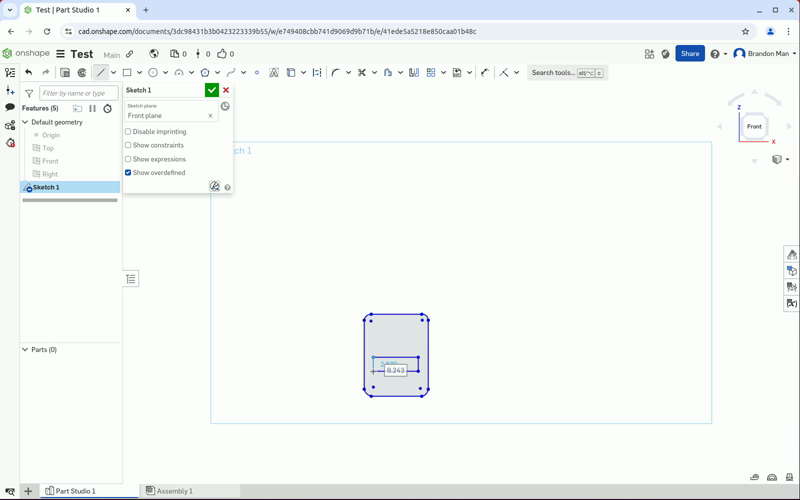
click(373, 371)
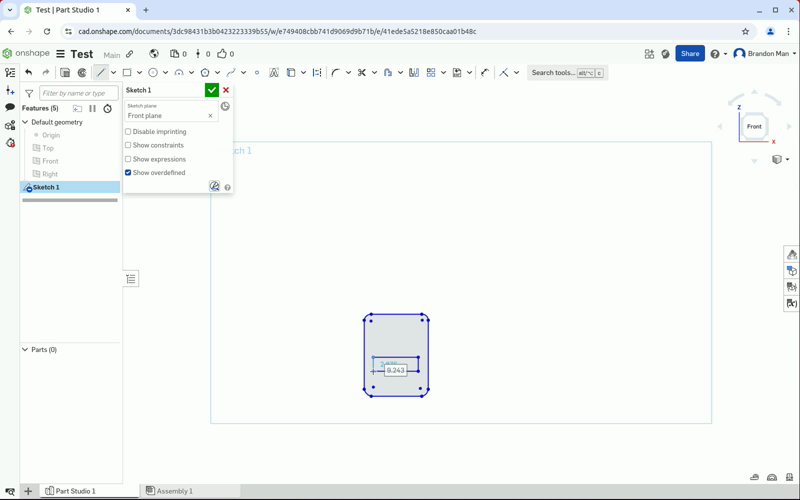
key(esc)
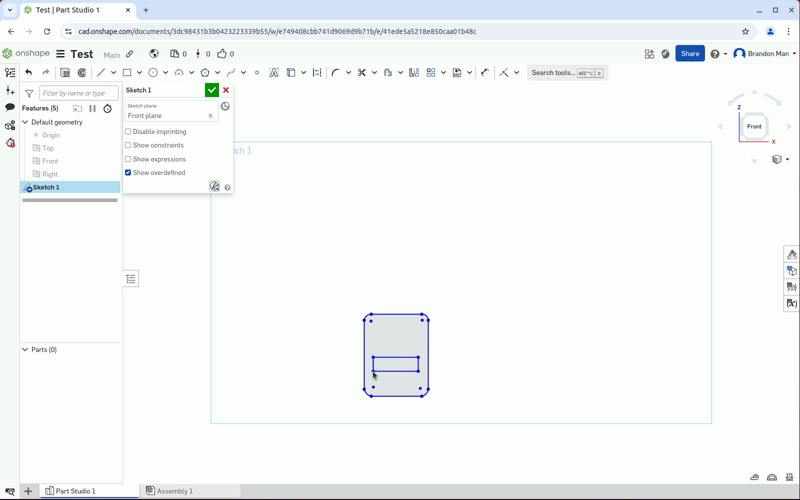
key(c)
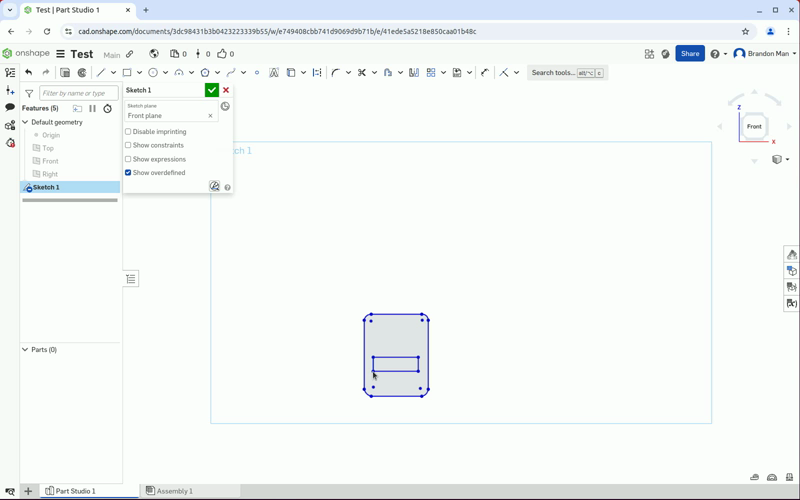
key_down(shift)
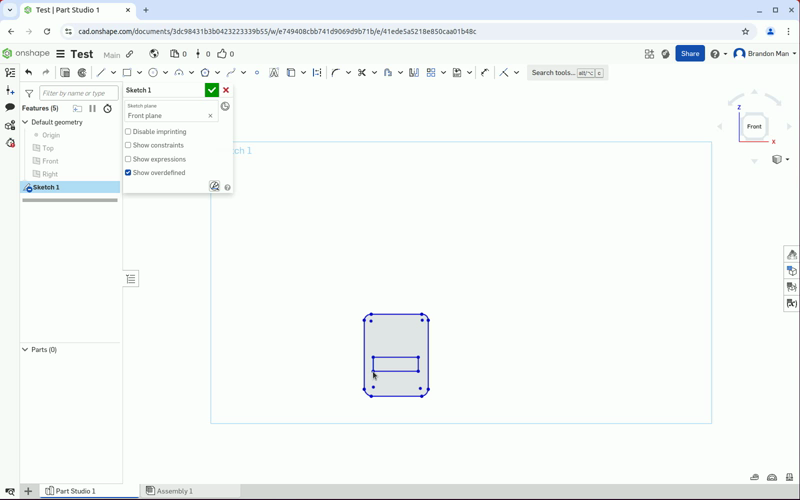
mouse_move(380, 386)
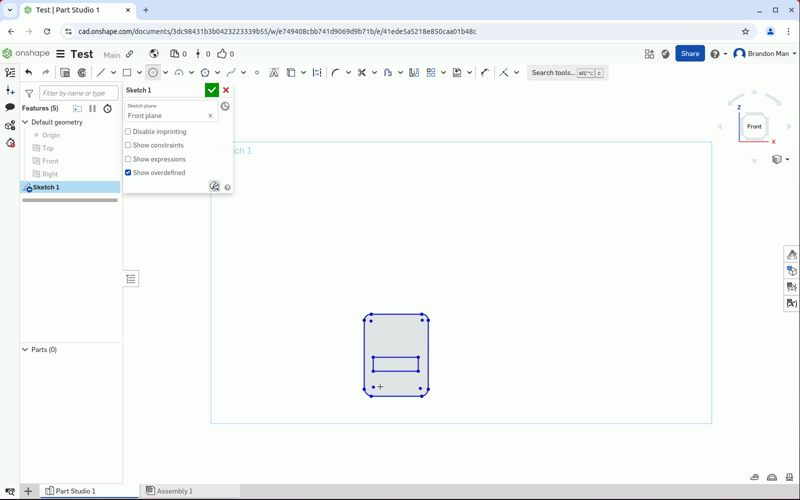
click(380, 386)
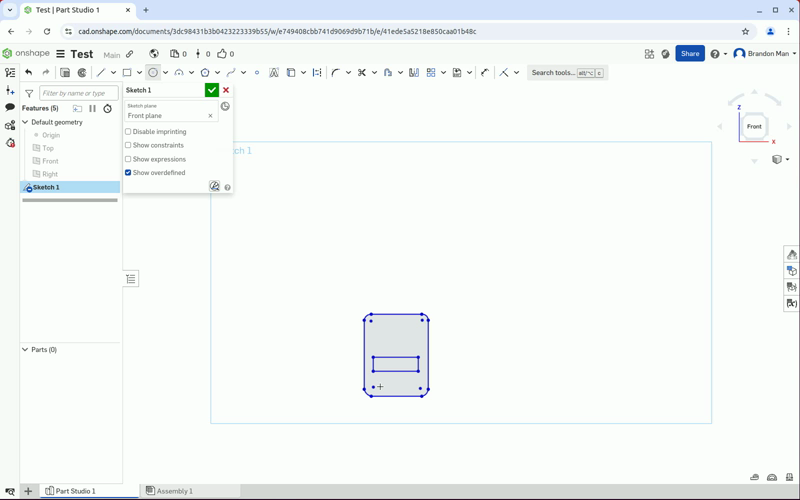
key_up(shift)
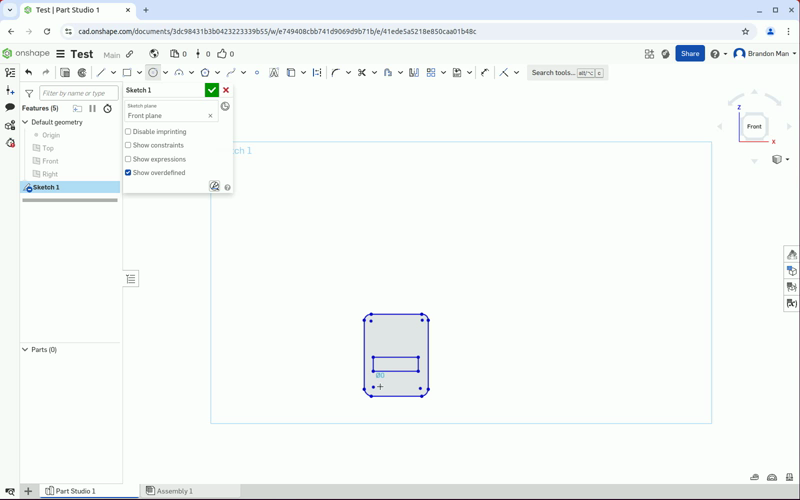
mouse_move(383, 386)
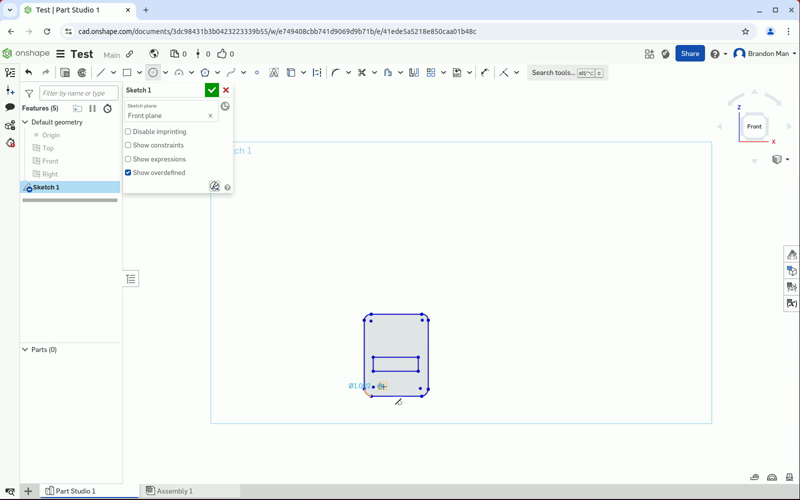
click(383, 386)
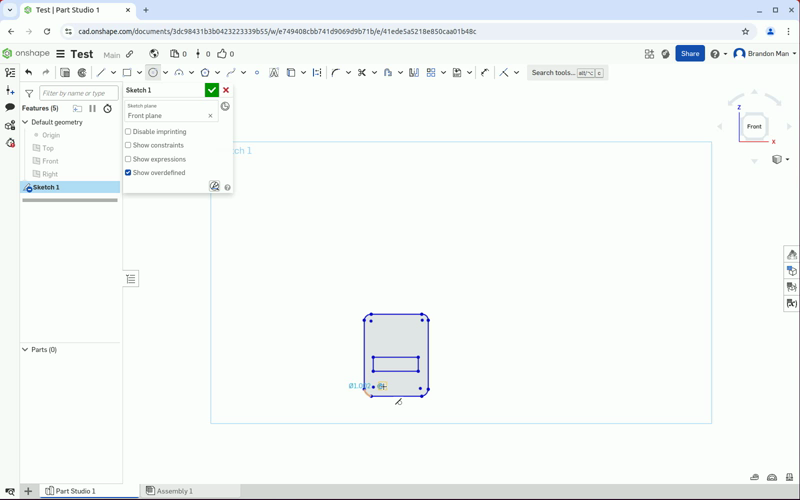
key(esc)
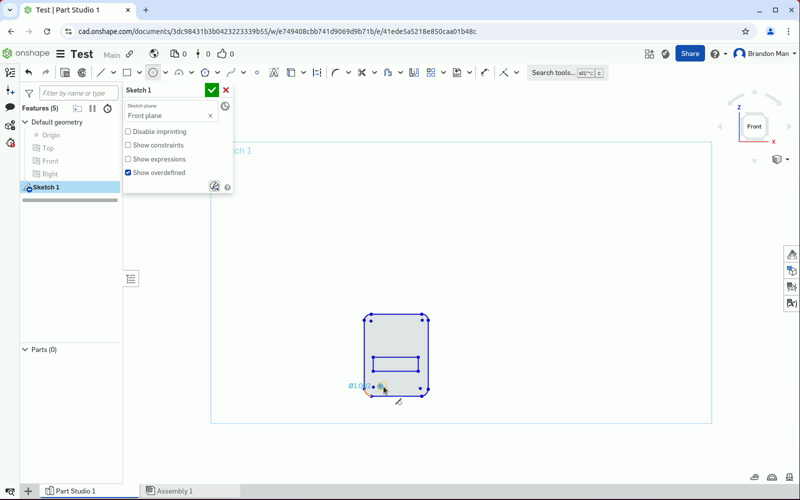
key(c)
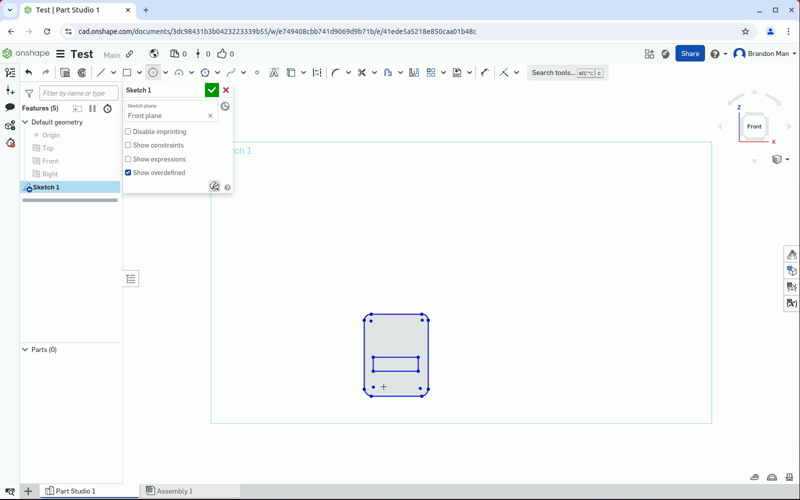
key_down(shift)
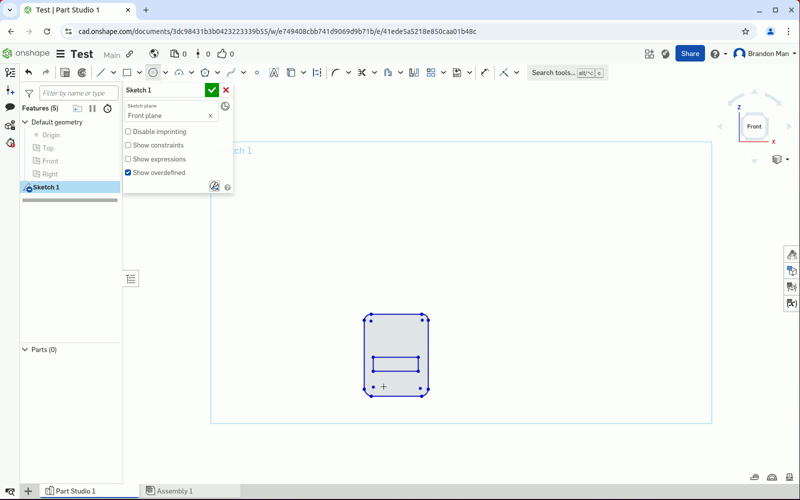
mouse_move(396, 330)
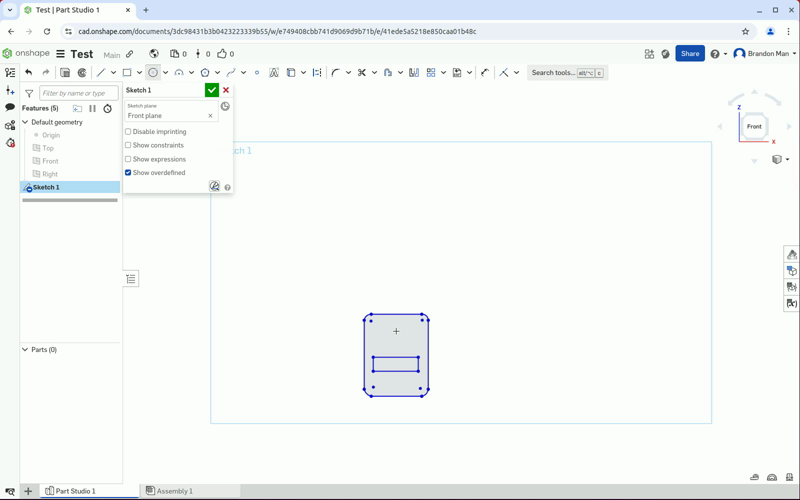
click(396, 330)
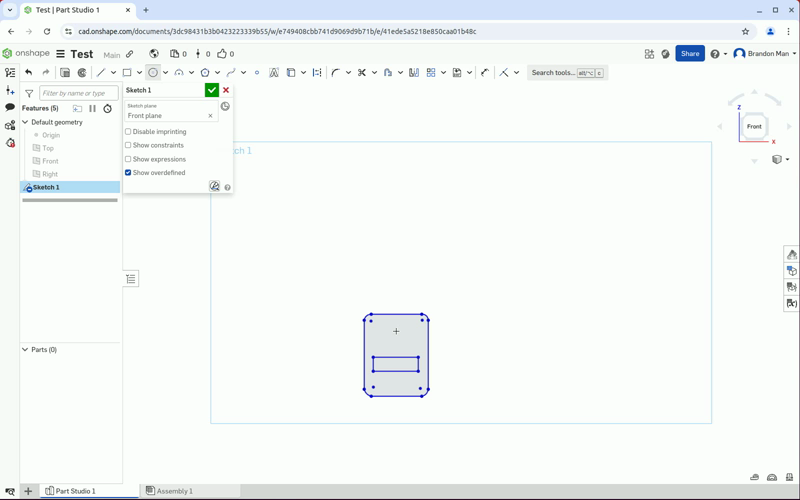
key_up(shift)
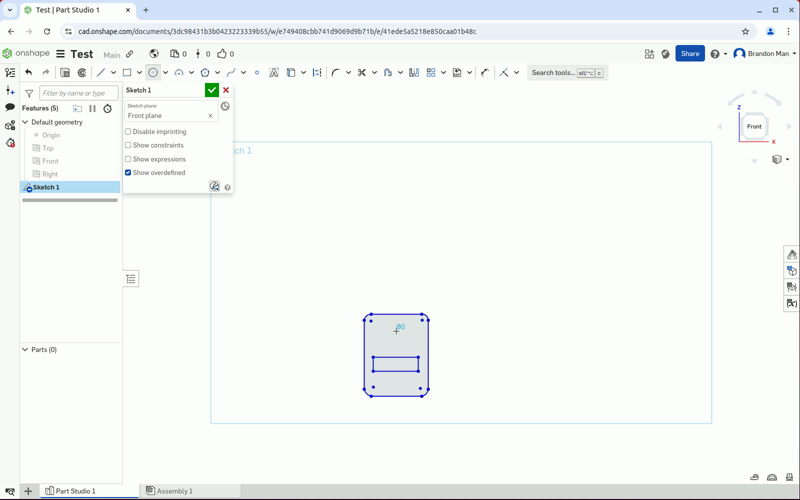
mouse_move(404, 330)
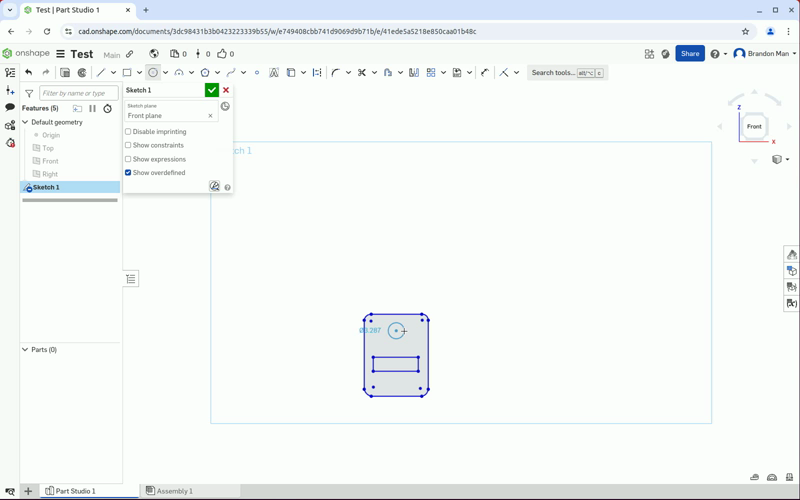
click(404, 330)
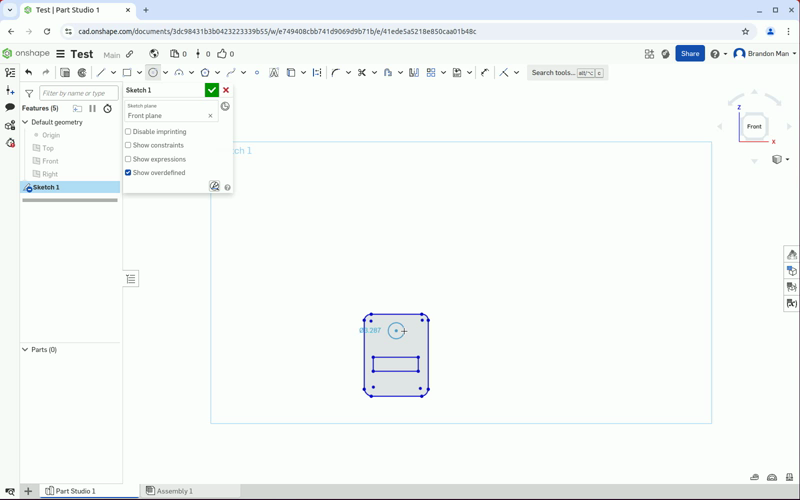
key(esc)
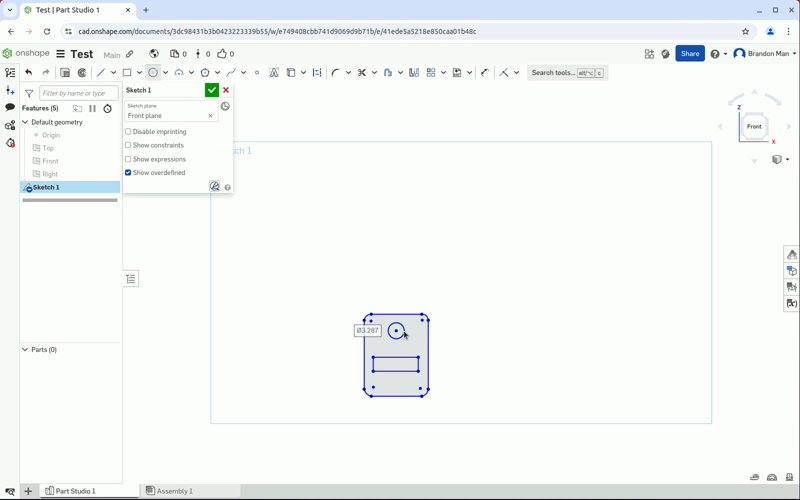
key(c)
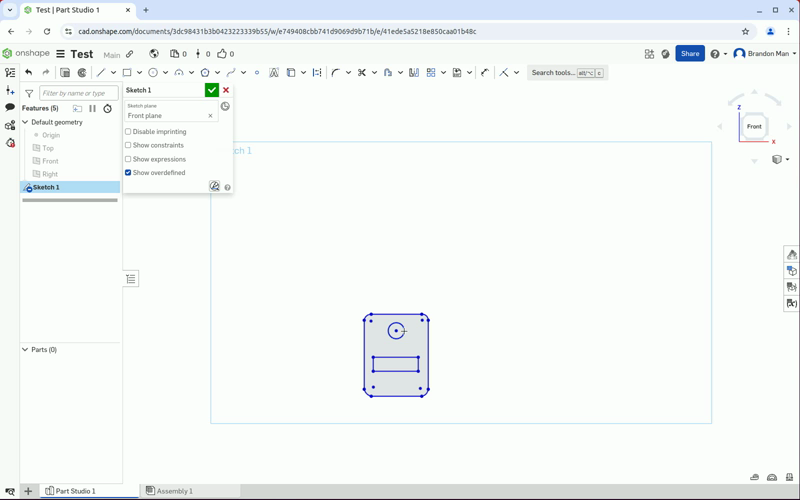
key_down(shift)
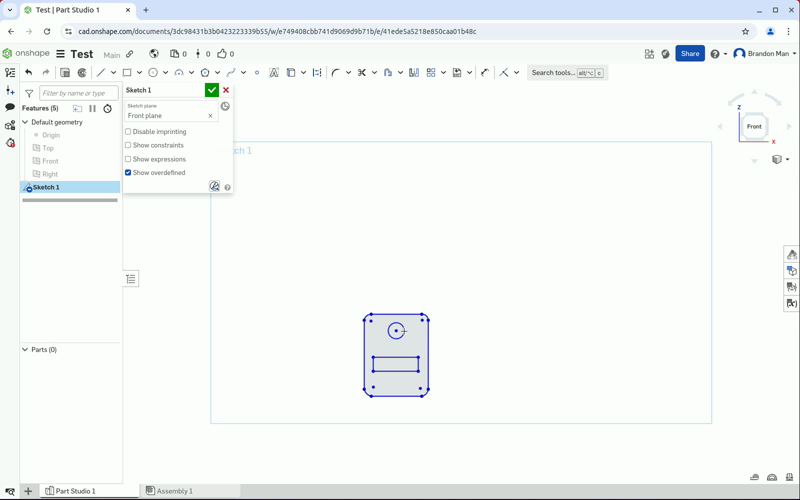
mouse_move(396, 386)
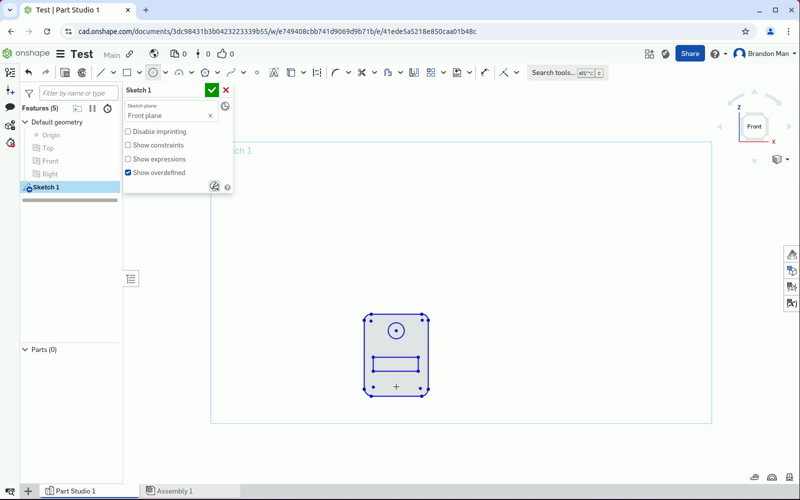
click(396, 386)
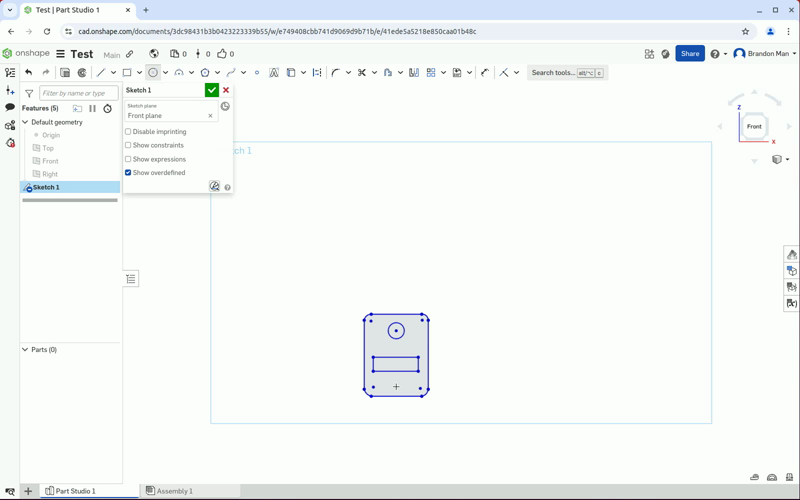
key_up(shift)
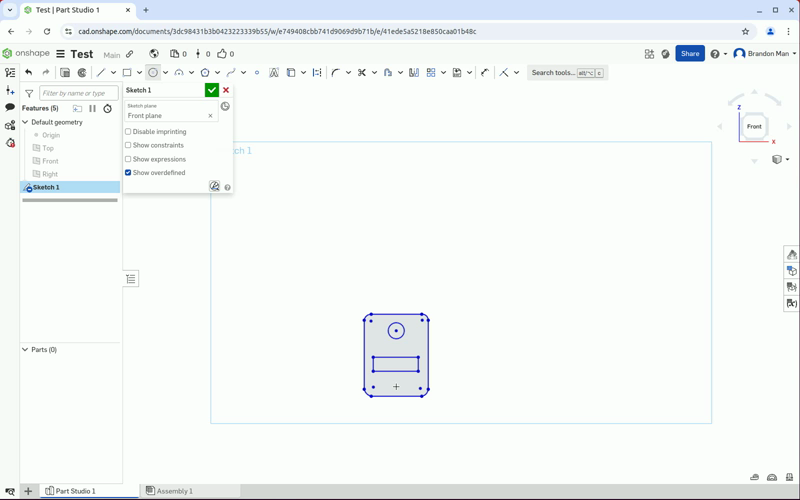
mouse_move(399, 386)
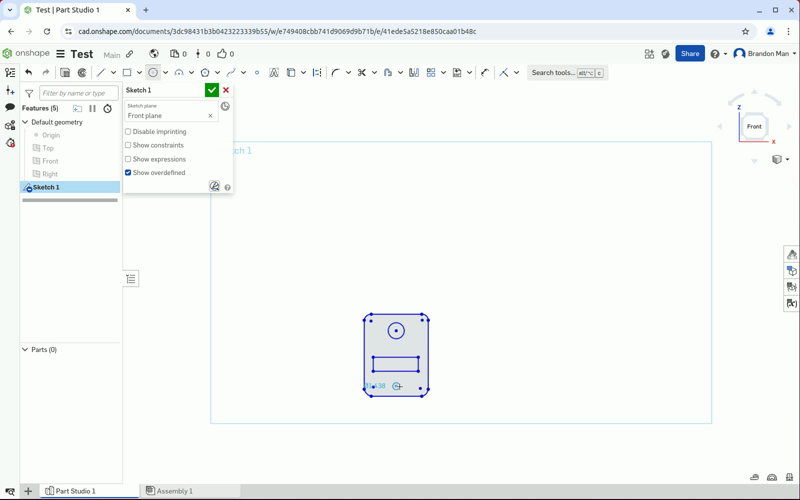
click(399, 386)
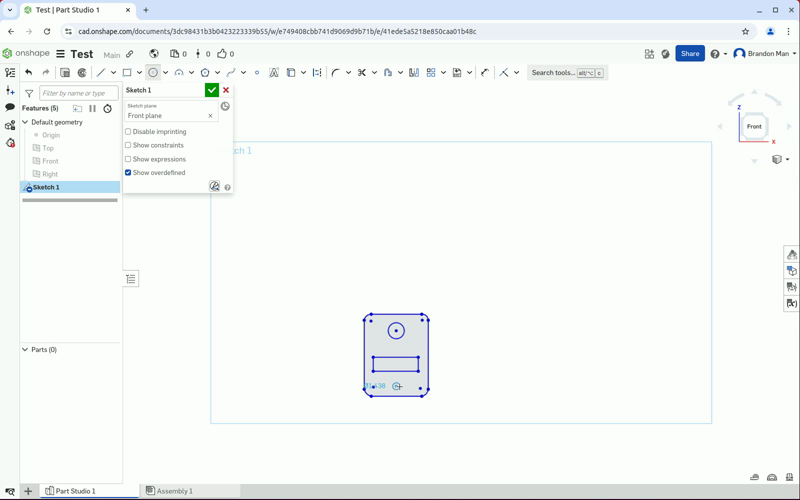
key(esc)
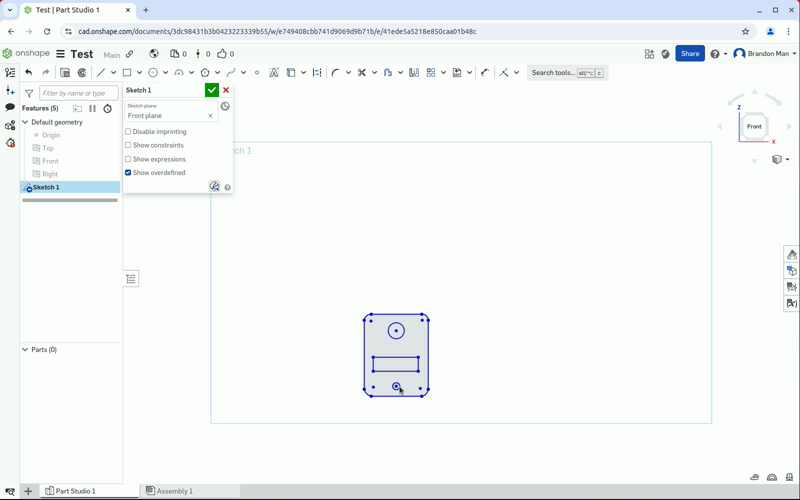
key(c)
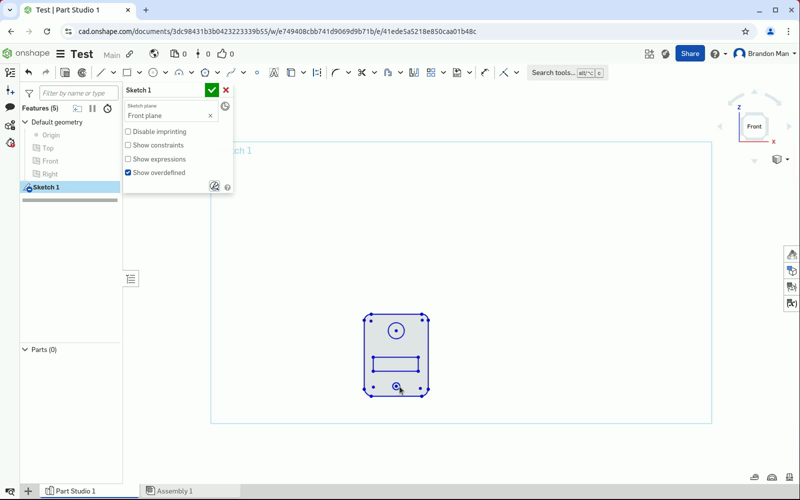
key_down(shift)
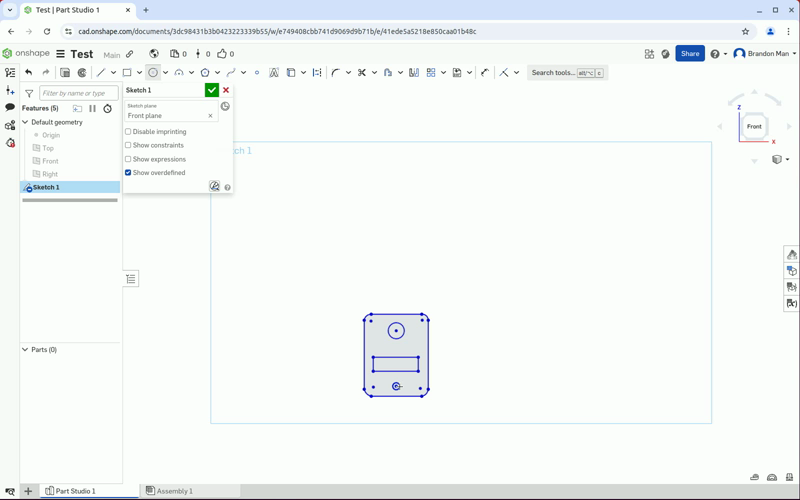
mouse_move(413, 386)
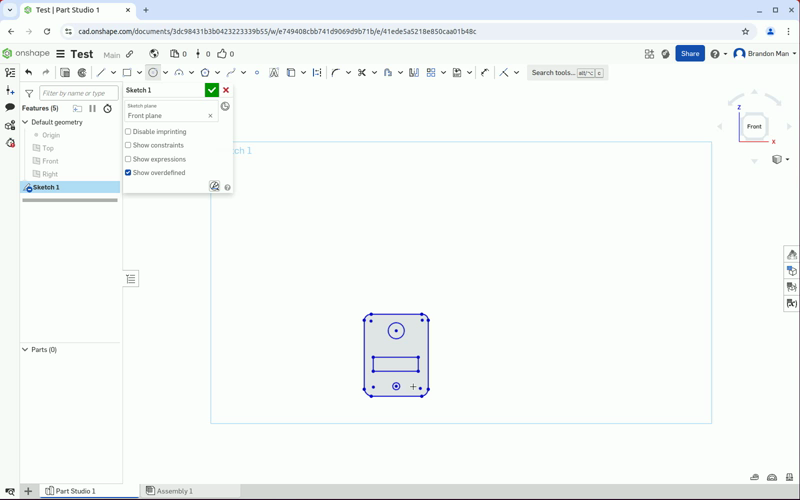
click(413, 386)
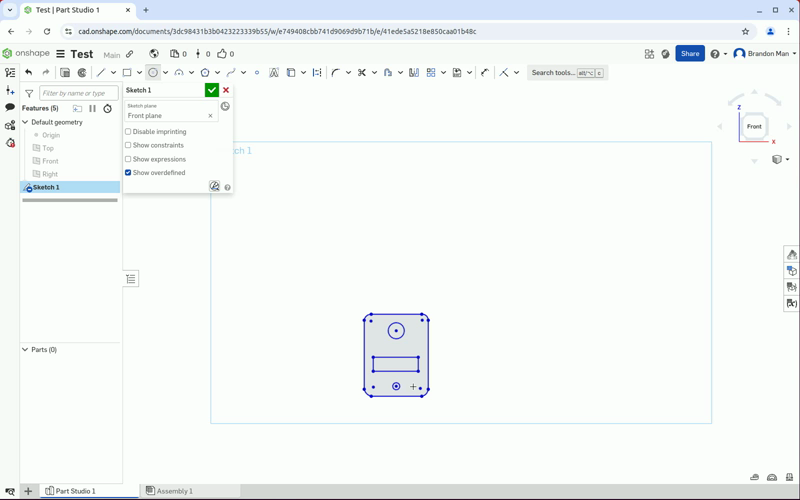
key_up(shift)
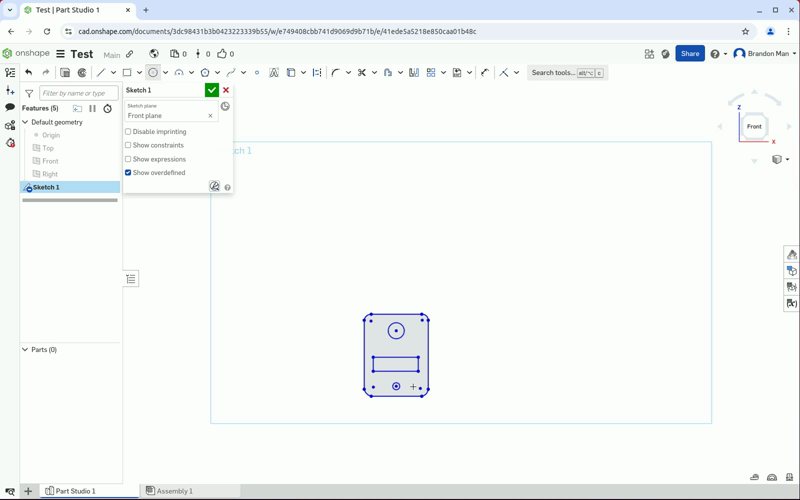
mouse_move(416, 386)
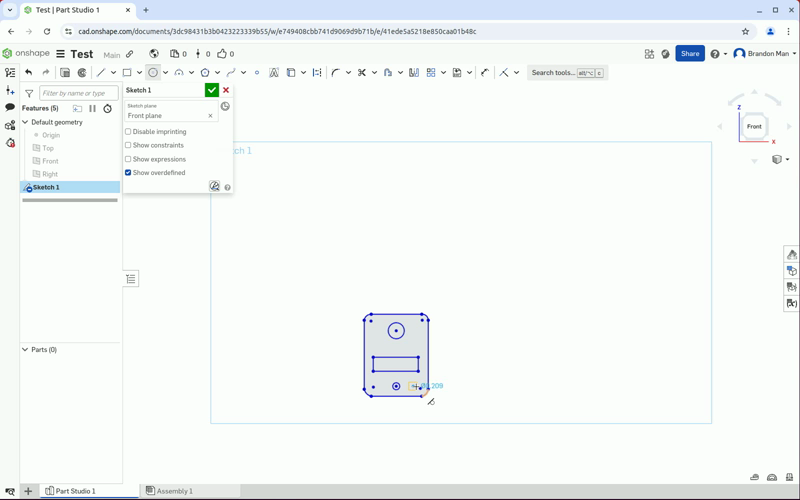
click(416, 386)
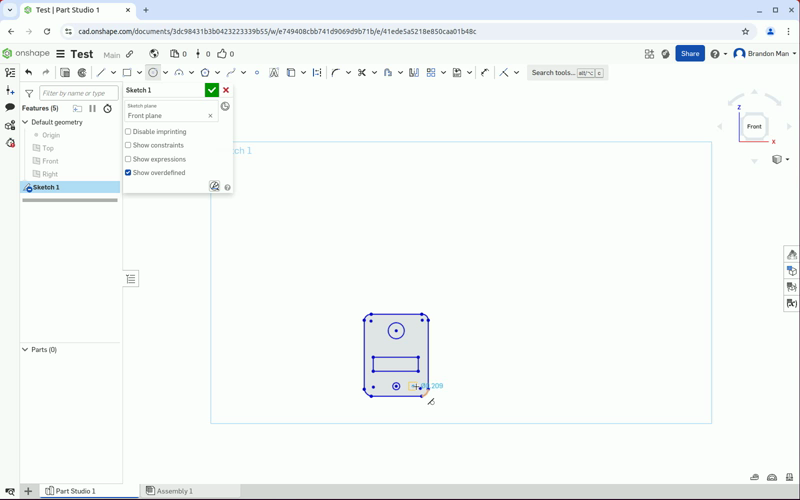
key(esc)
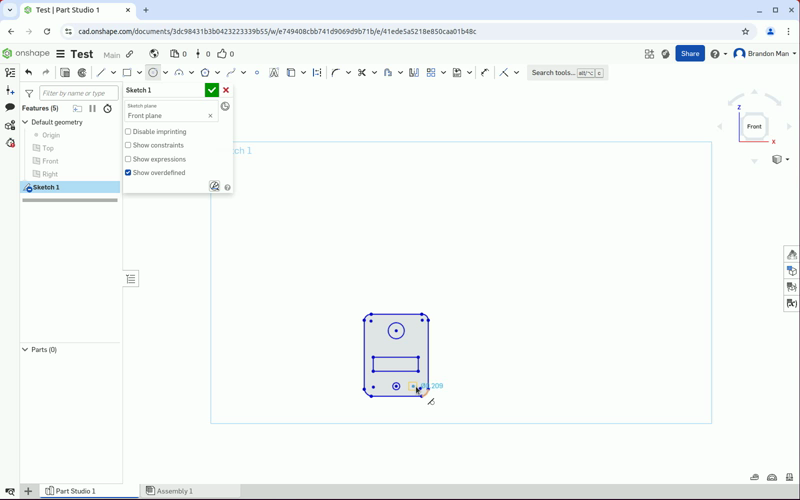
mouse_move(375, 382)
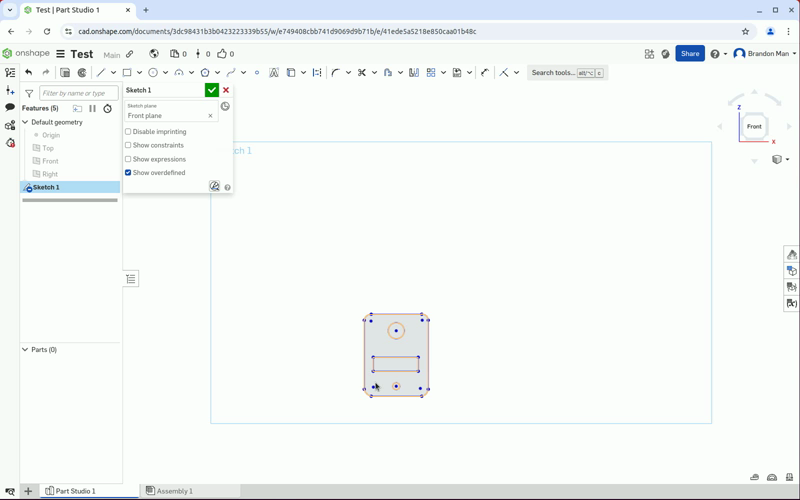
click(375, 382)
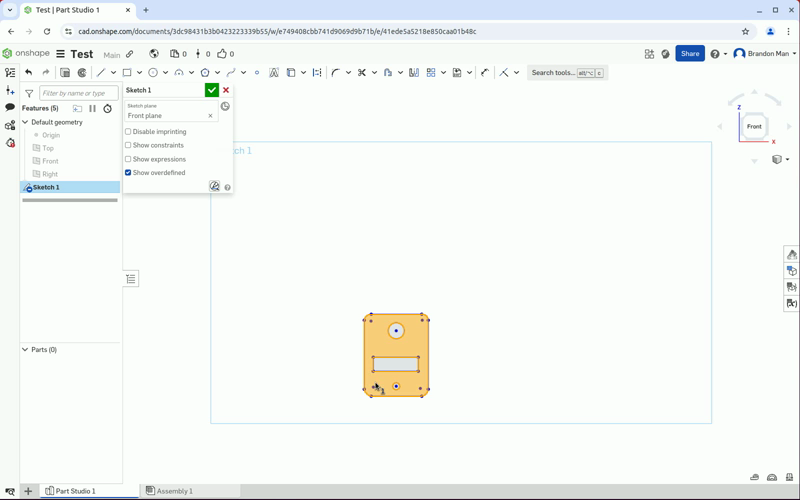
mouse_move(73, 352)
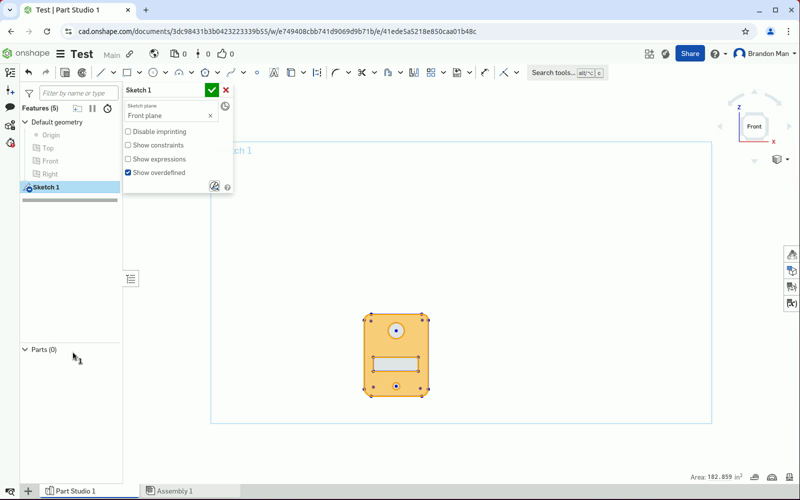
key(shift+y)
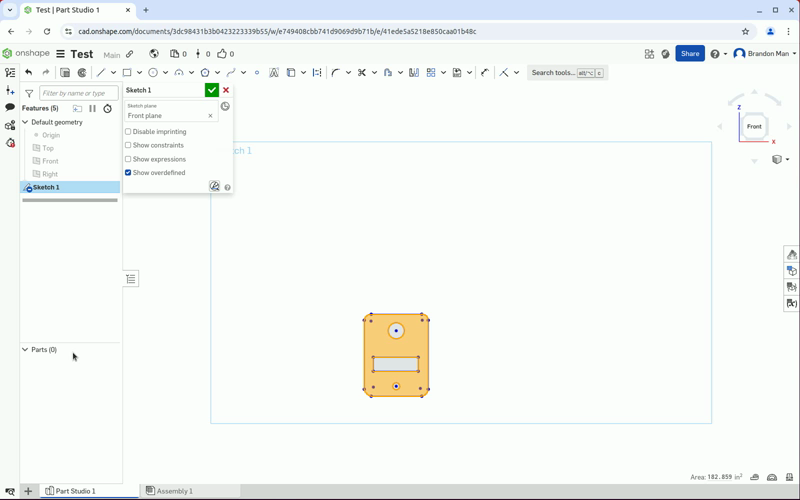
key(shift+e)
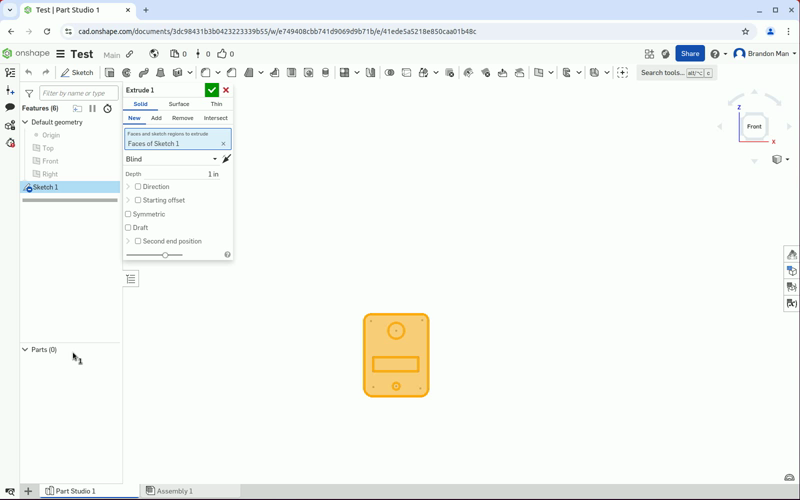
mouse_move(143, 106)
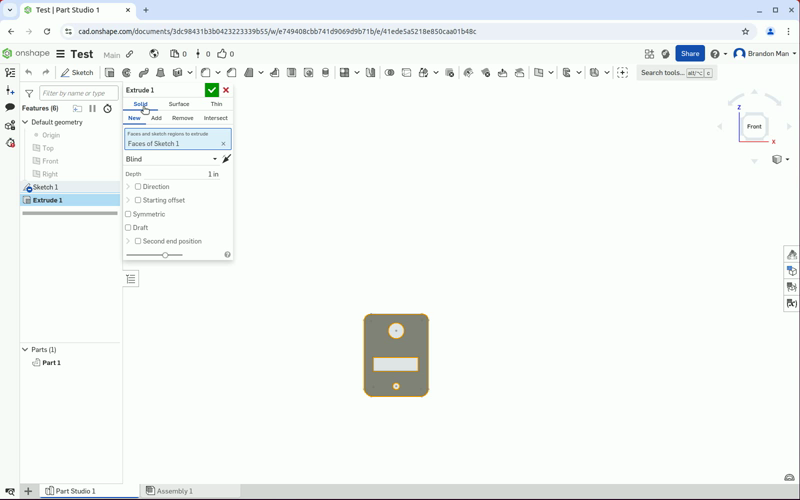
click(143, 106)
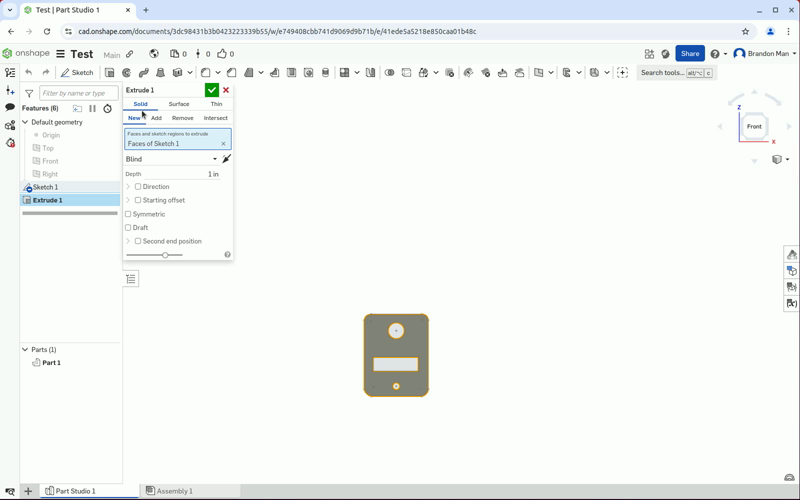
mouse_move(137, 120)
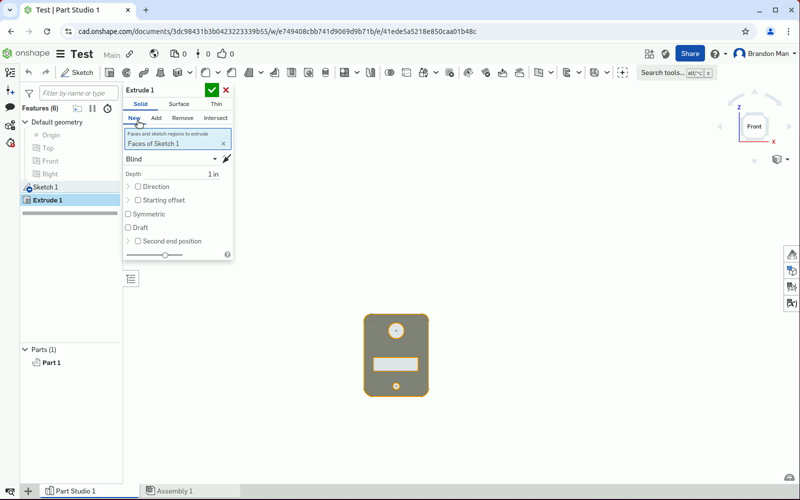
click(137, 120)
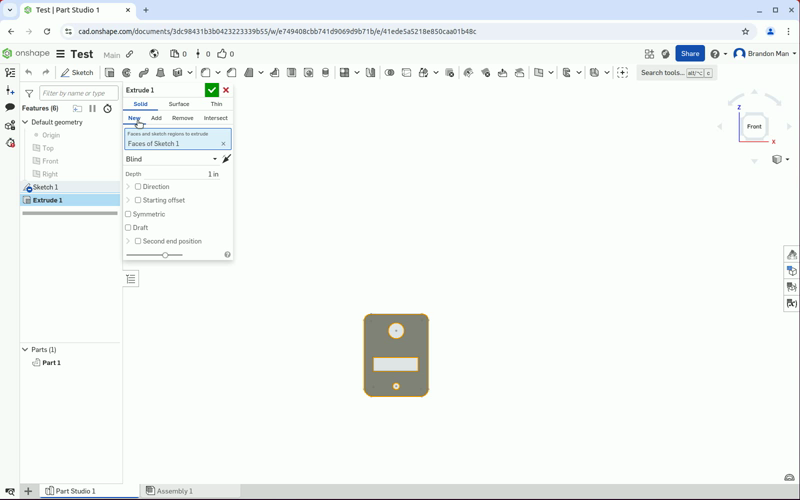
key(tab, 4)
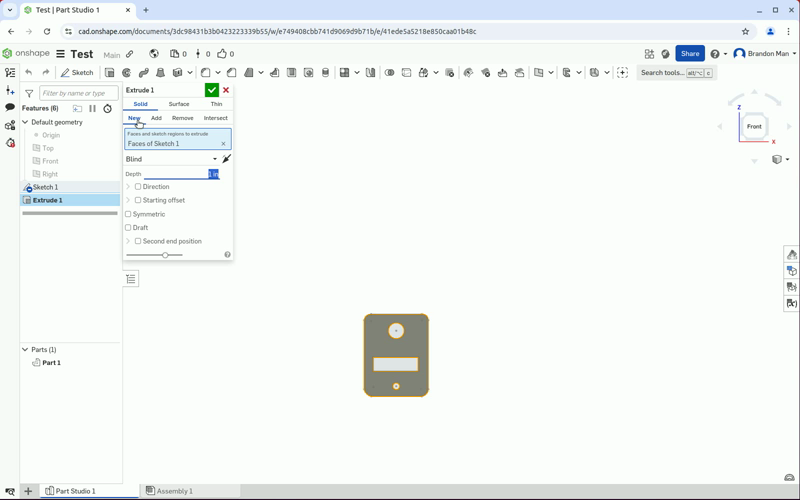
text(0.722)
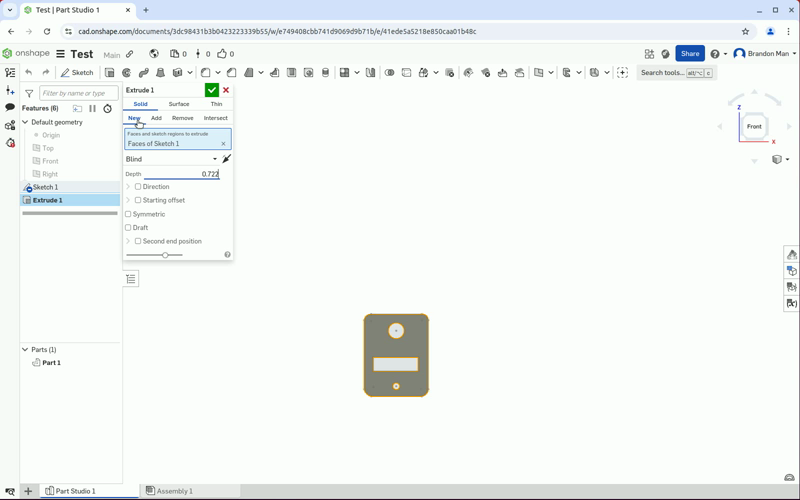
key(enter)
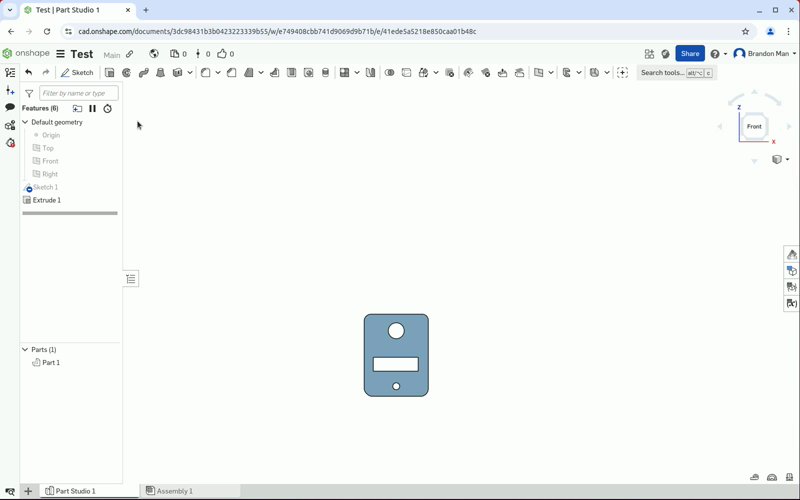
key(shift+h)
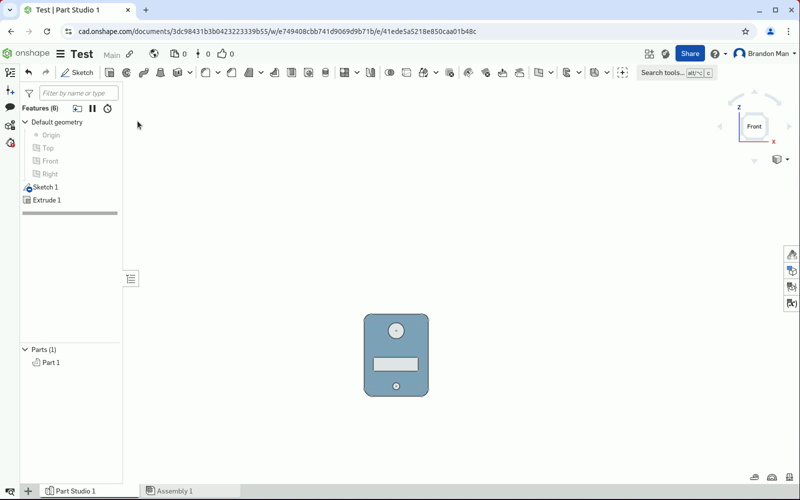
key(shift+h)
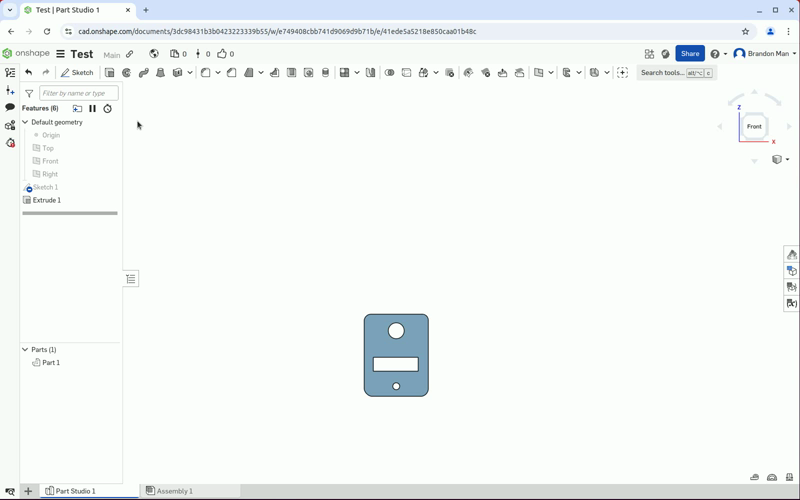
mouse_move(73, 189)
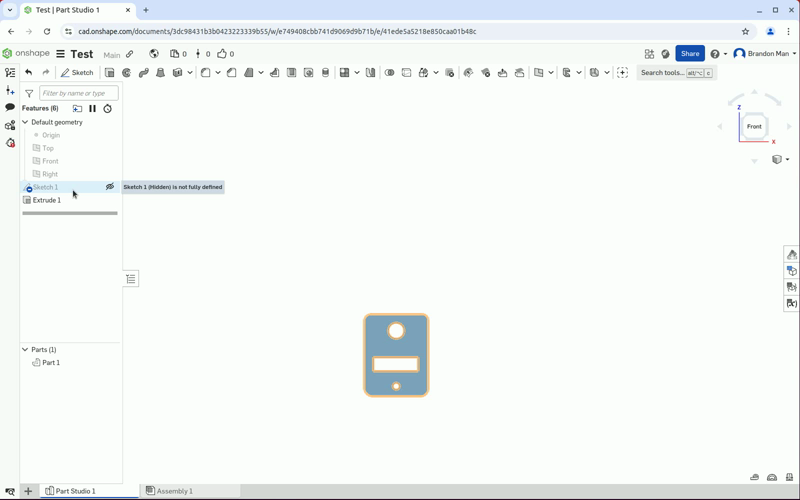
click(73, 189)
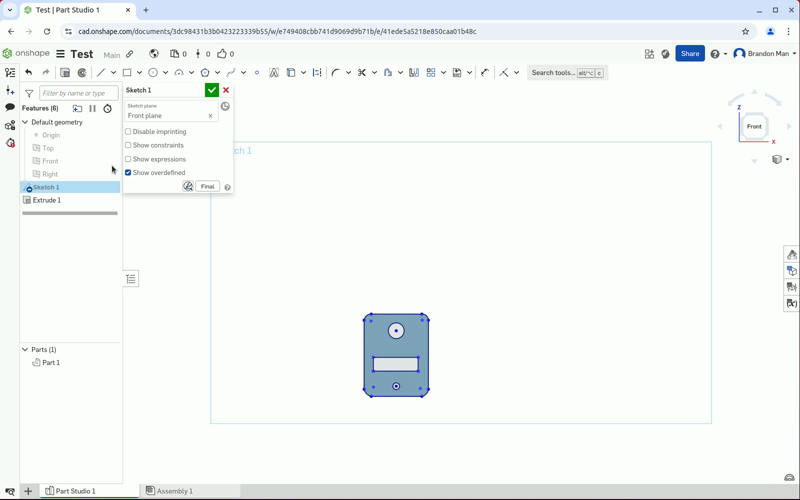
mouse_move(229, 92)
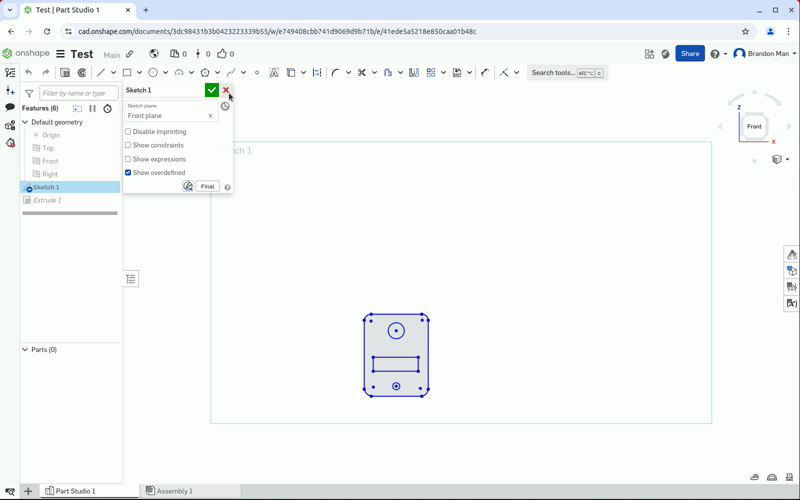
click(229, 92)
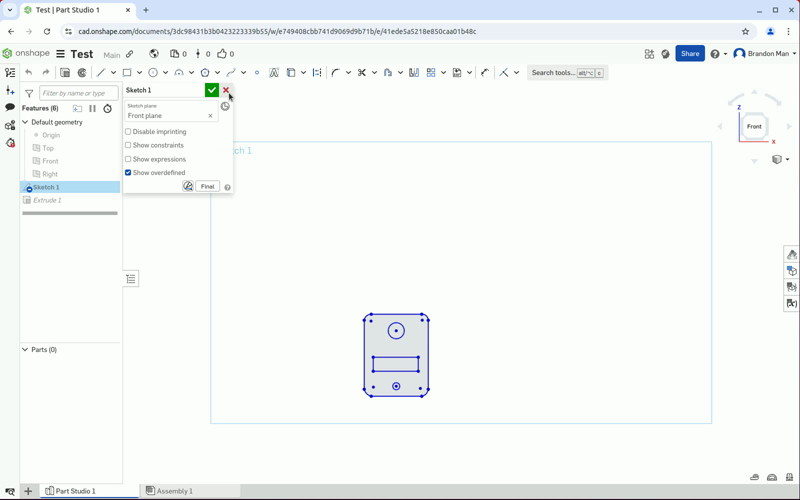
key(shift+s)
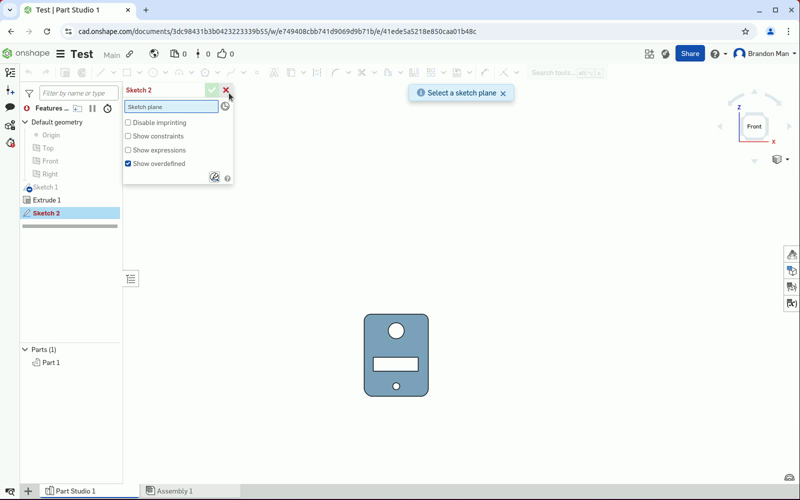
mouse_move(73, 163)
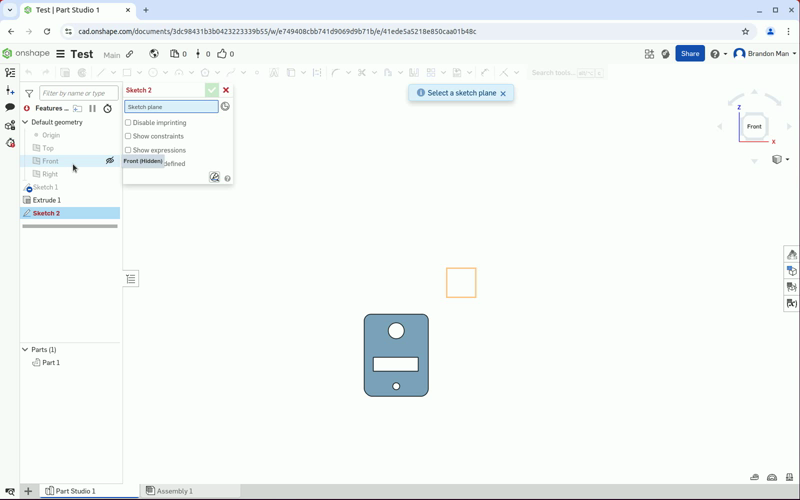
click(73, 163)
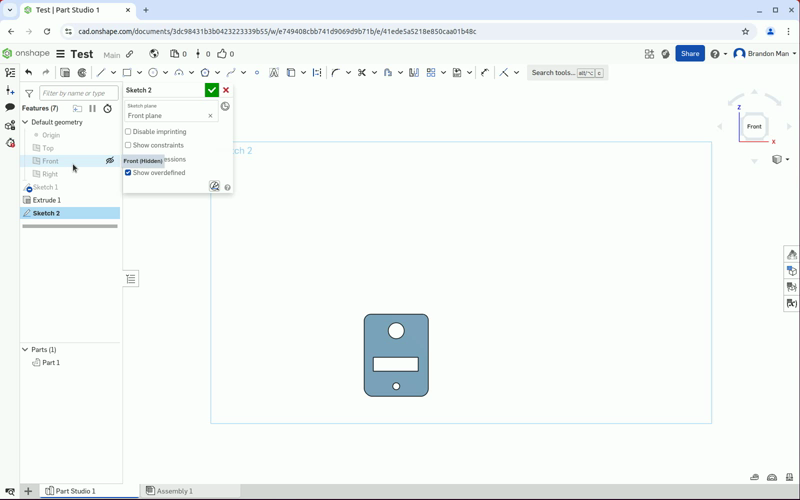
mouse_move(73, 352)
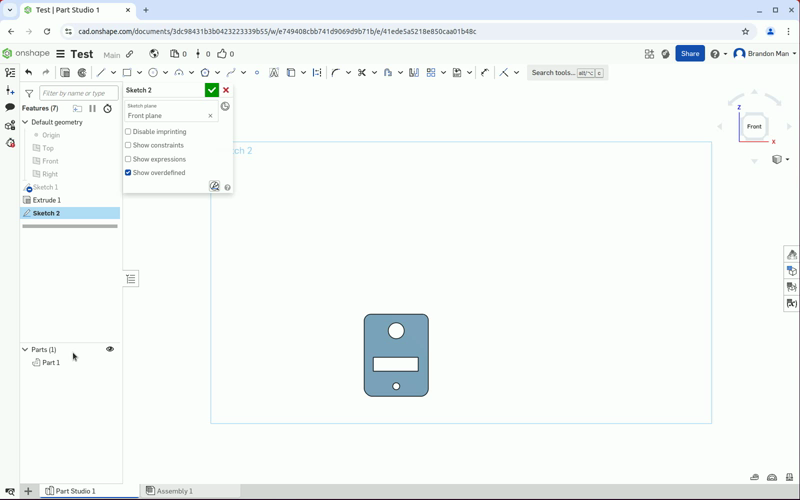
key(y)
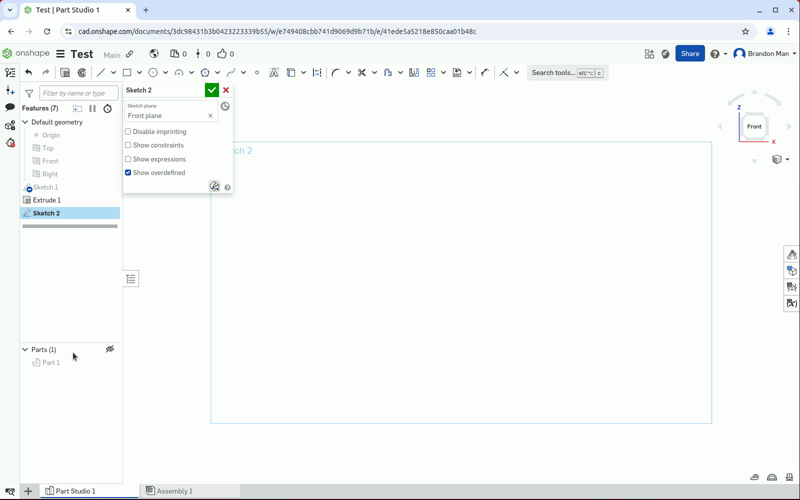
key(c)
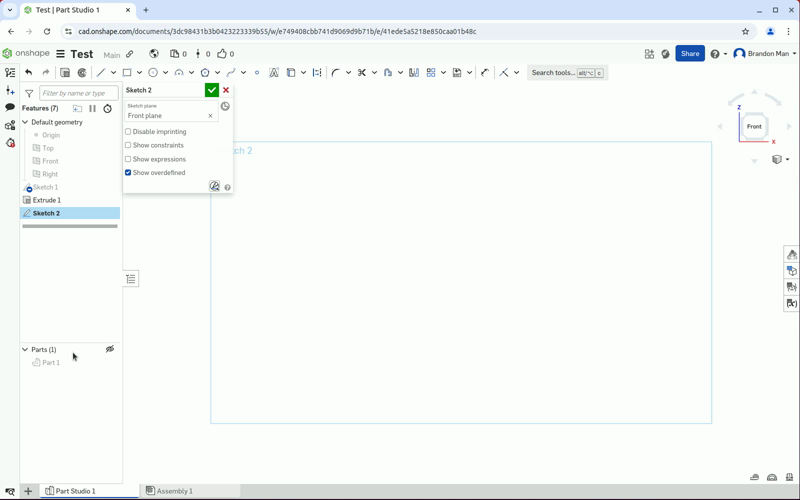
key_down(shift)
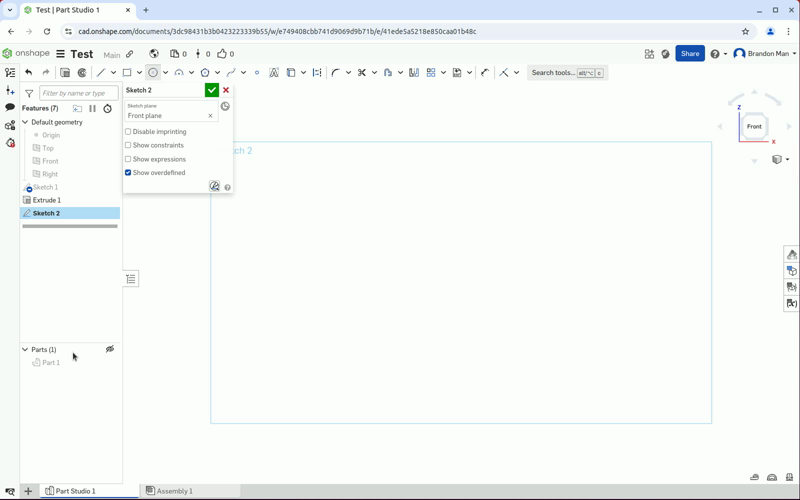
mouse_move(380, 386)
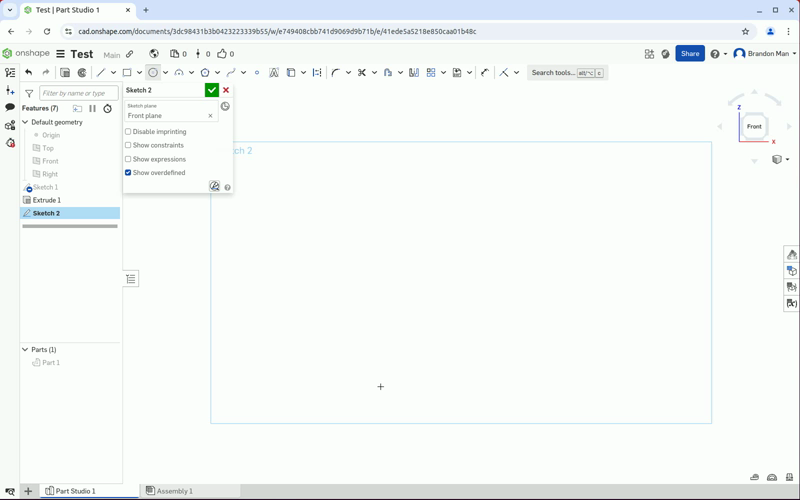
click(380, 386)
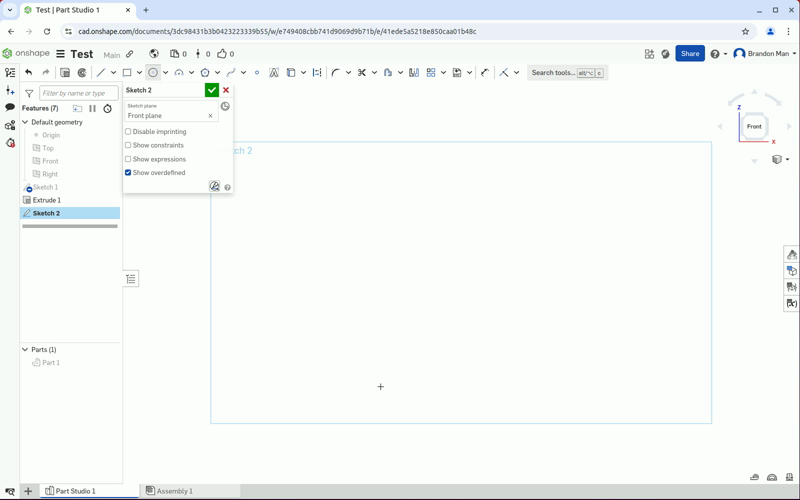
key_up(shift)
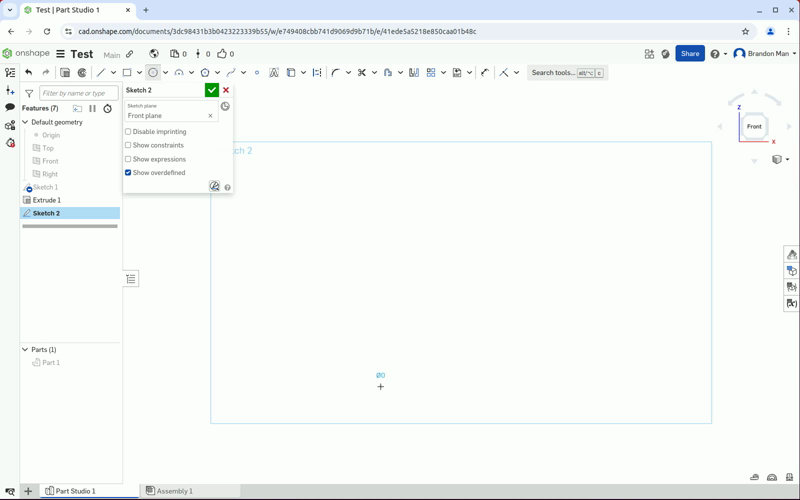
mouse_move(384, 386)
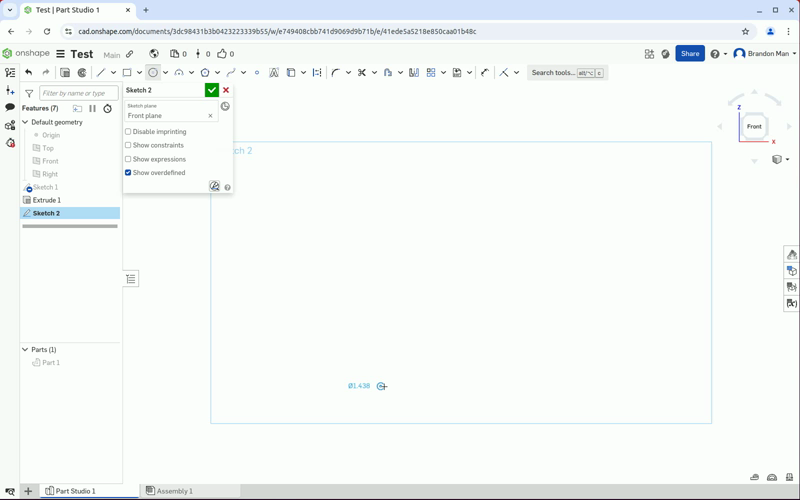
click(384, 386)
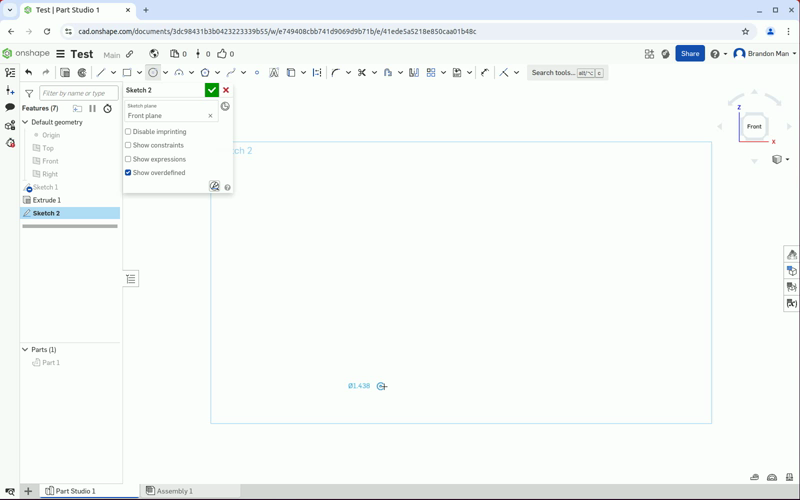
key(esc)
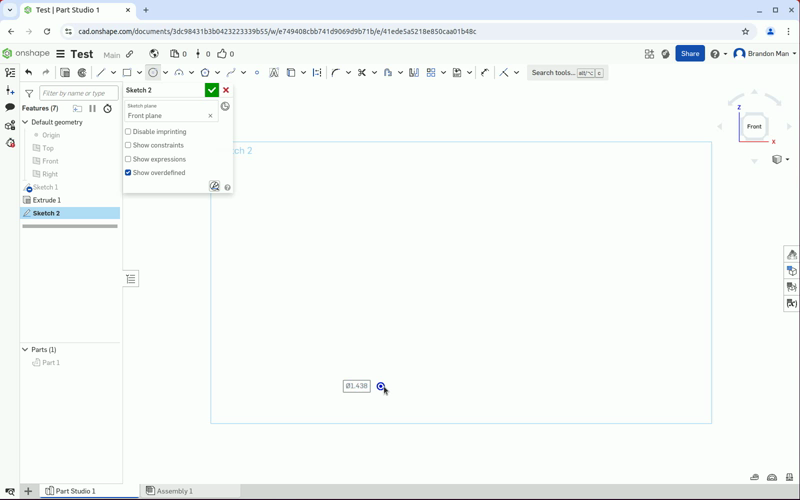
mouse_move(379, 386)
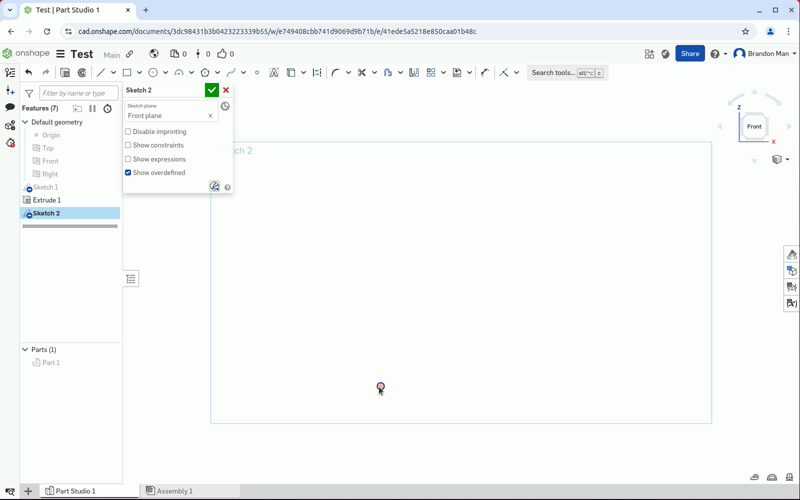
scroll(6)
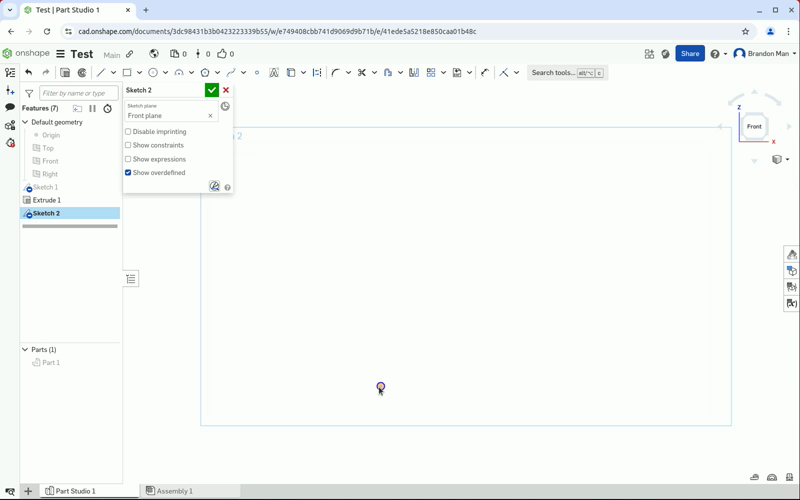
scroll(6)
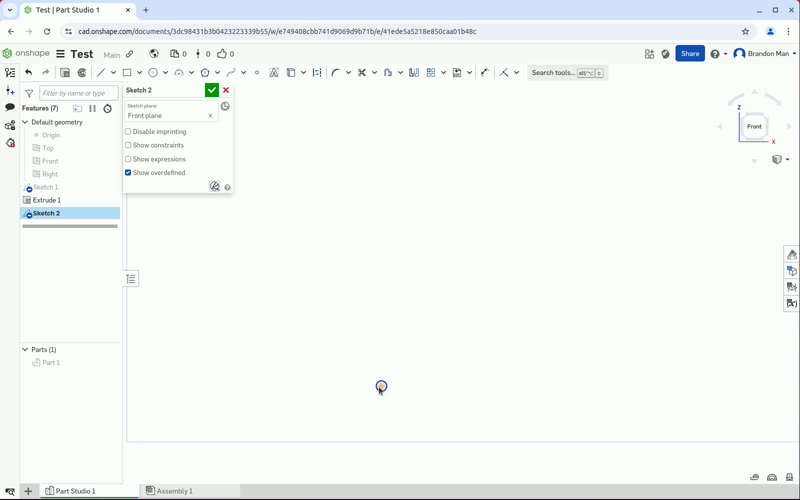
scroll(6)
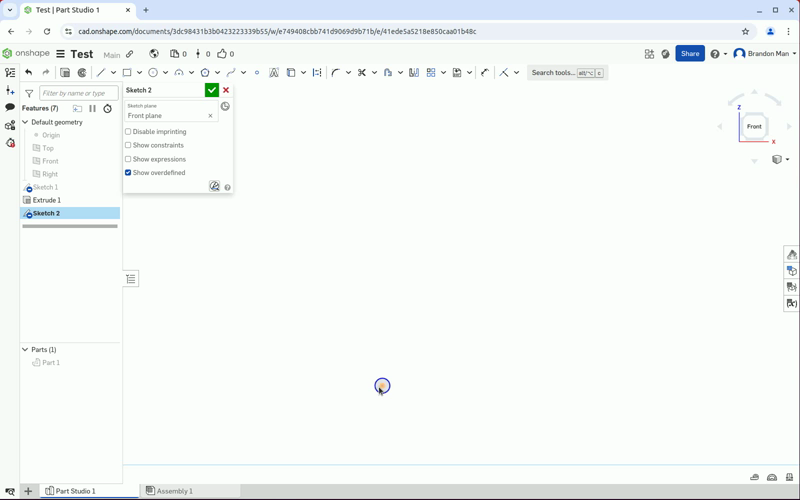
scroll(6)
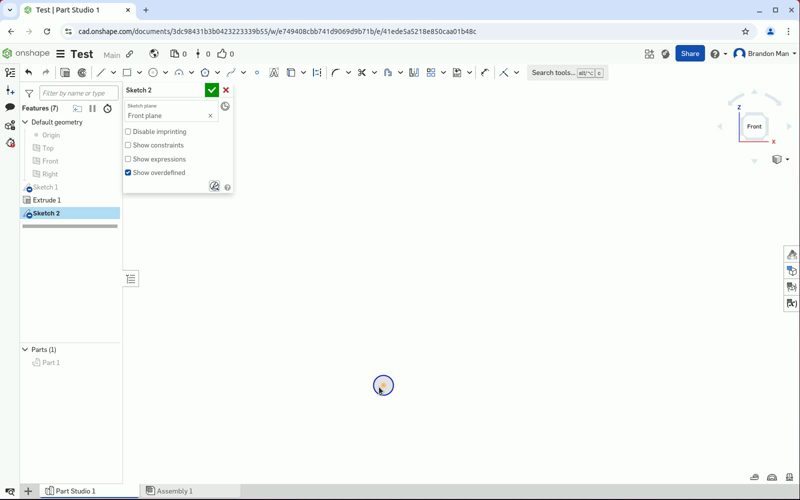
scroll(6)
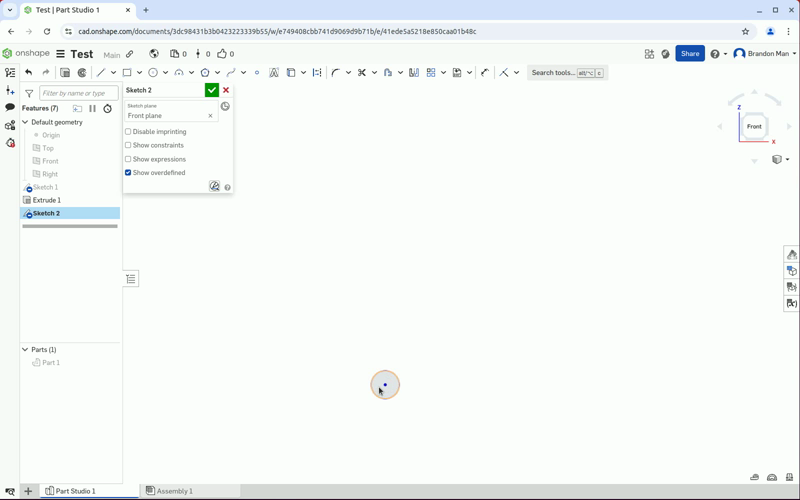
scroll(6)
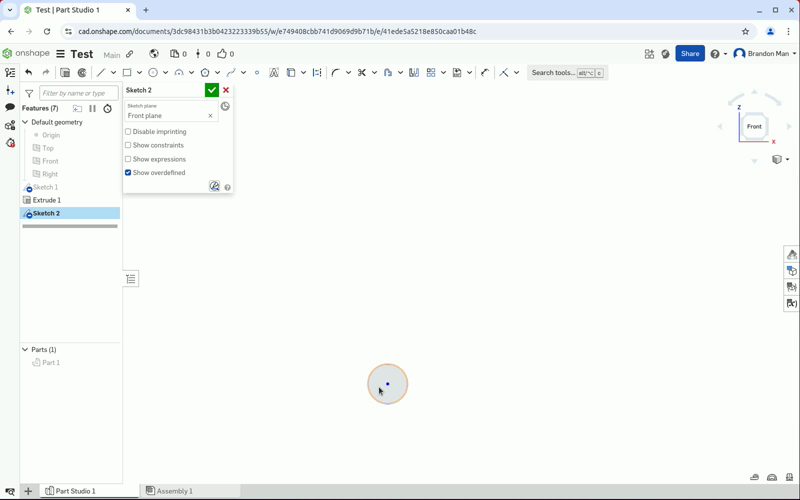
scroll(6)
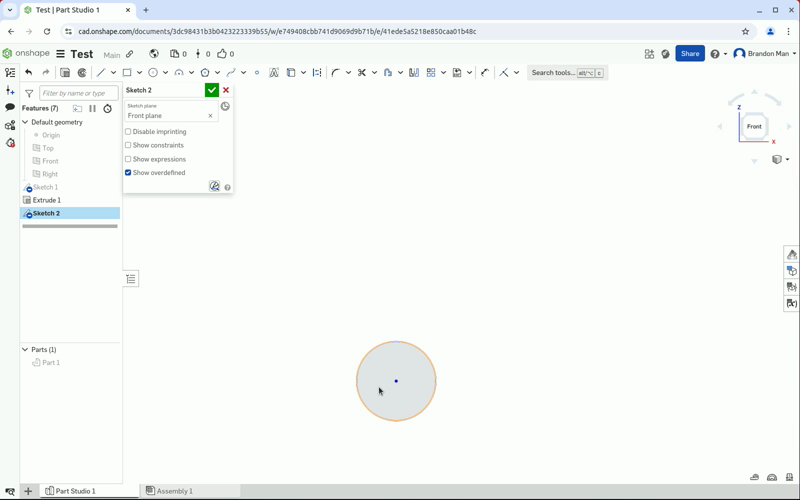
click(379, 386)
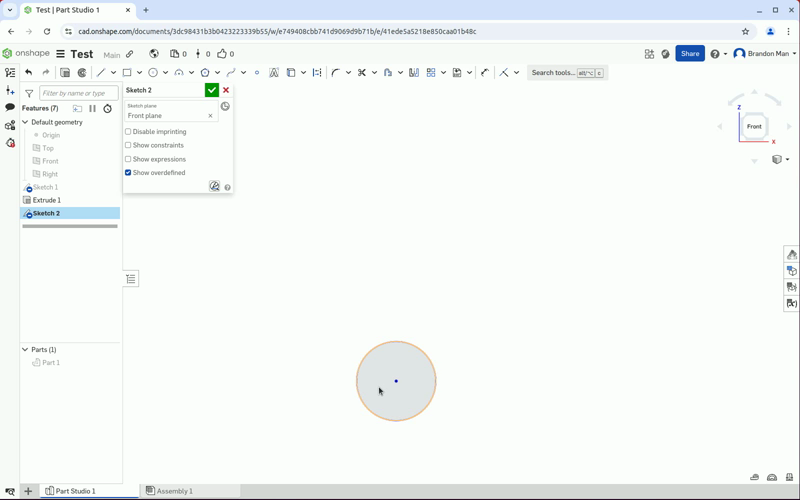
scroll(-6)
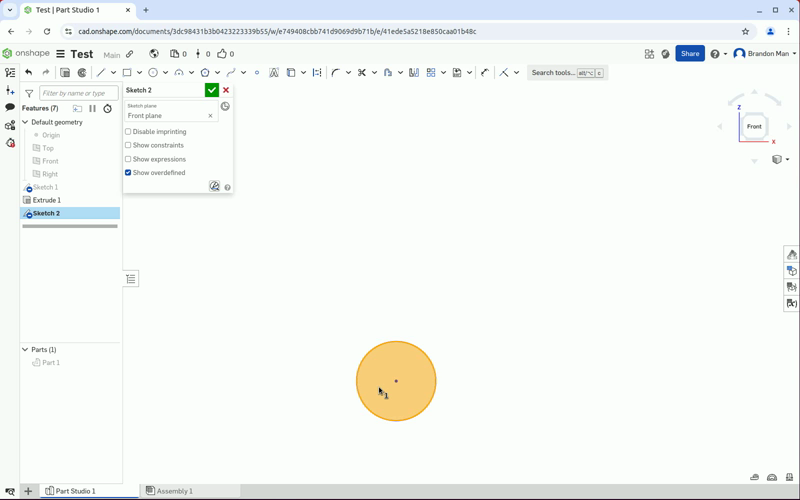
scroll(-6)
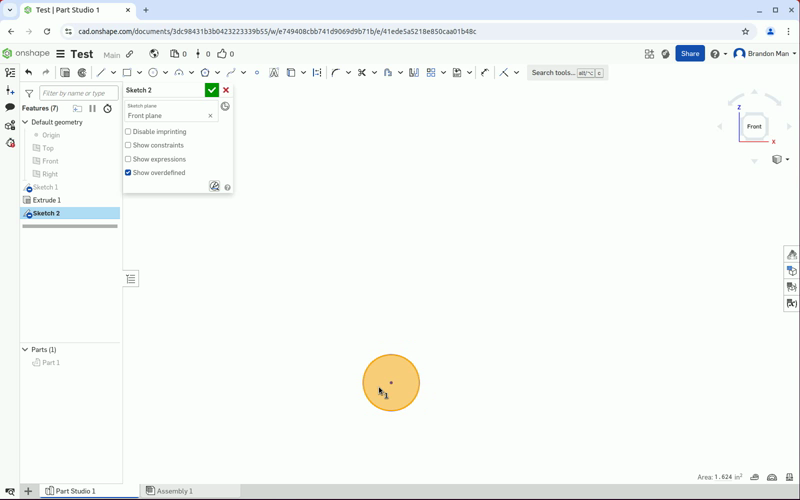
scroll(-6)
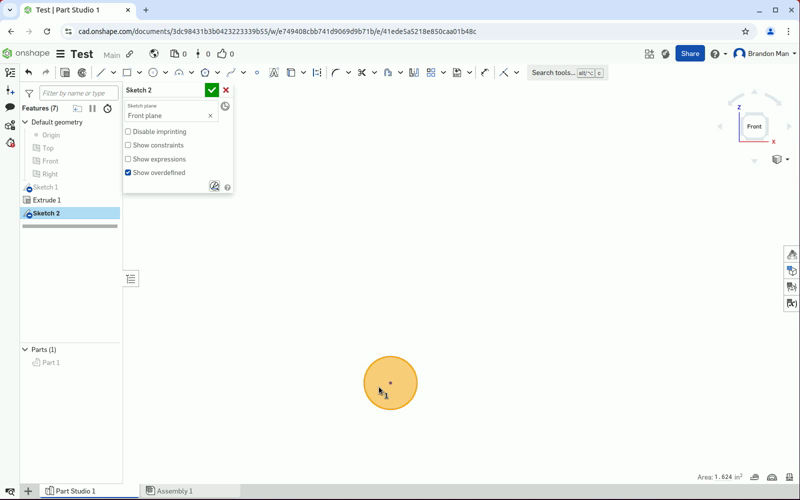
scroll(-6)
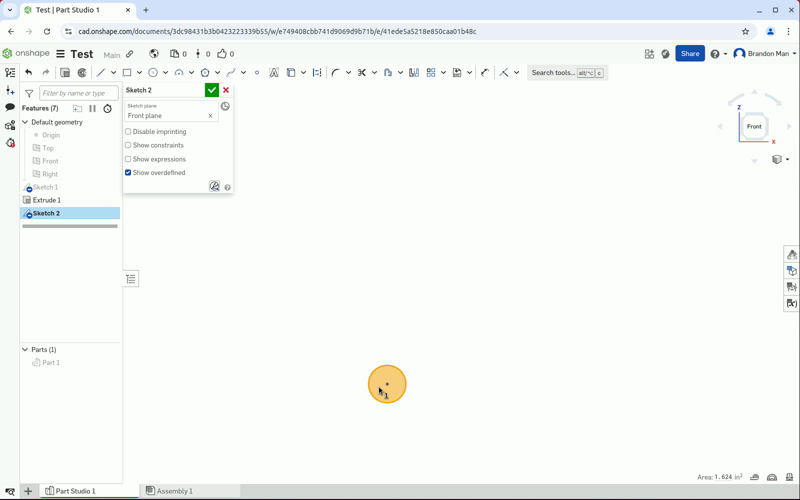
scroll(-6)
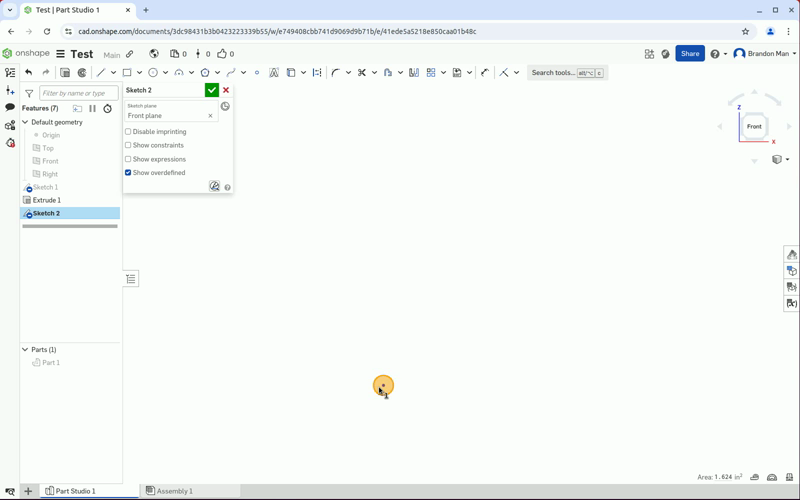
scroll(-6)
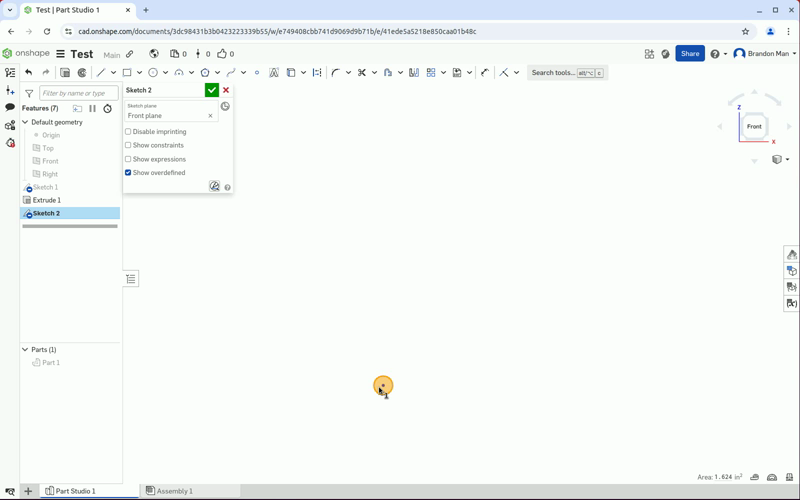
scroll(-6)
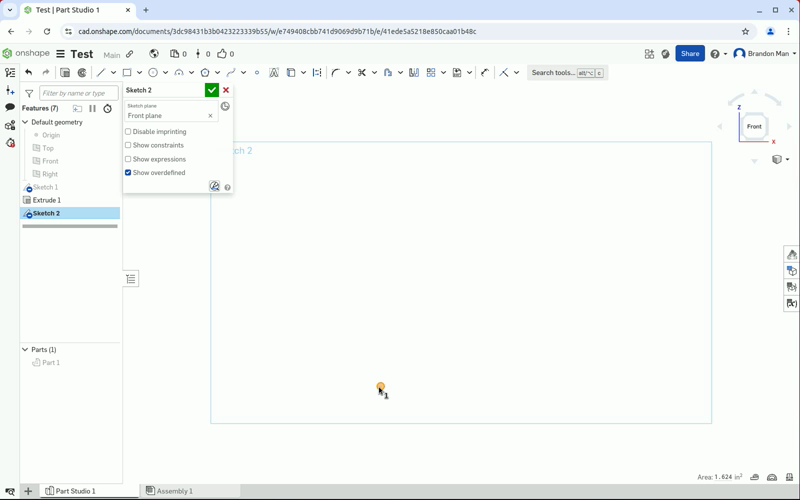
mouse_move(73, 352)
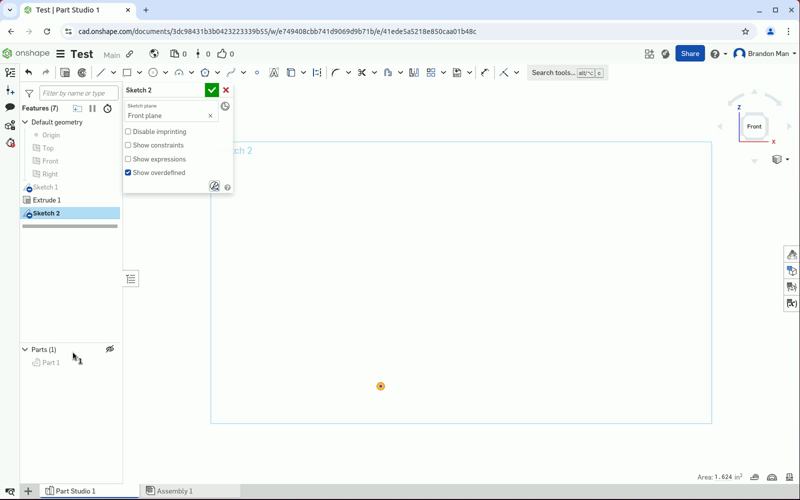
key(shift+y)
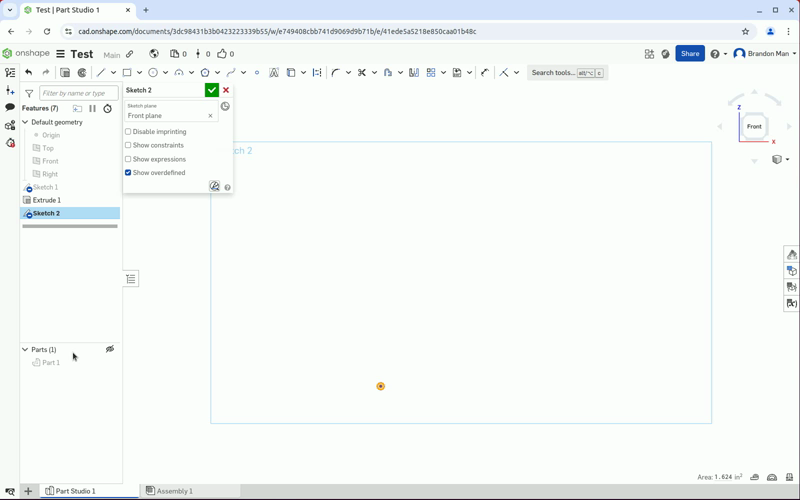
key(shift+e)
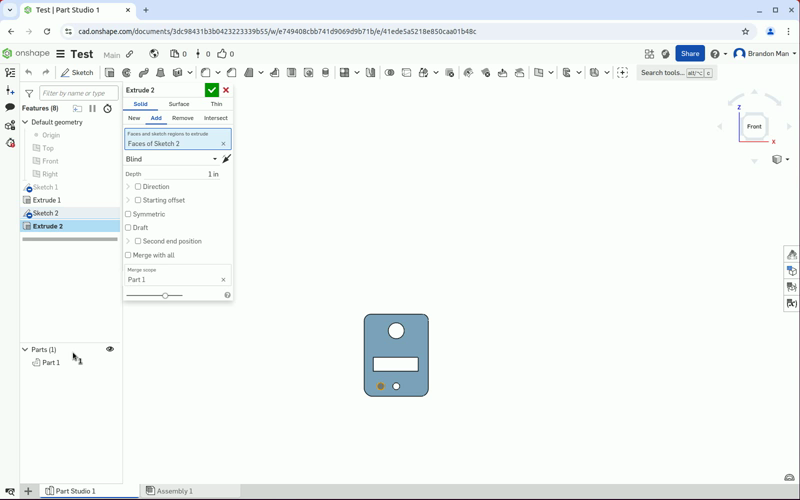
mouse_move(143, 106)
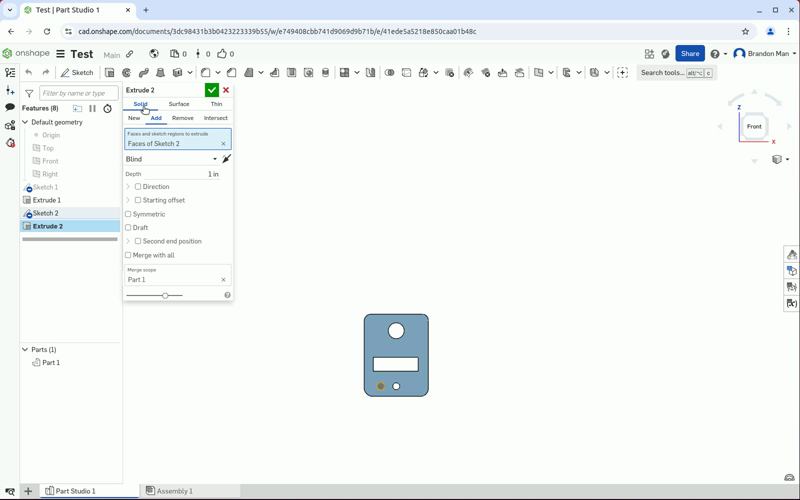
click(143, 106)
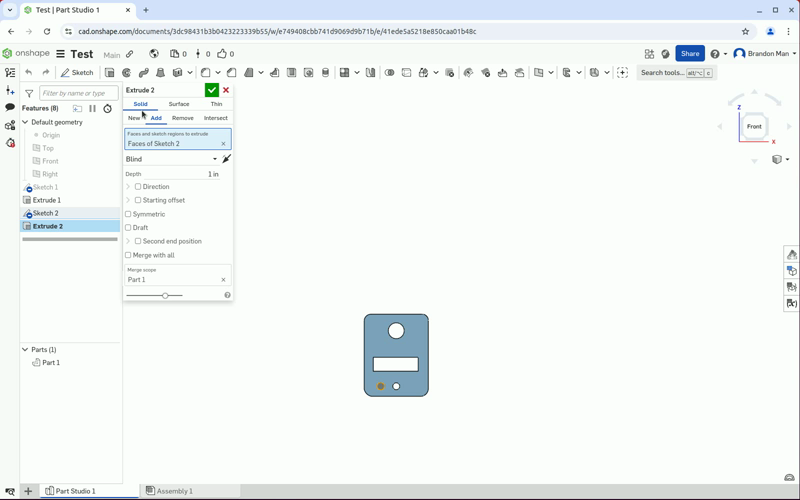
mouse_move(137, 120)
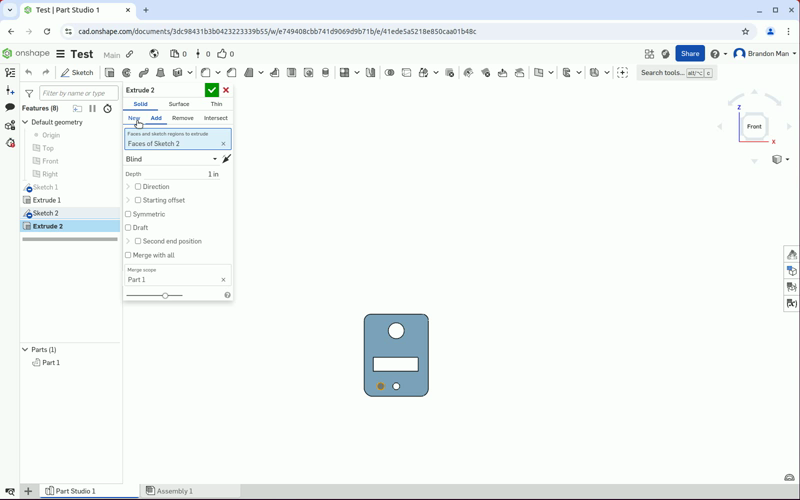
click(137, 120)
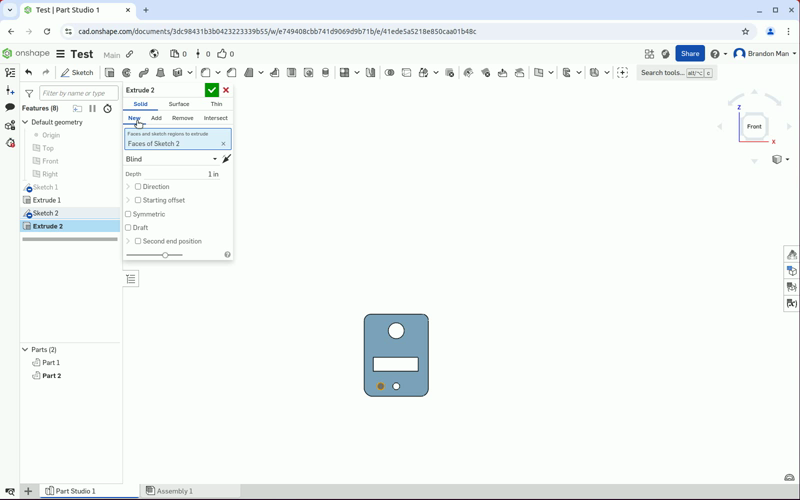
key(tab, 4)
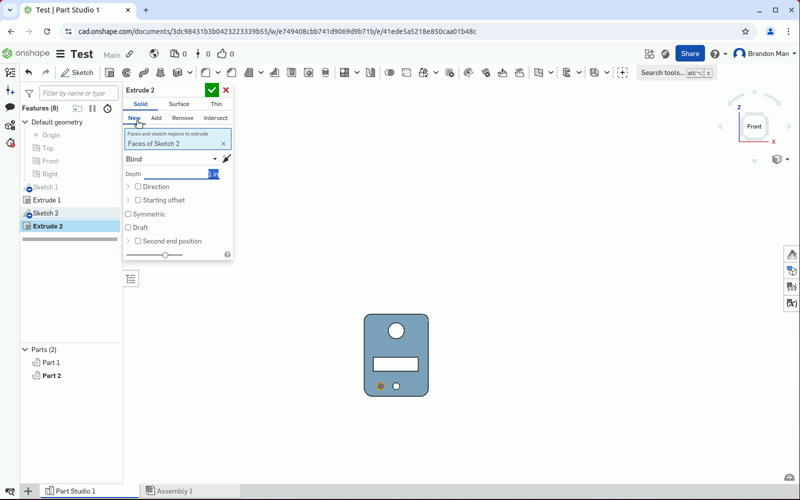
text(-4.574)
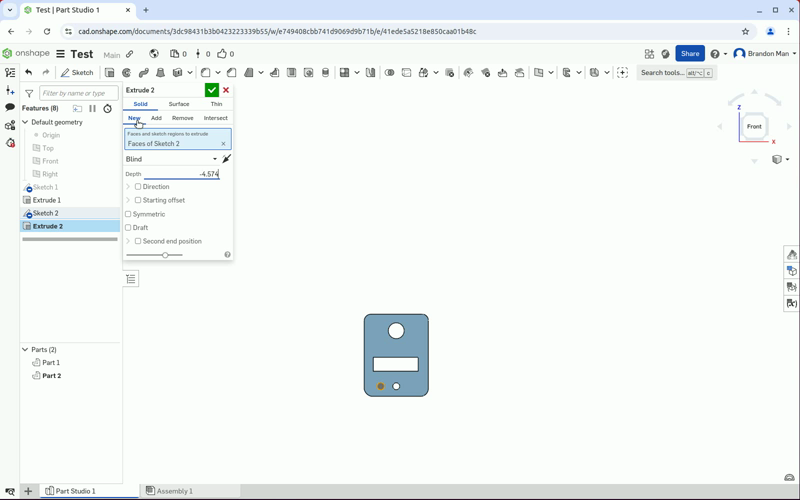
key(enter)
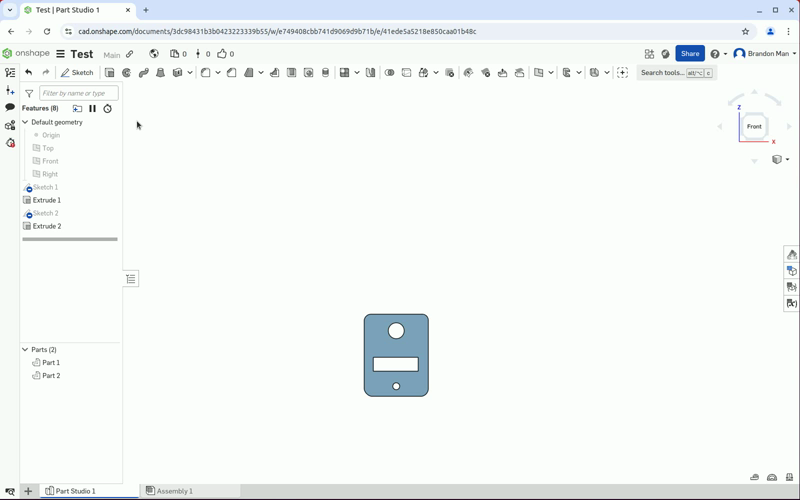
key(shift+h)
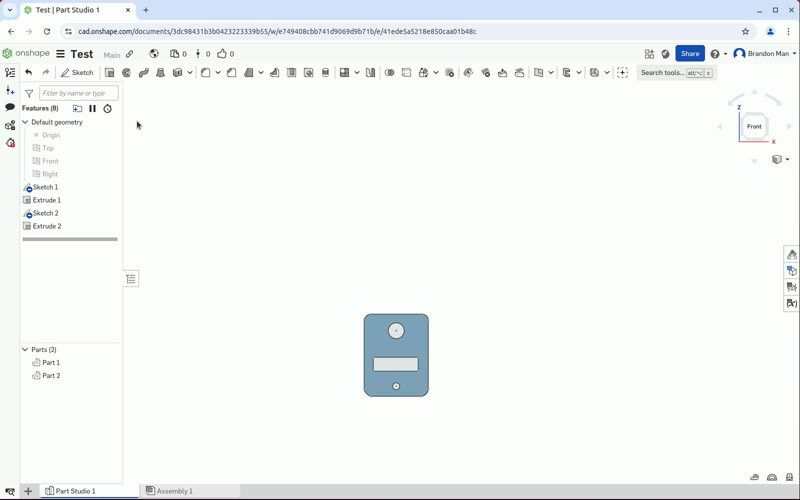
key(shift+h)
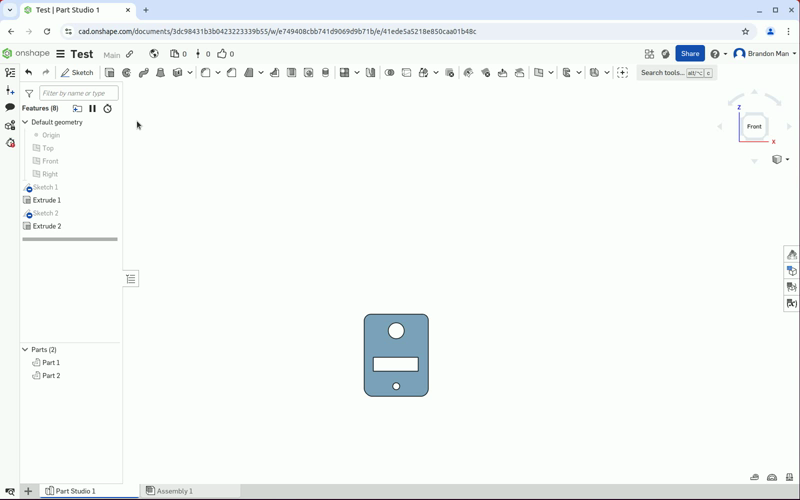
mouse_move(73, 189)
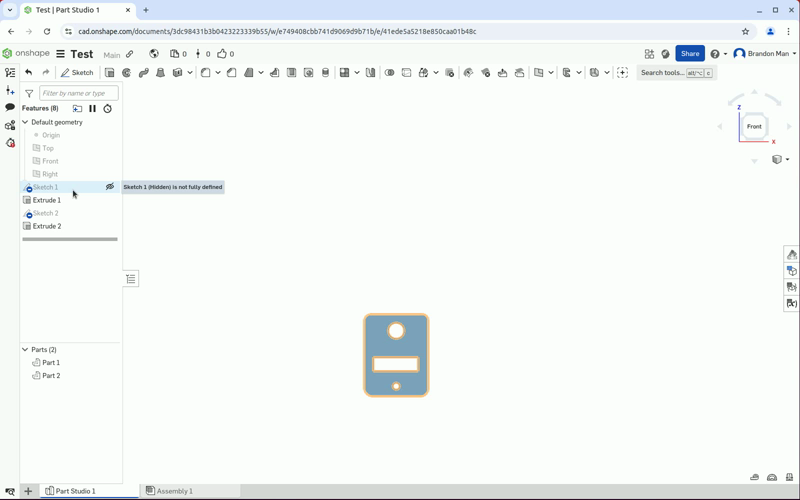
click(73, 189)
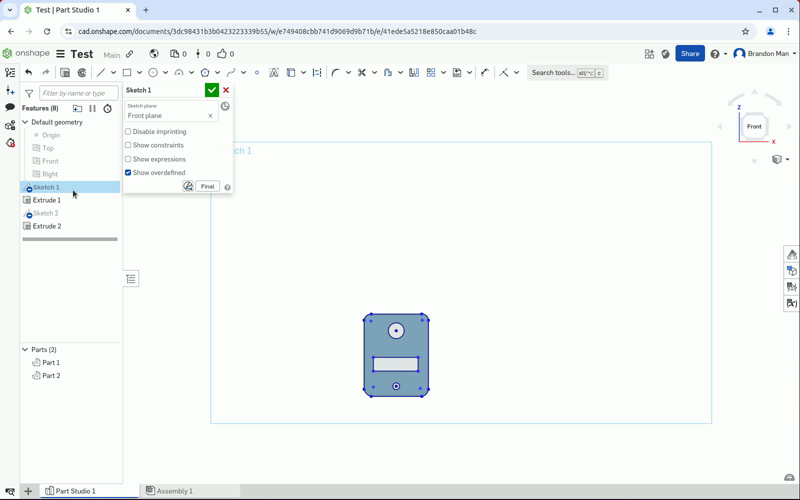
mouse_move(229, 92)
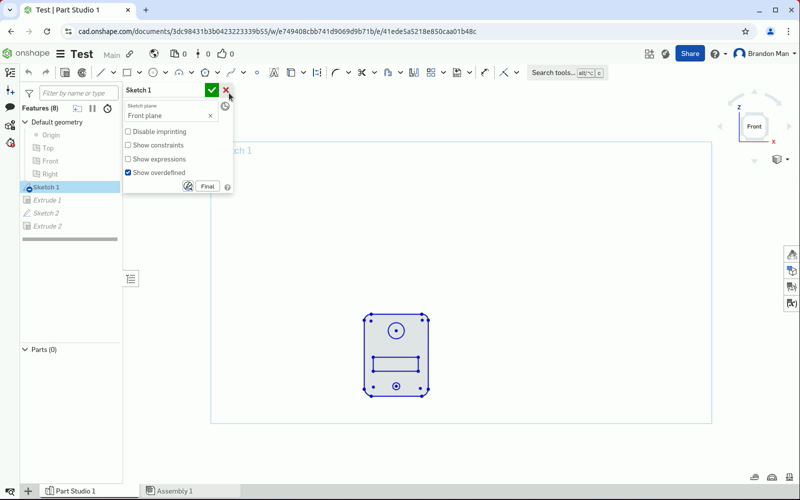
click(229, 92)
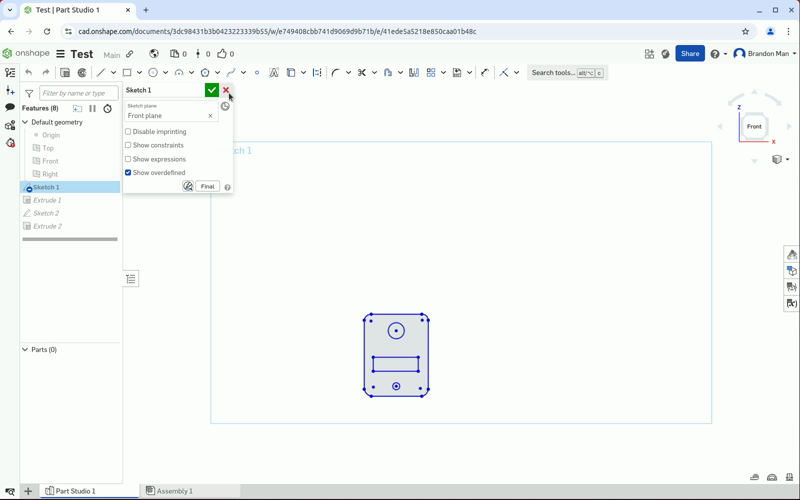
key(shift+s)
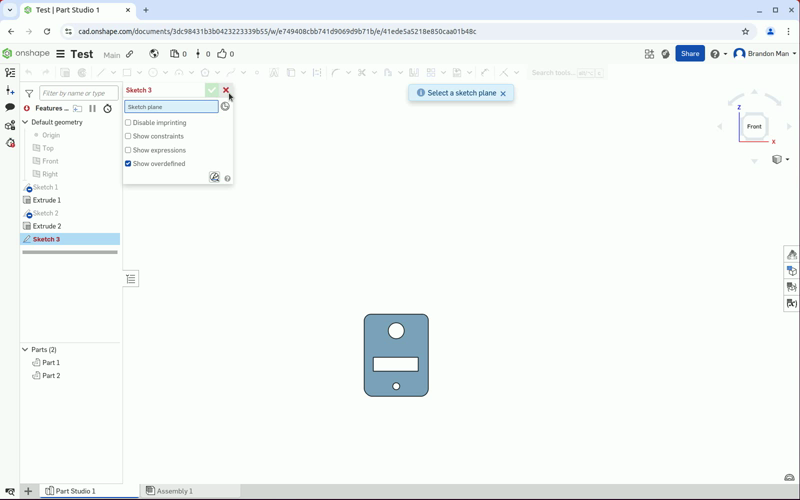
mouse_move(73, 163)
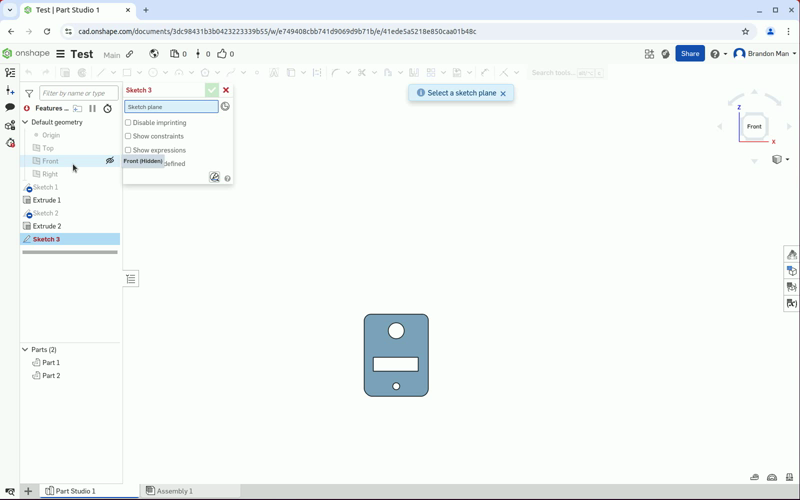
click(73, 163)
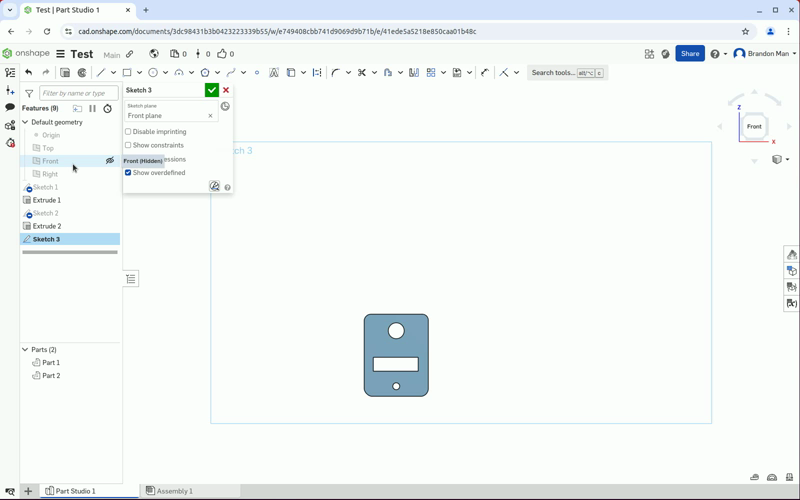
mouse_move(73, 352)
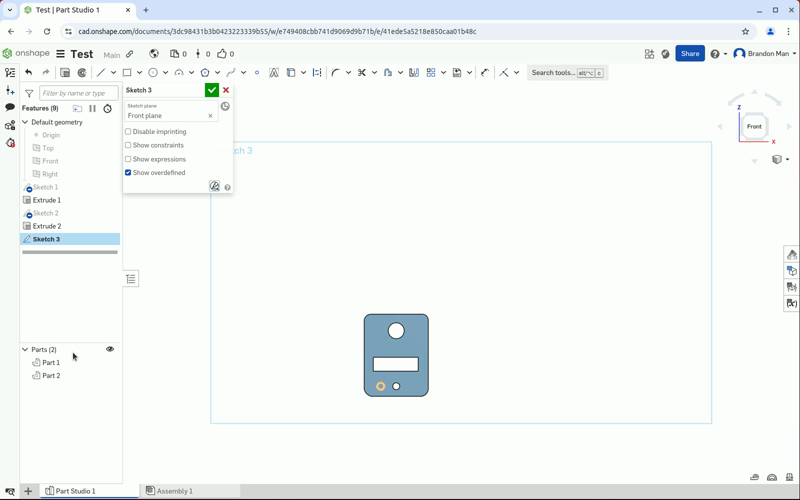
key(y)
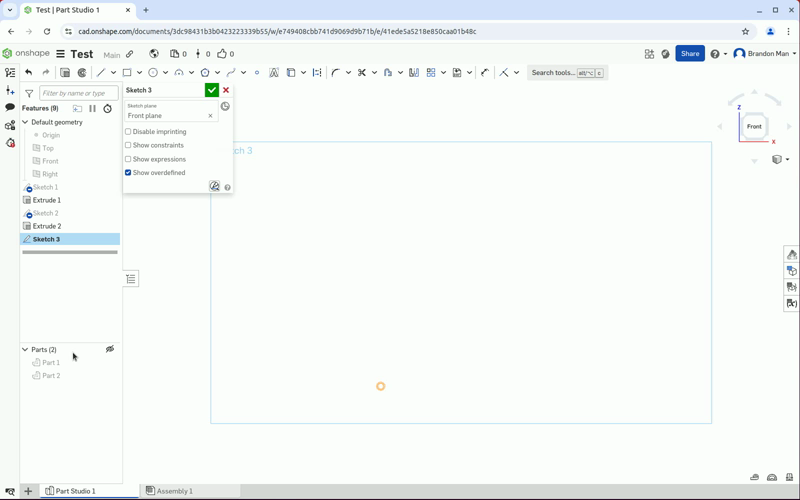
key(c)
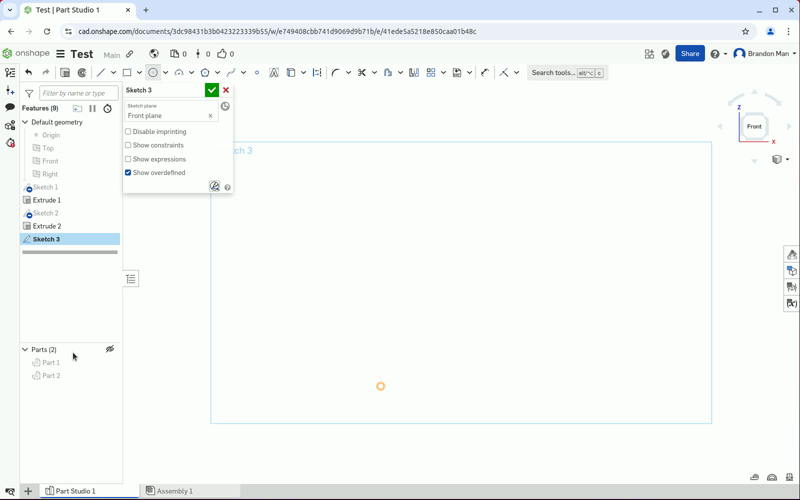
key_down(shift)
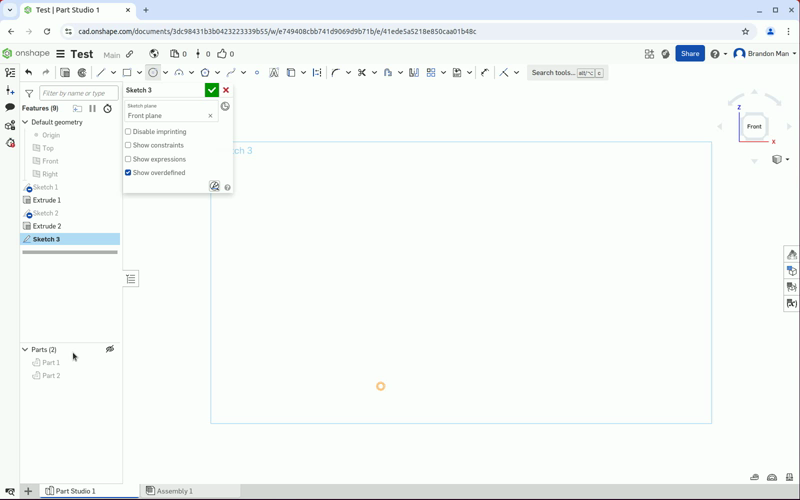
mouse_move(412, 386)
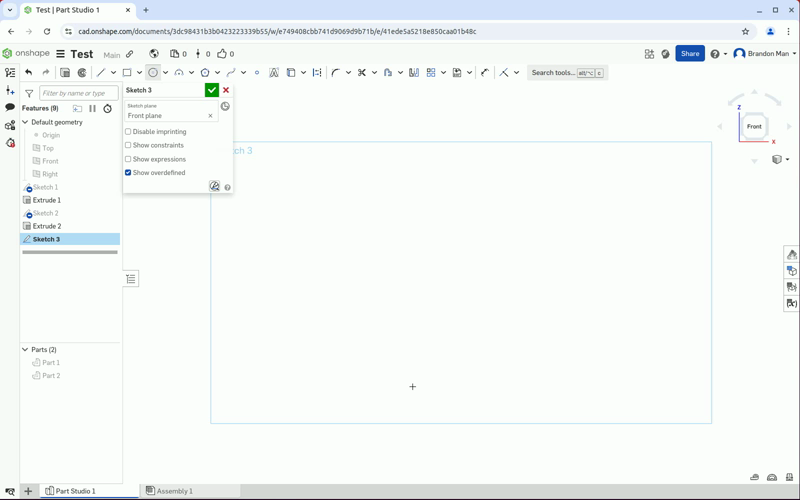
click(412, 386)
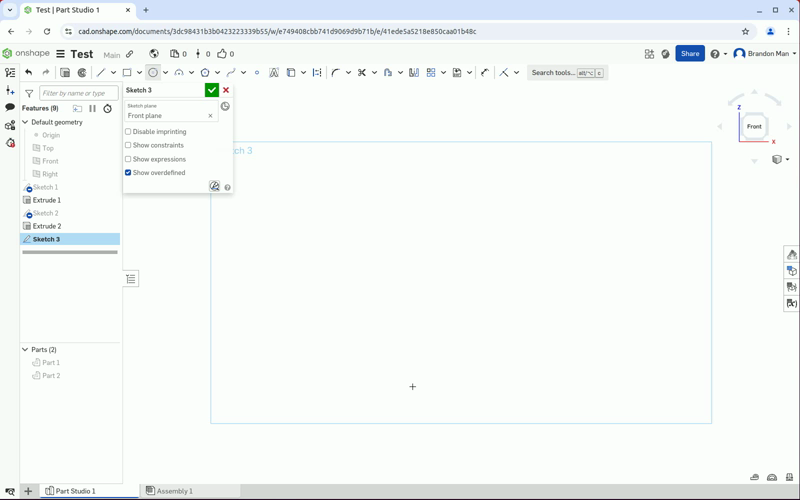
key_up(shift)
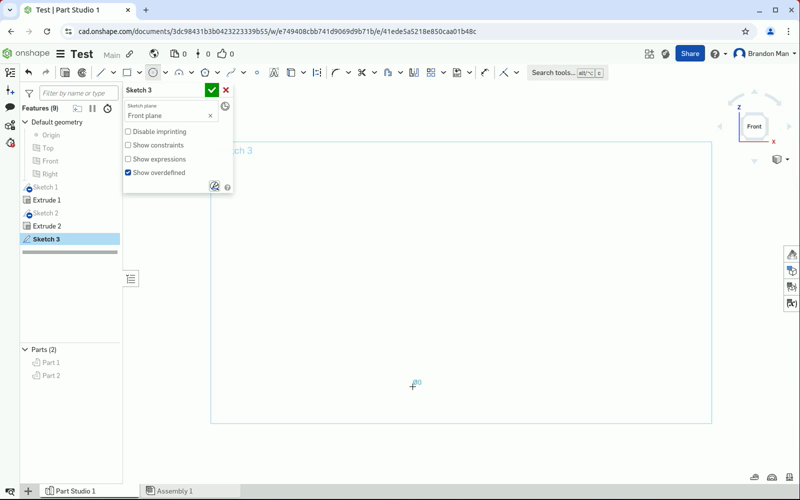
mouse_move(416, 386)
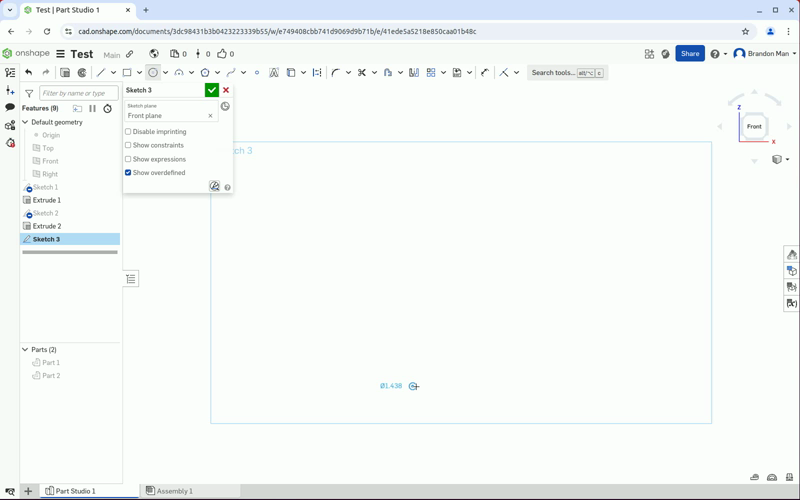
click(416, 386)
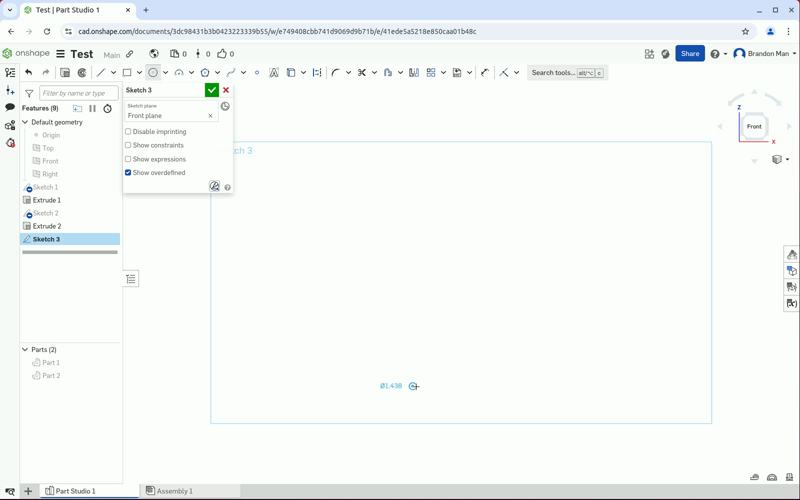
key(esc)
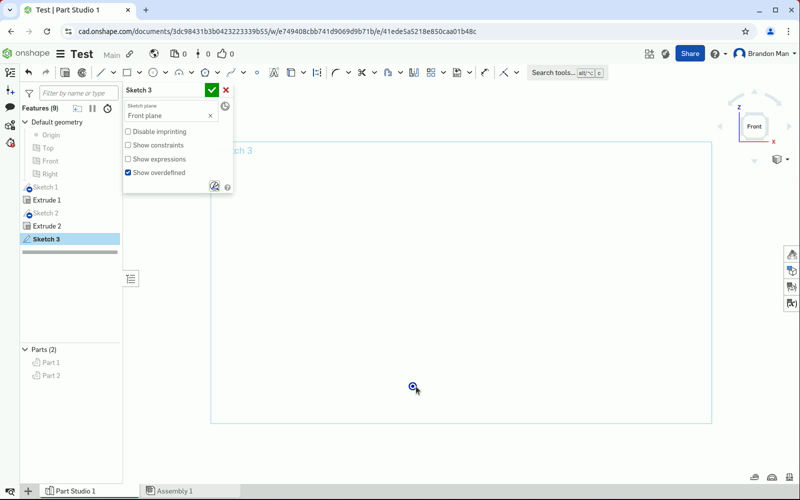
mouse_move(413, 388)
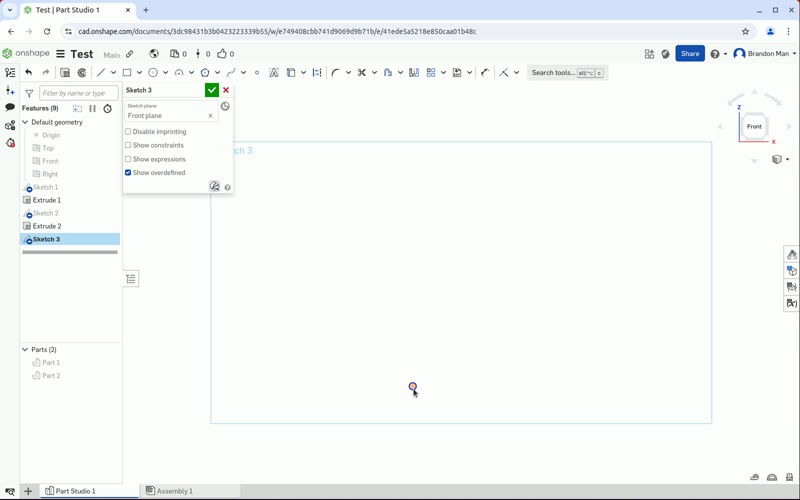
scroll(6)
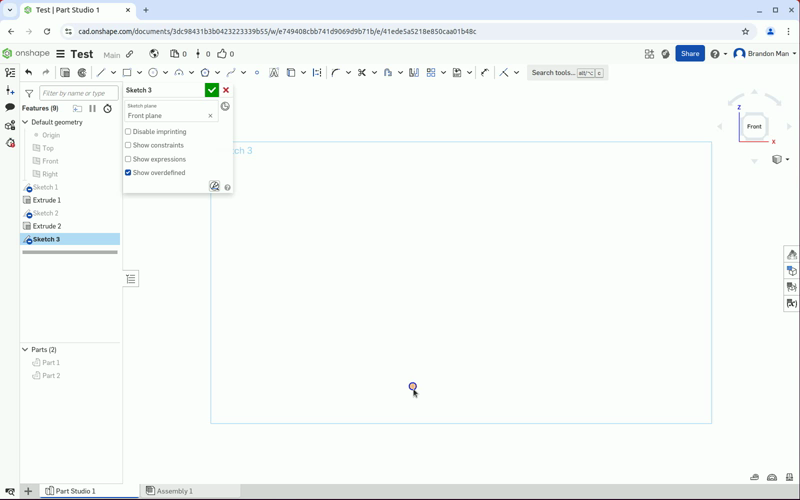
scroll(6)
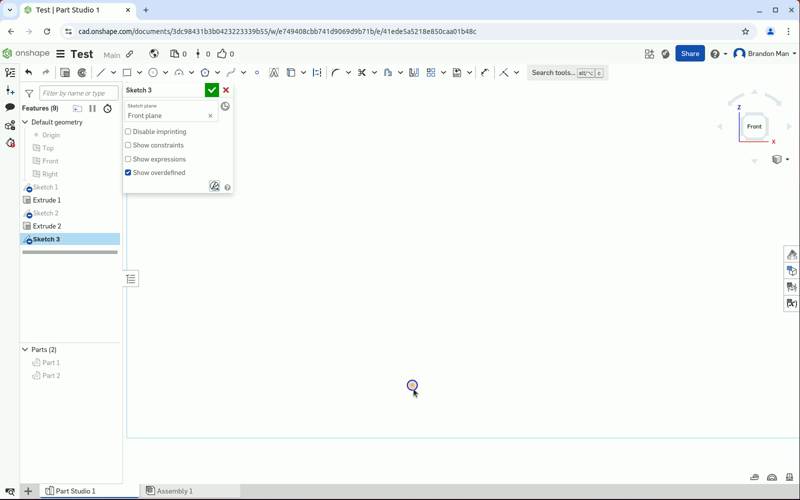
scroll(6)
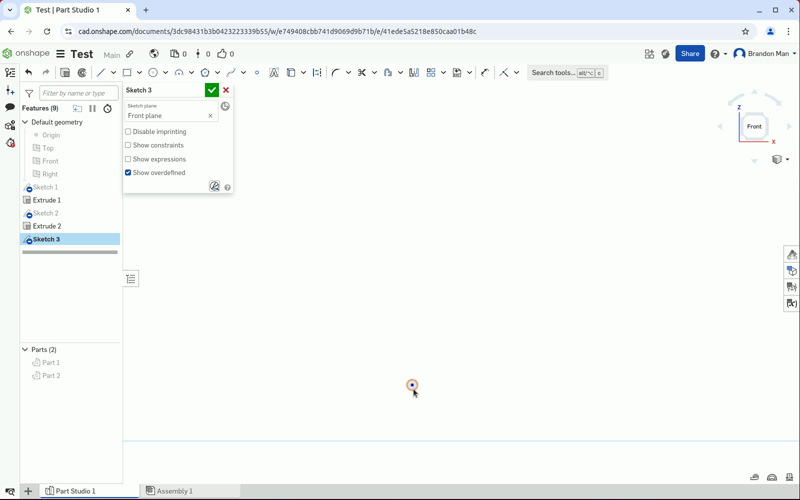
scroll(6)
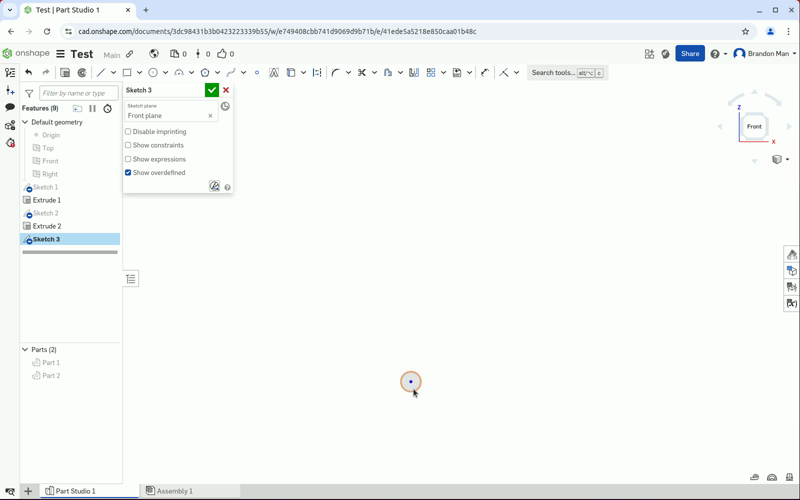
scroll(6)
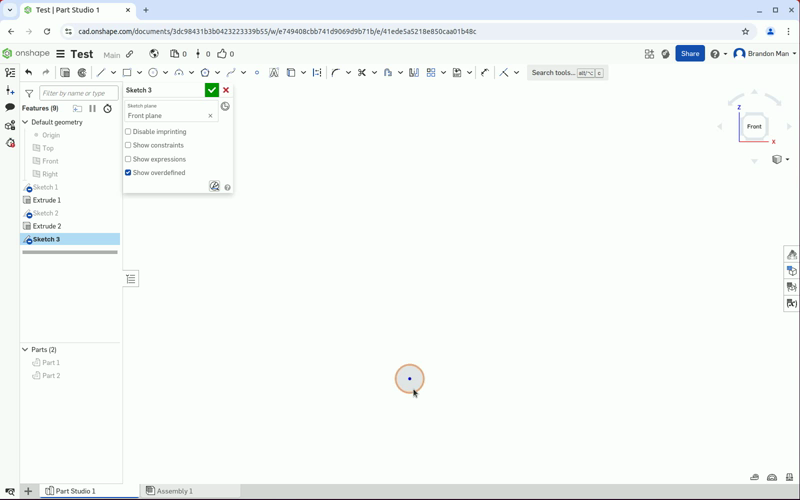
scroll(6)
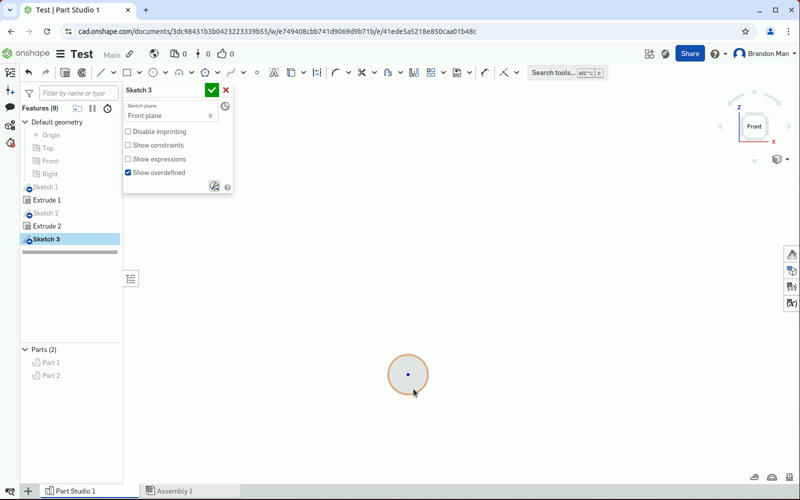
scroll(6)
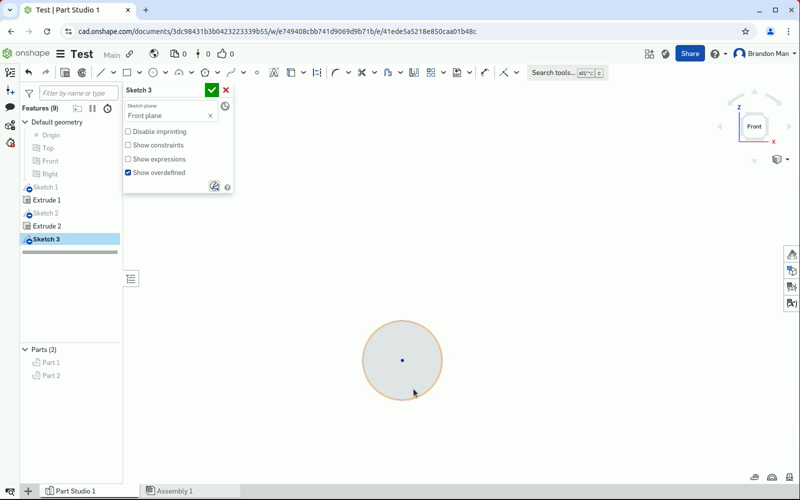
click(413, 388)
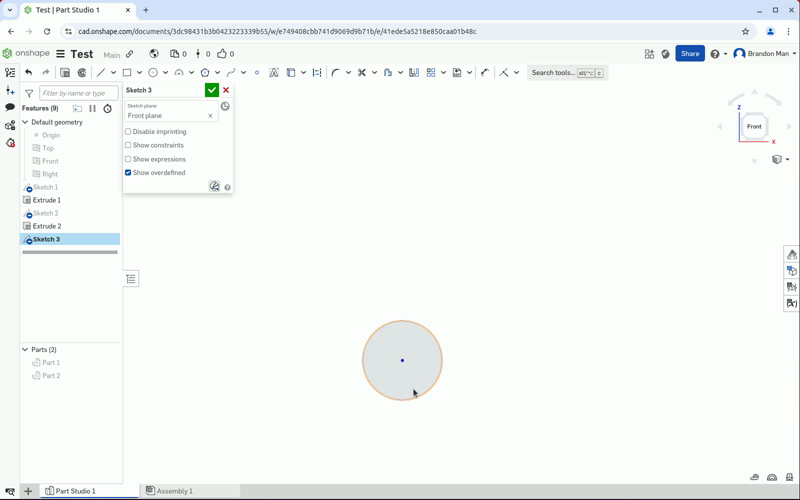
scroll(-6)
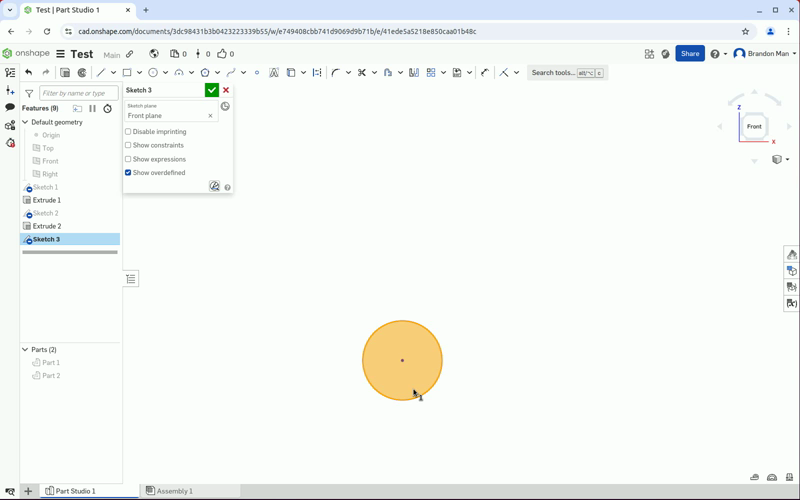
scroll(-6)
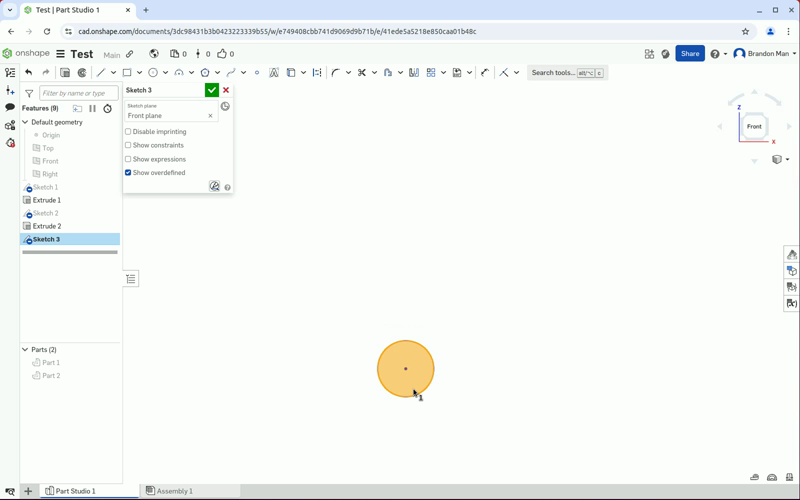
scroll(-6)
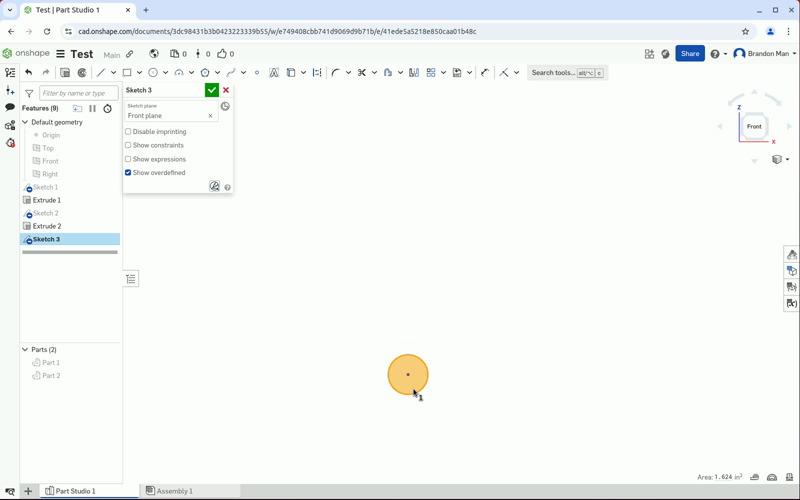
scroll(-6)
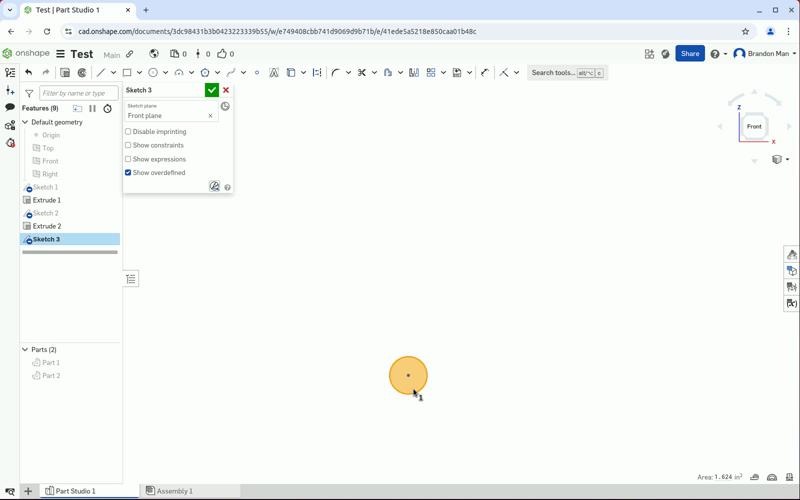
scroll(-6)
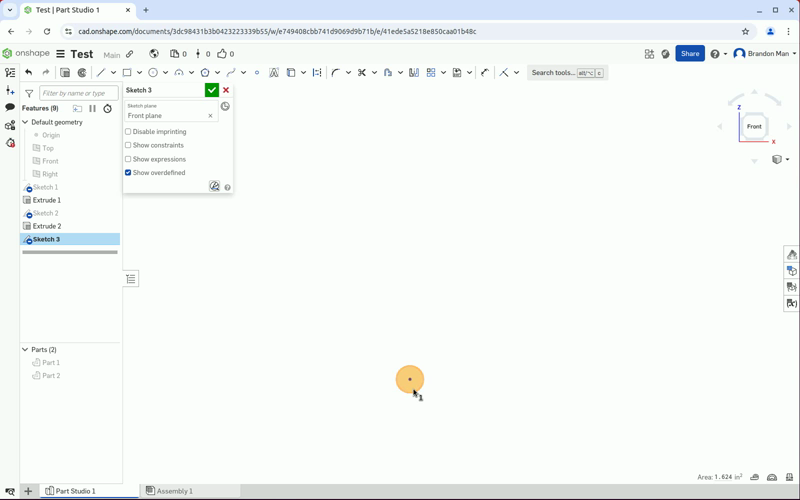
scroll(-6)
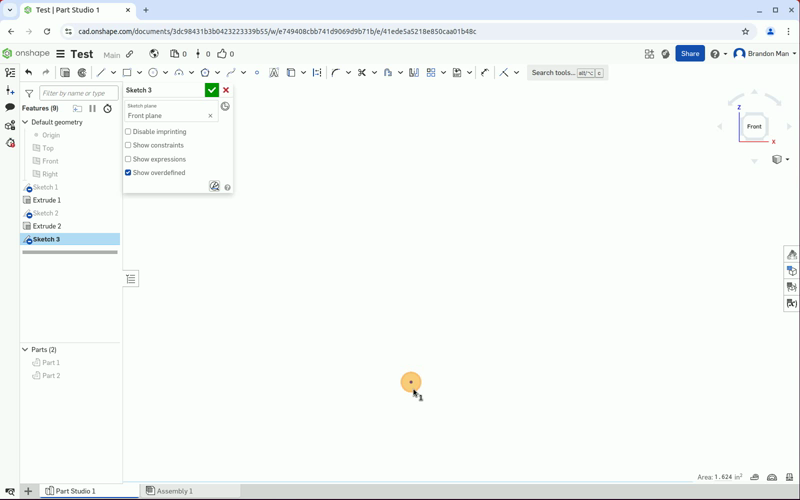
scroll(-6)
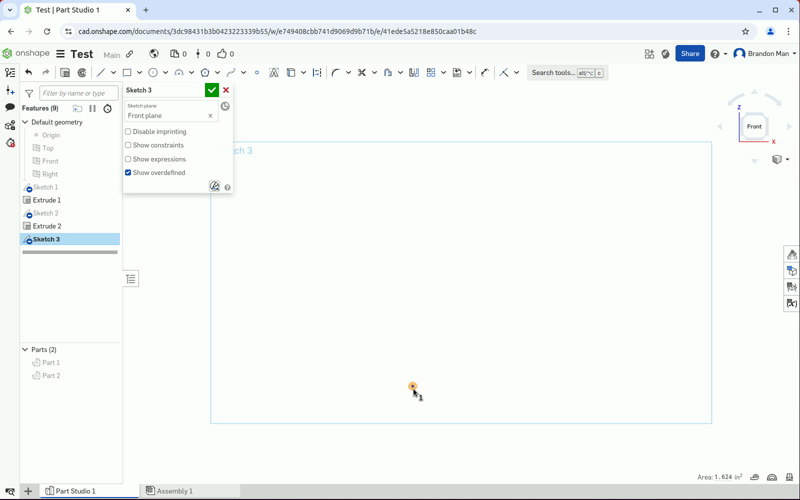
mouse_move(73, 352)
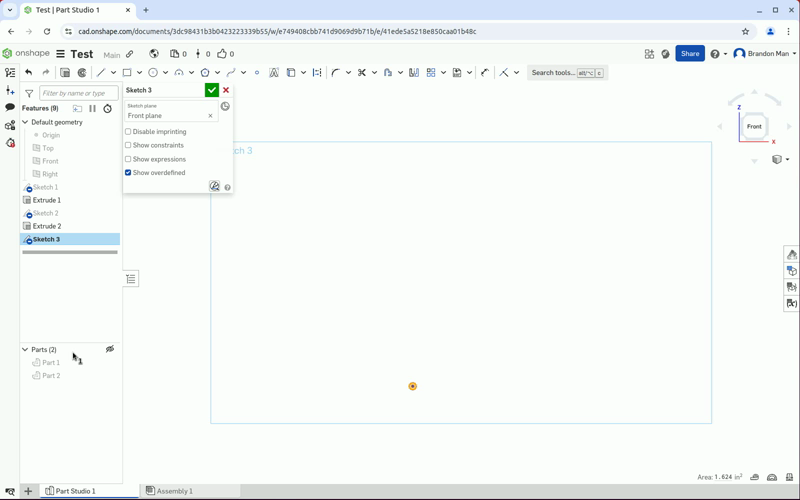
key(shift+y)
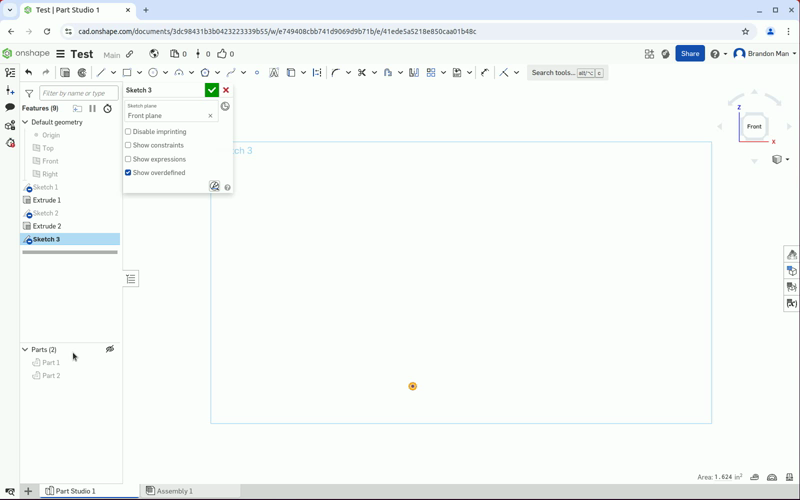
key(shift+e)
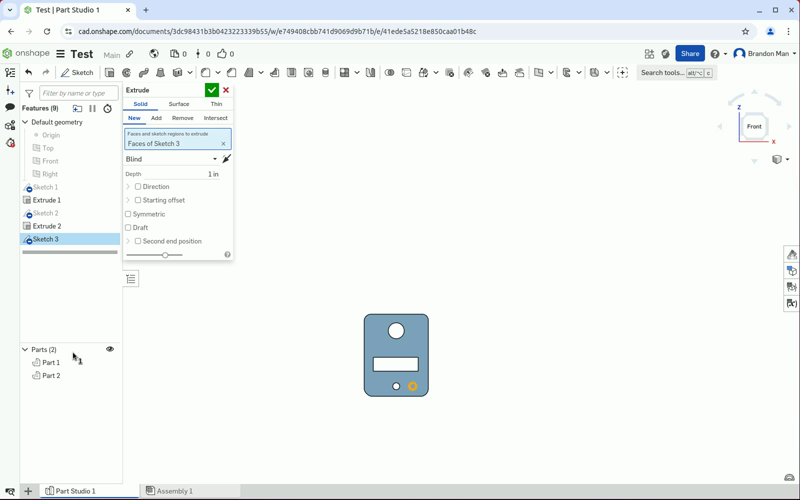
mouse_move(143, 106)
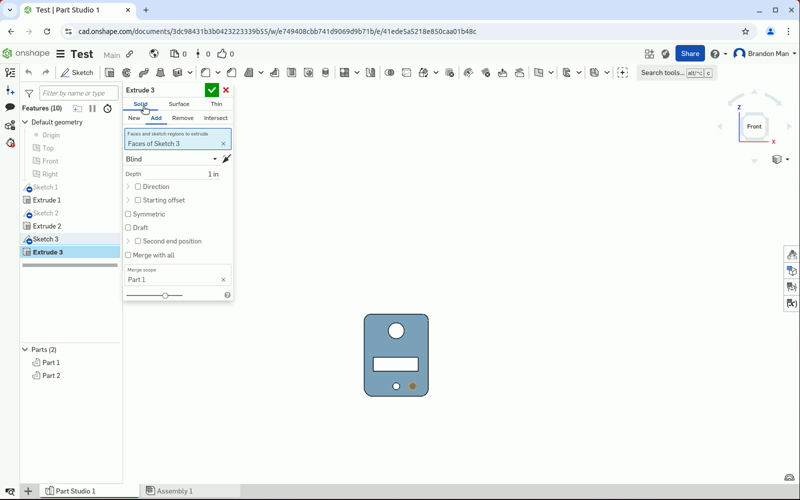
click(143, 106)
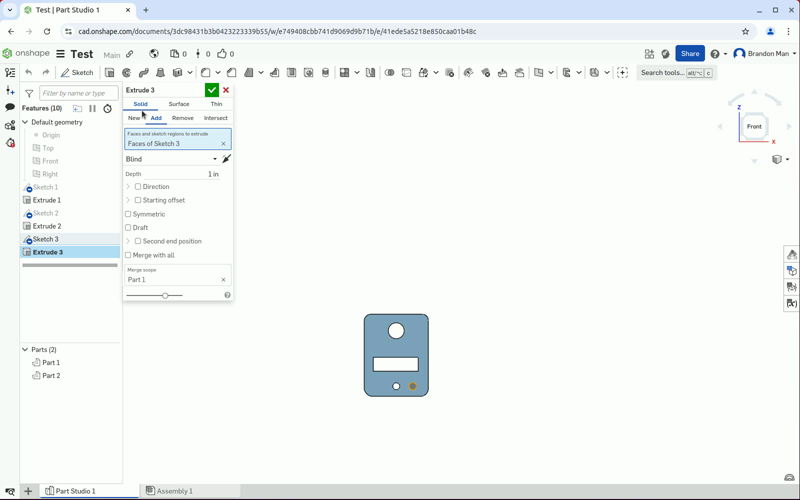
mouse_move(137, 120)
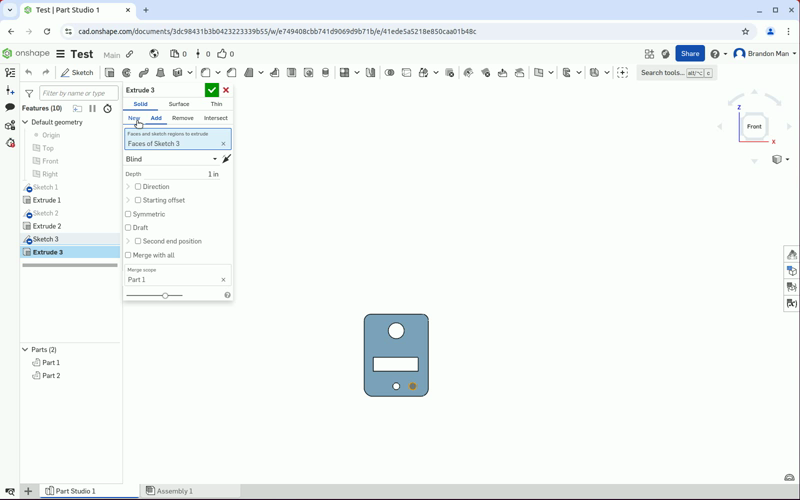
click(137, 120)
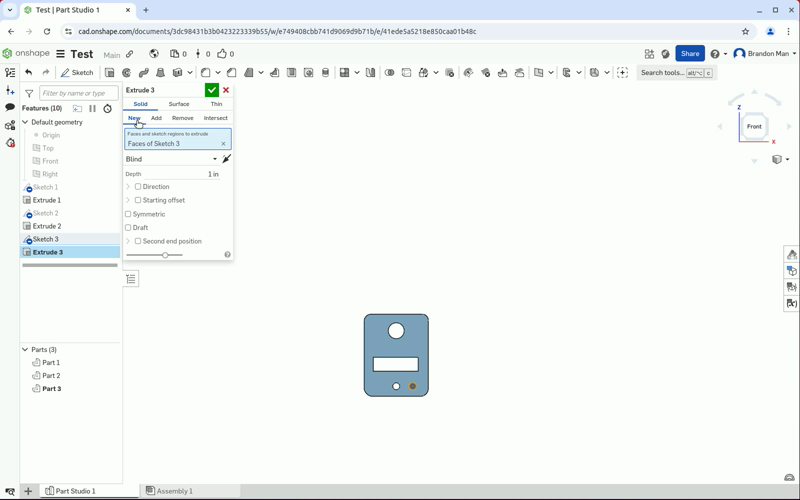
key(tab, 4)
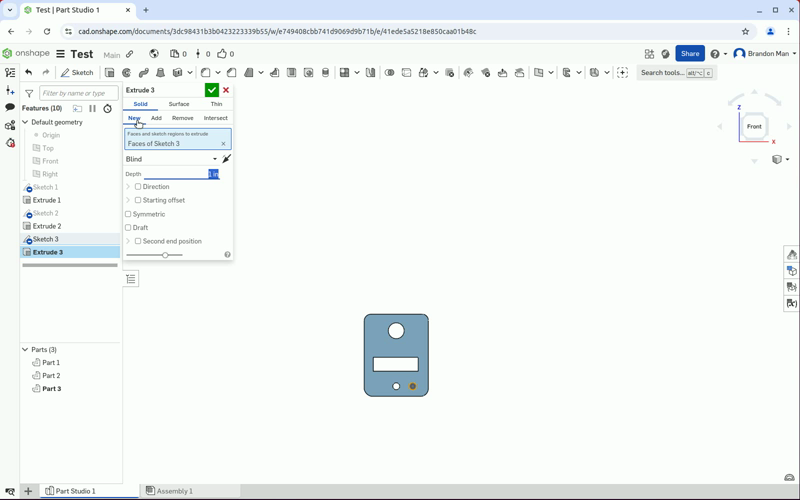
text(-4.574)
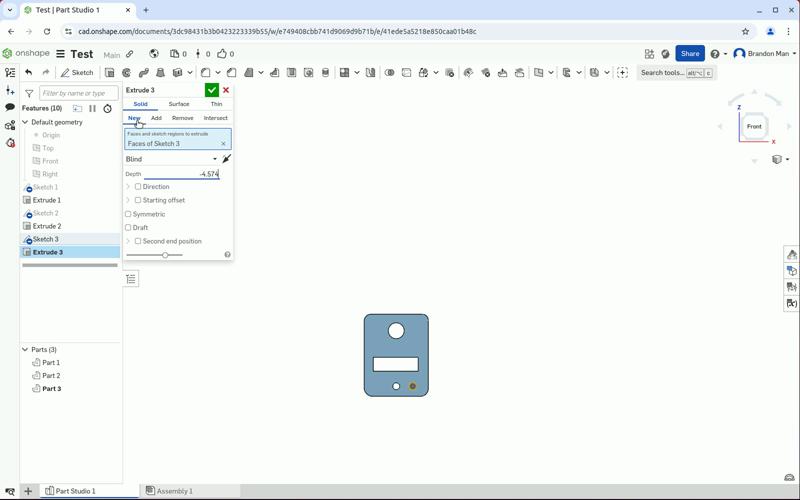
key(enter)
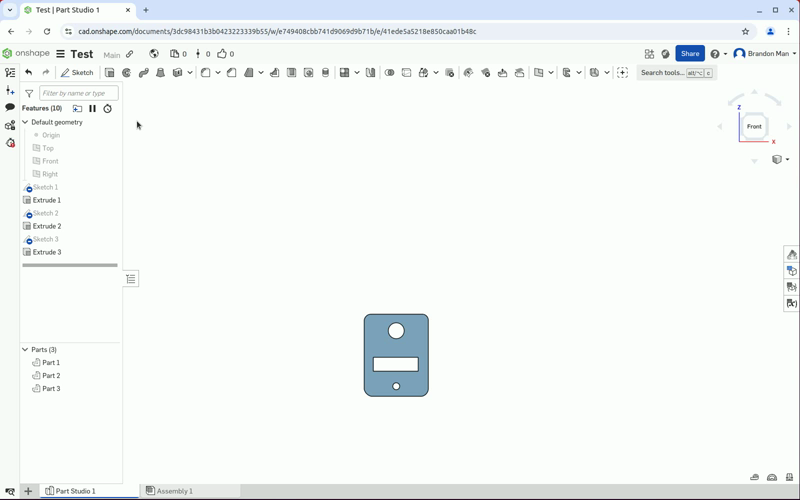
key(shift+h)
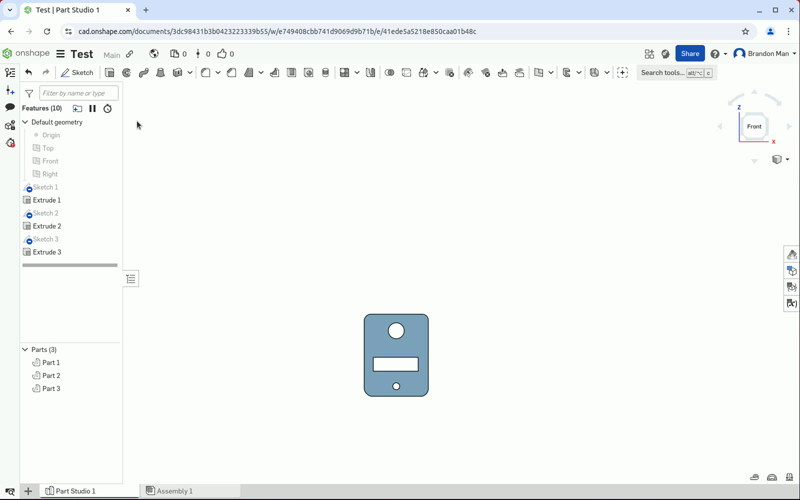
key(shift+h)
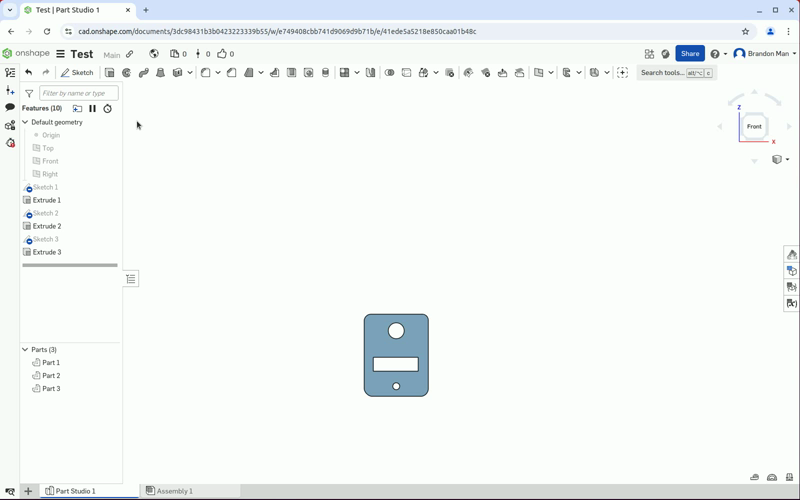
mouse_move(73, 189)
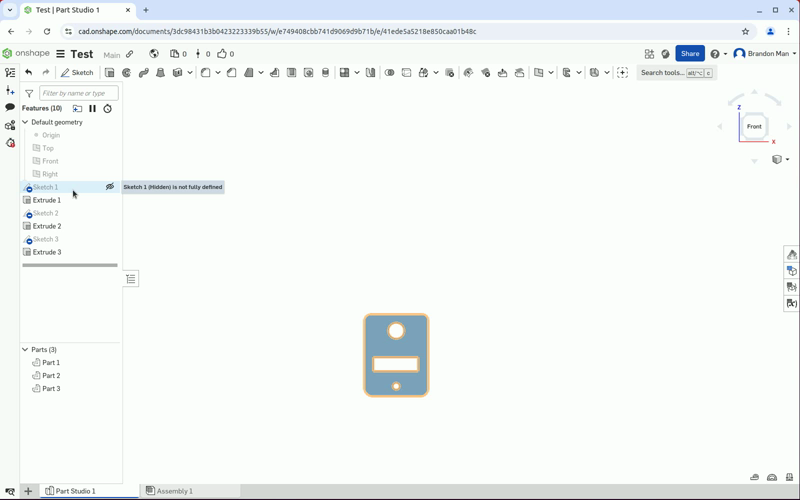
click(73, 189)
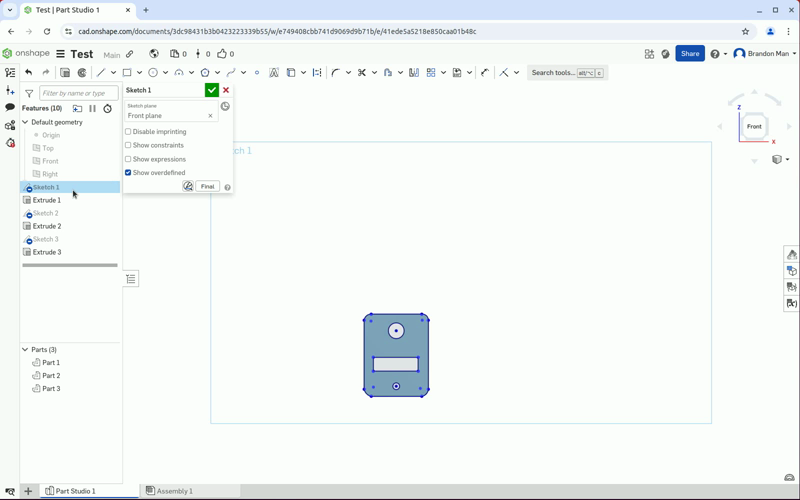
mouse_move(229, 92)
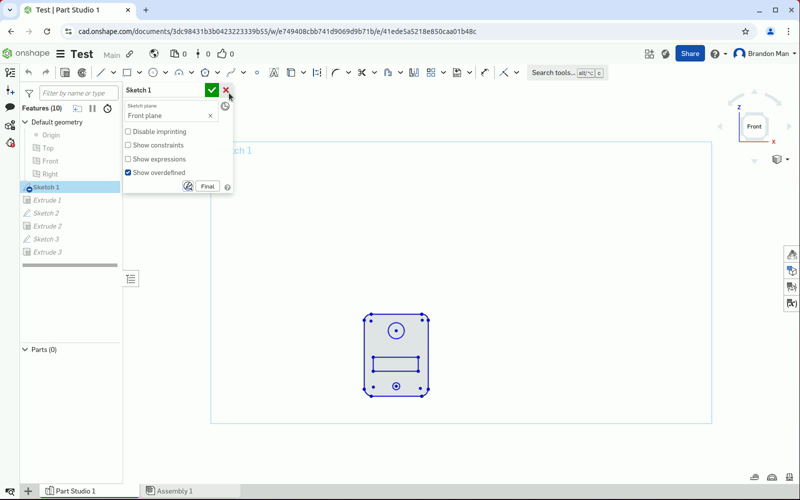
click(229, 92)
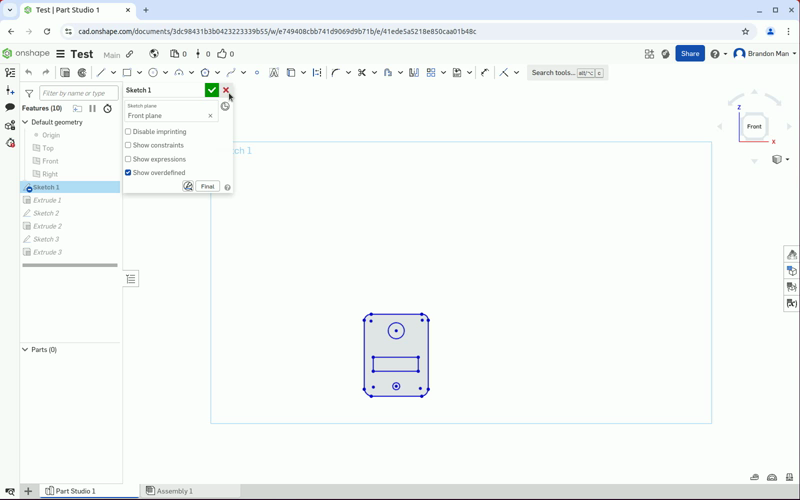
key(shift+s)
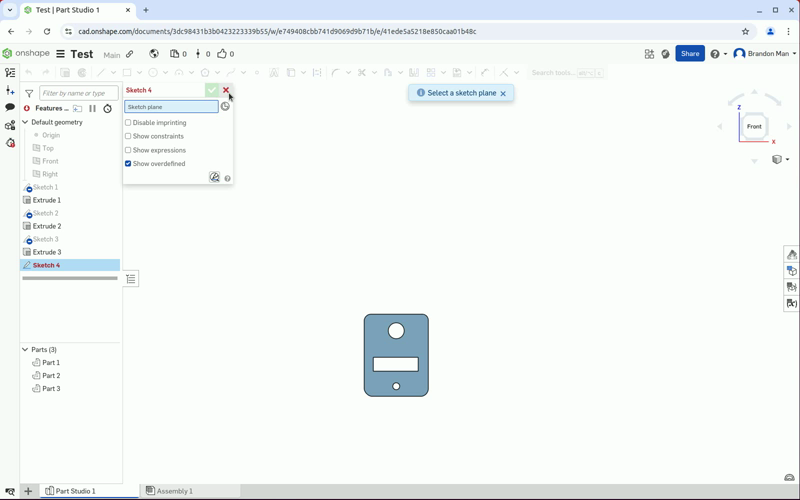
mouse_move(73, 163)
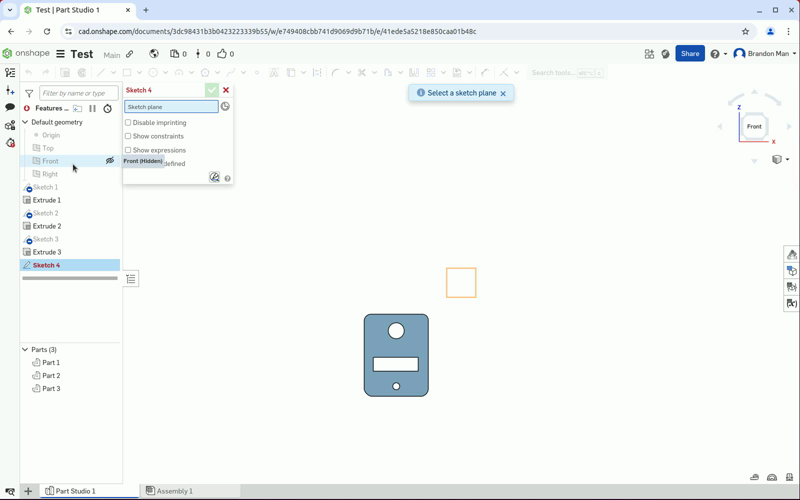
click(73, 163)
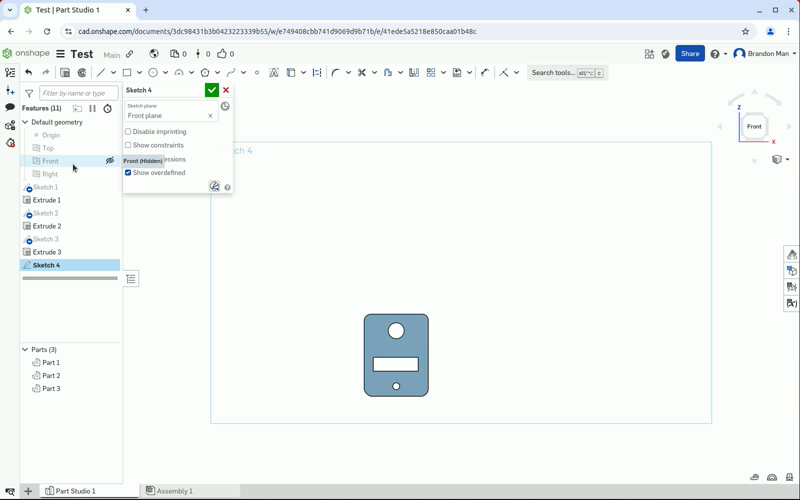
mouse_move(73, 352)
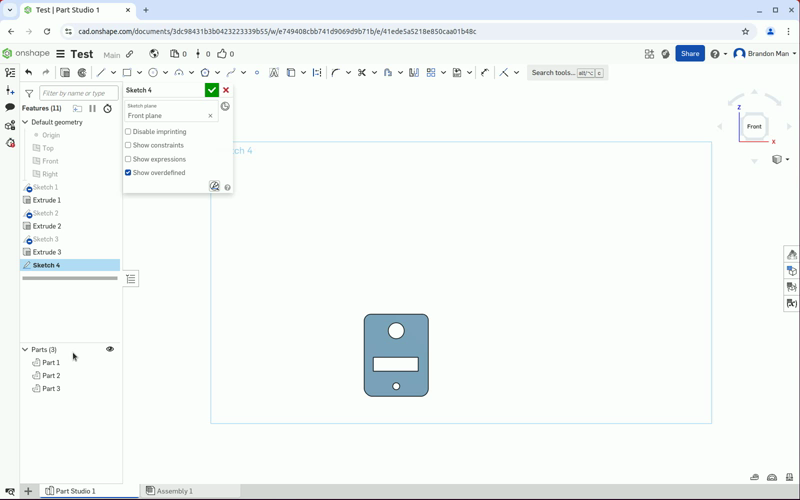
key(y)
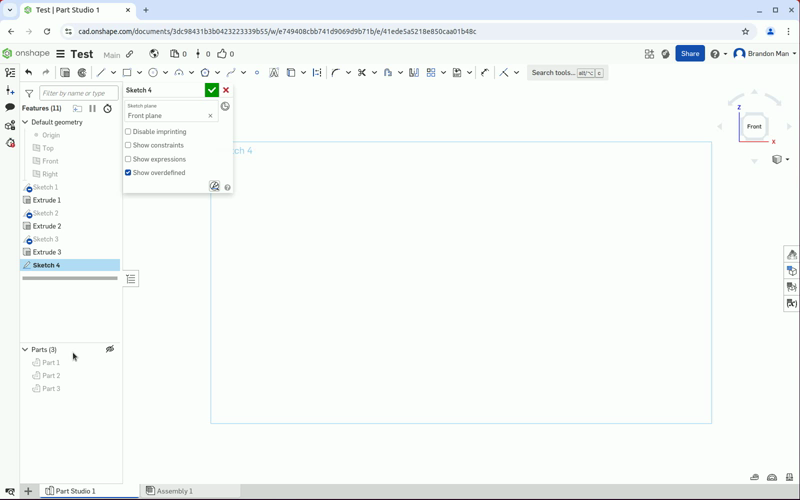
key(l)
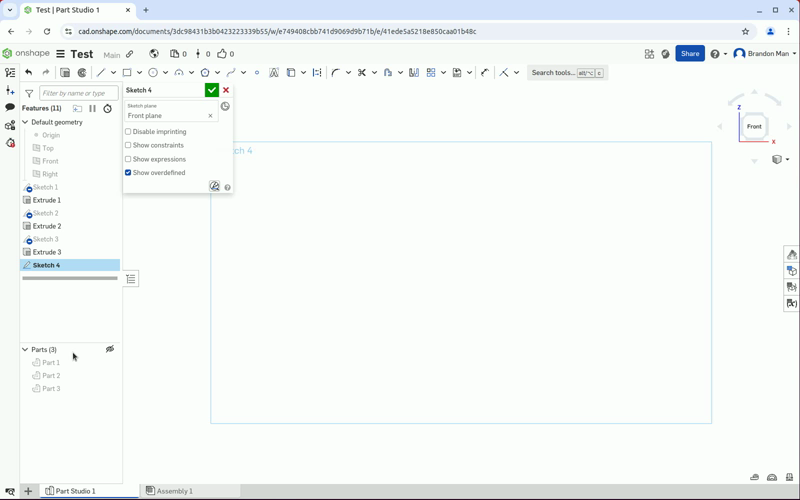
key_down(shift)
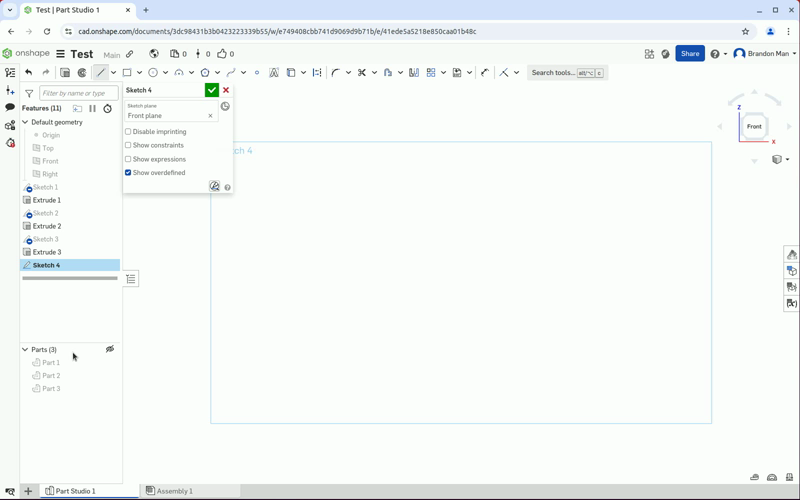
mouse_move(372, 370)
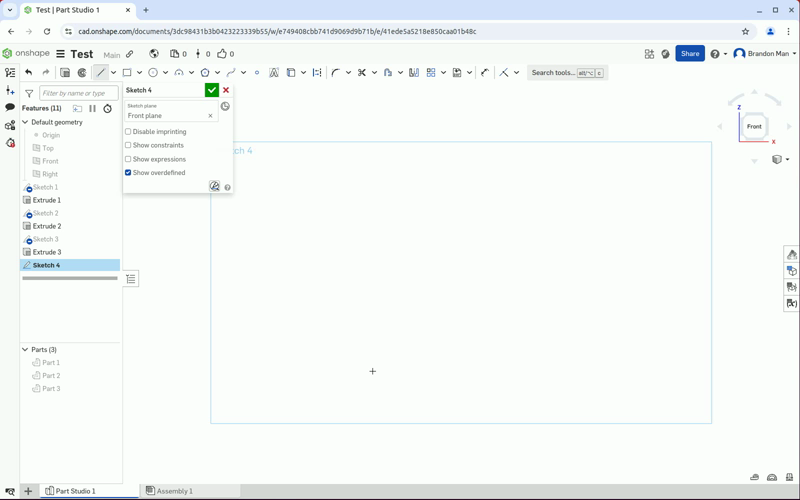
click(372, 370)
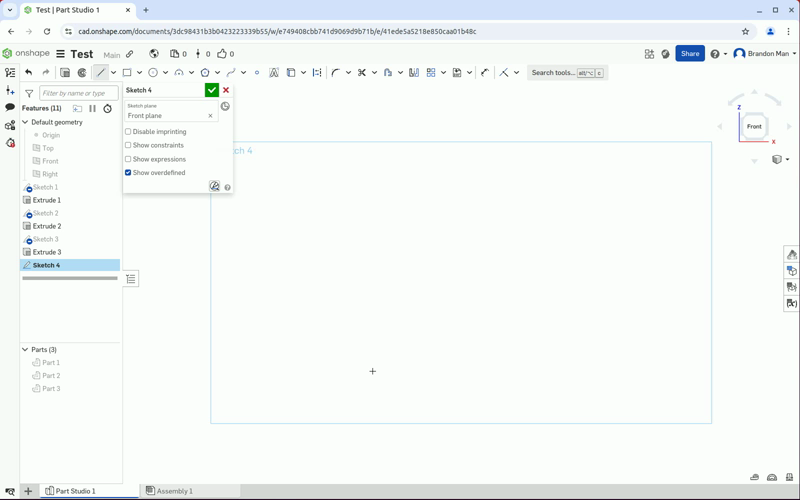
key_up(shift)
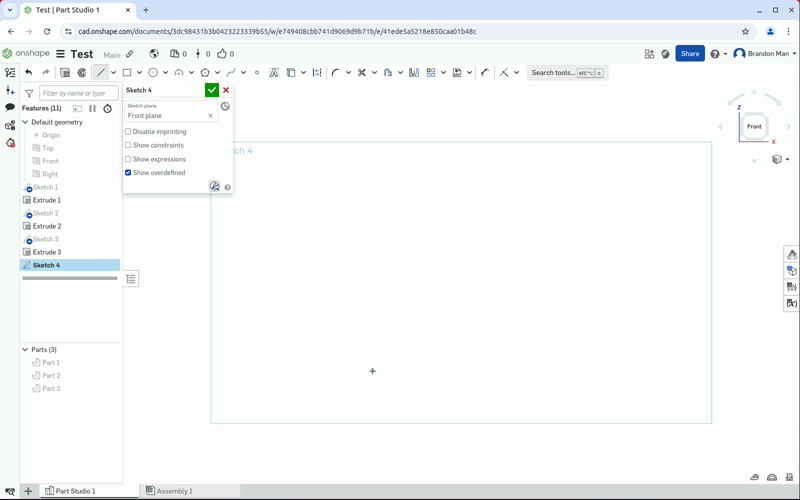
key_down(shift)
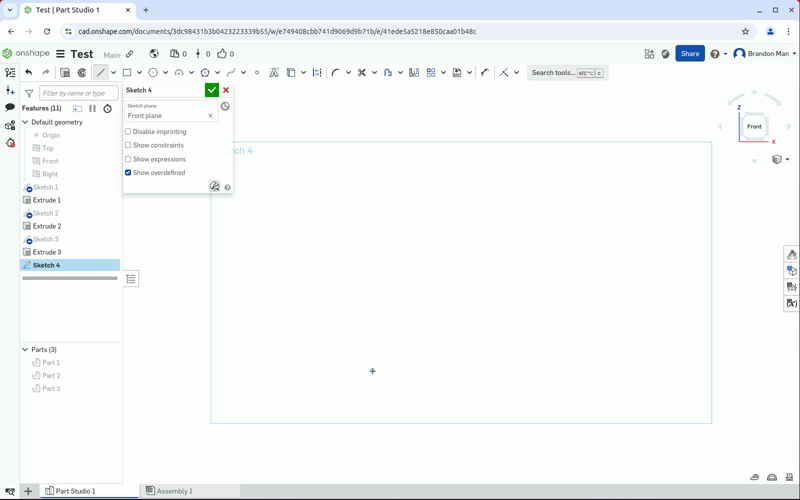
mouse_move(402, 370)
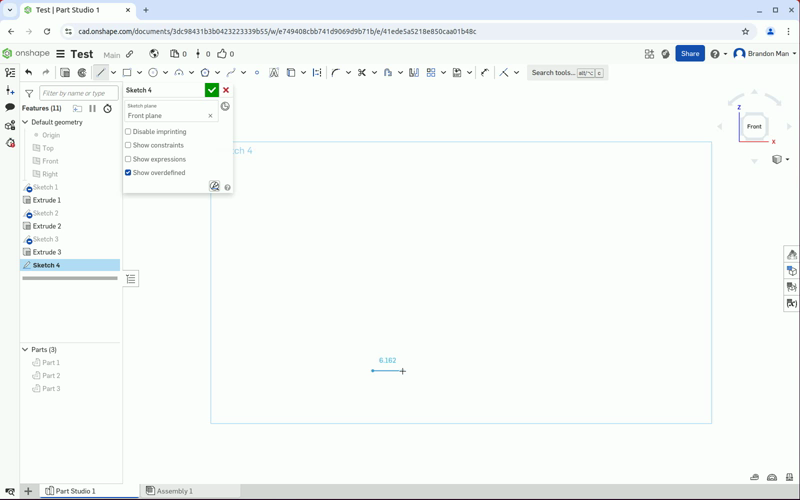
mouse_move(418, 370)
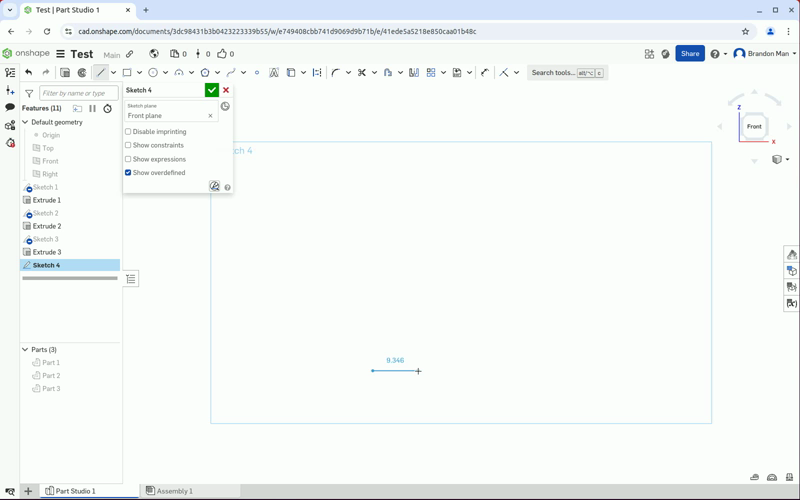
click(418, 370)
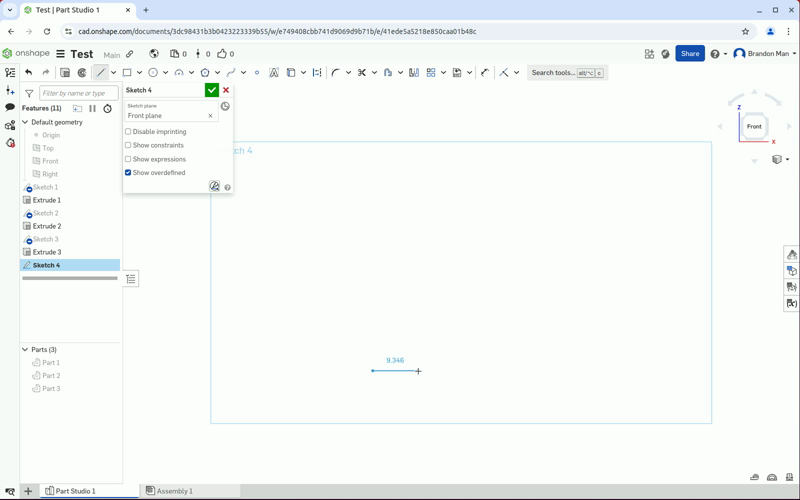
key_up(shift)
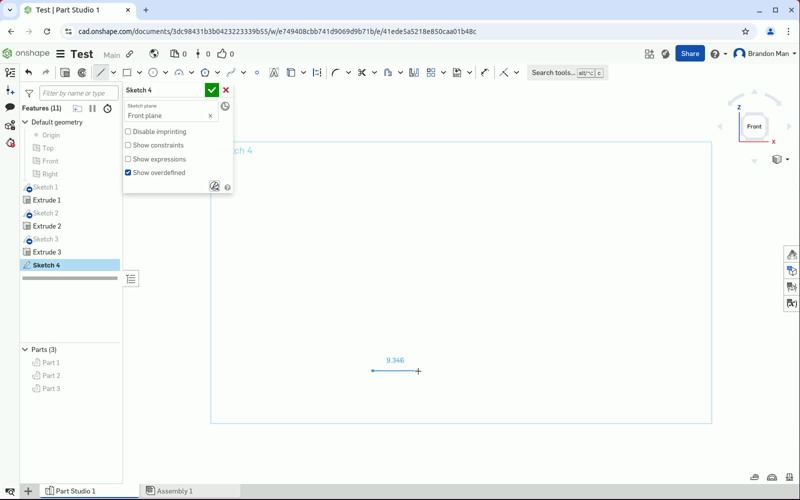
key_down(shift)
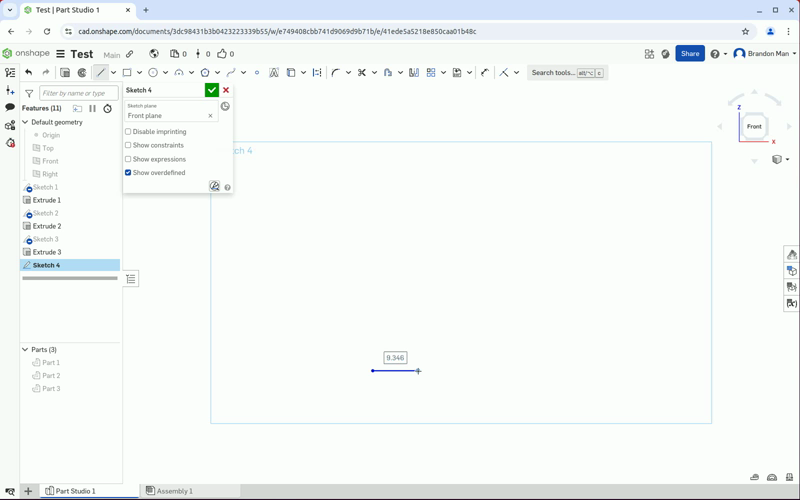
mouse_move(448, 370)
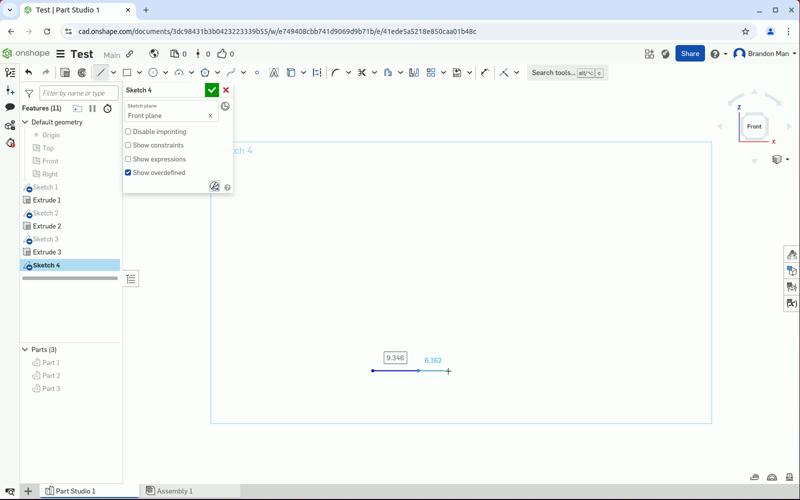
mouse_move(418, 356)
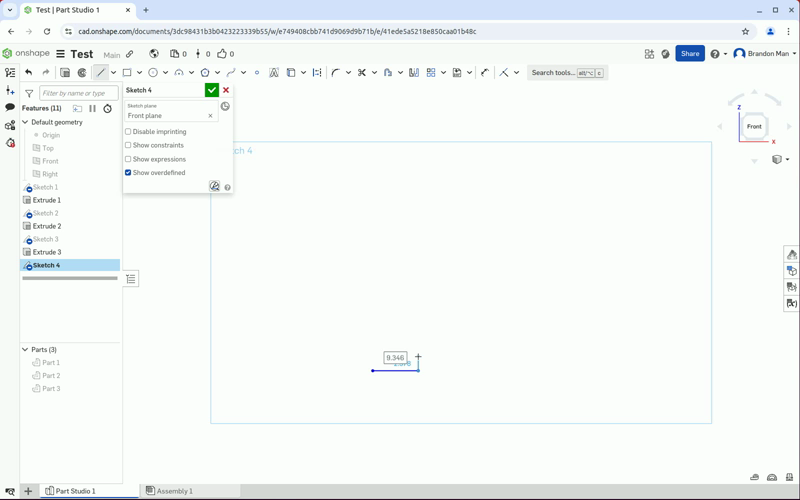
click(418, 356)
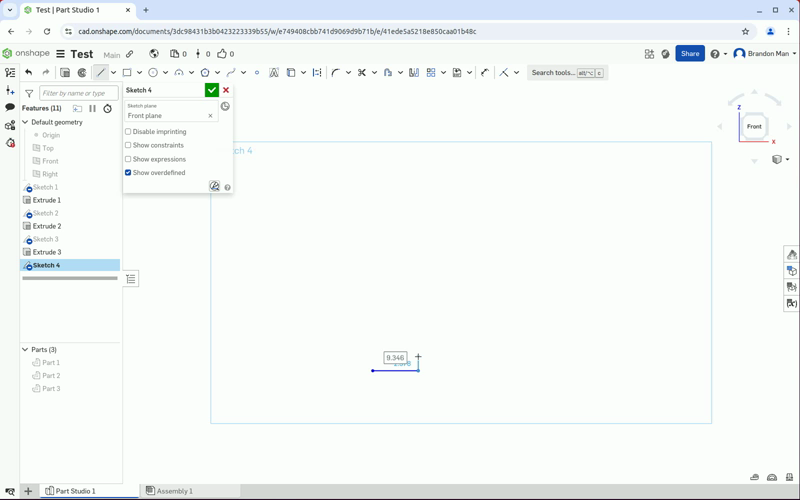
key_up(shift)
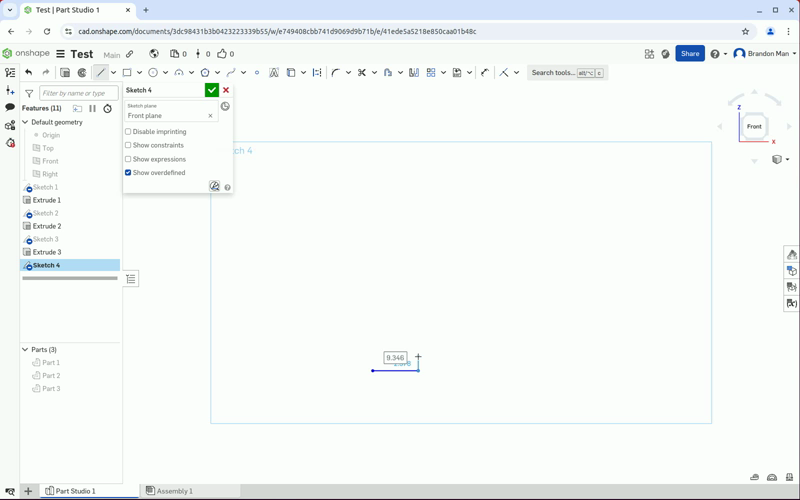
key_down(shift)
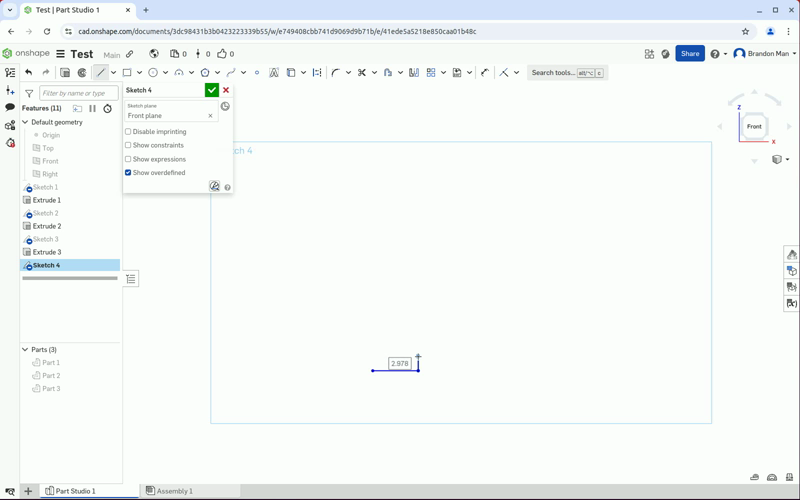
mouse_move(448, 356)
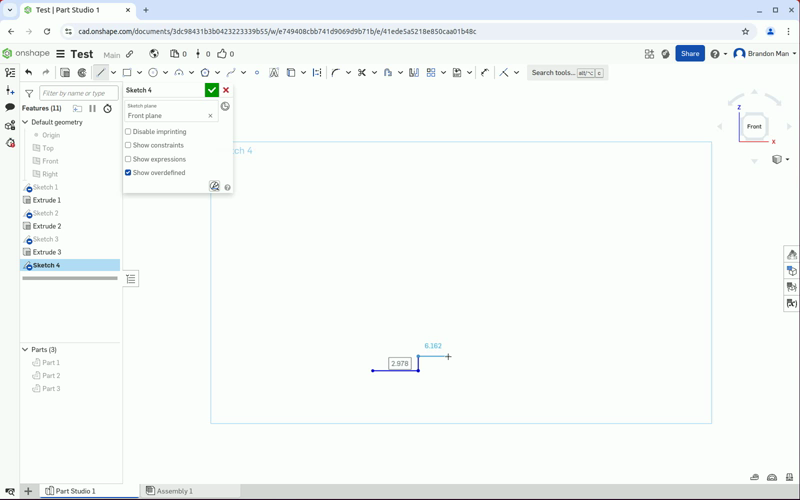
mouse_move(372, 356)
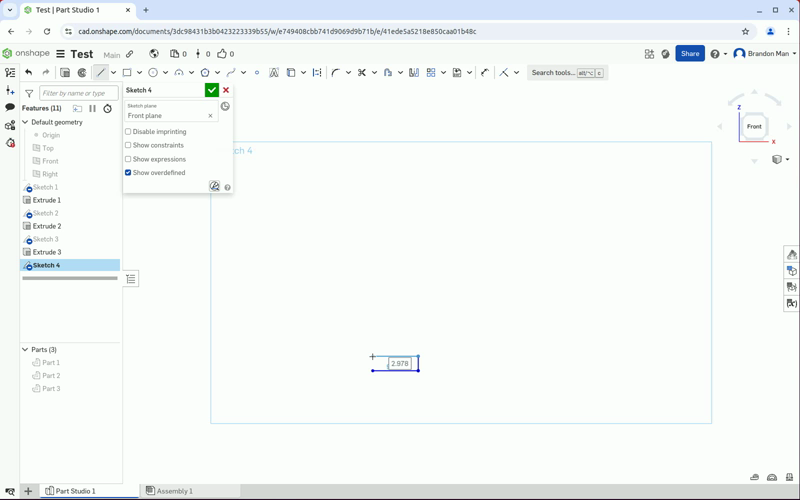
click(372, 356)
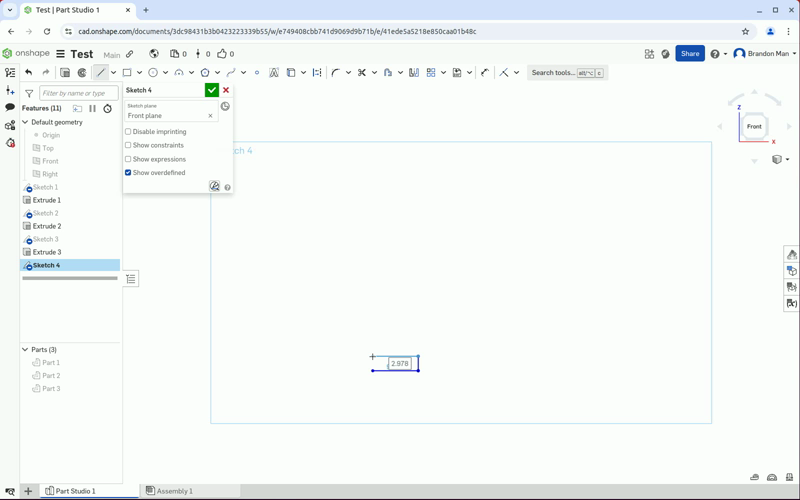
key_up(shift)
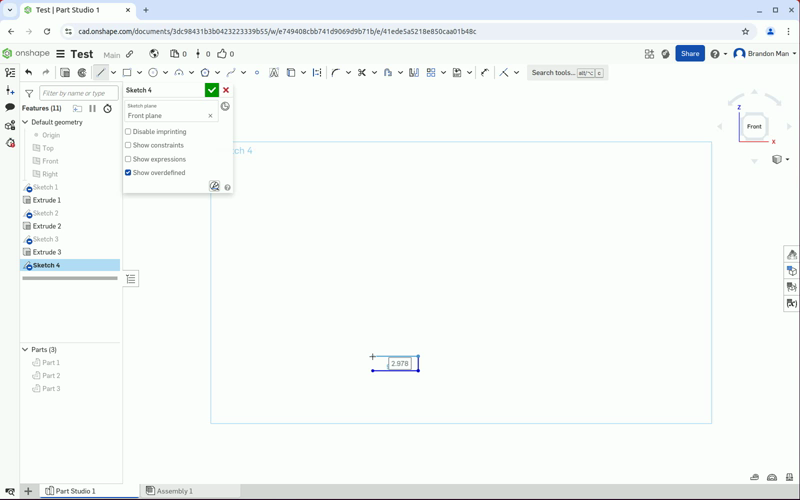
mouse_move(402, 356)
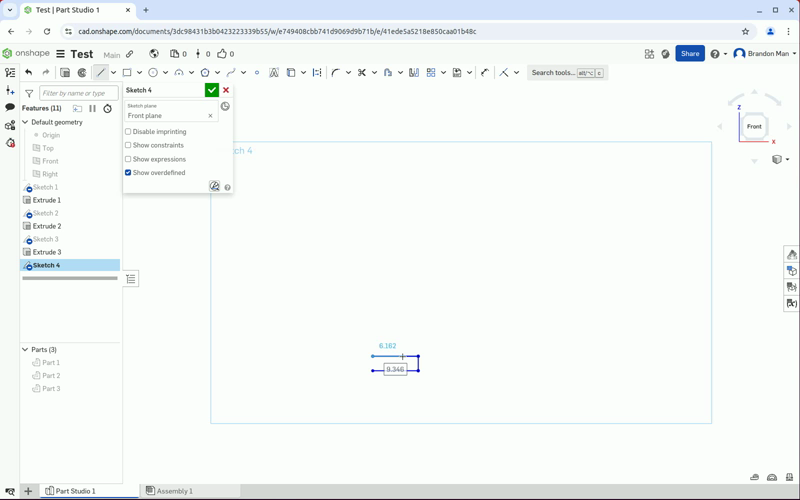
key_down(shift)
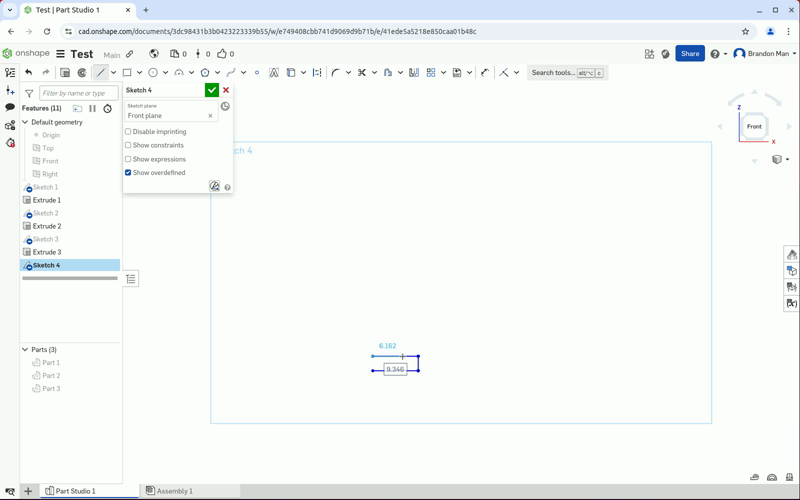
mouse_move(372, 370)
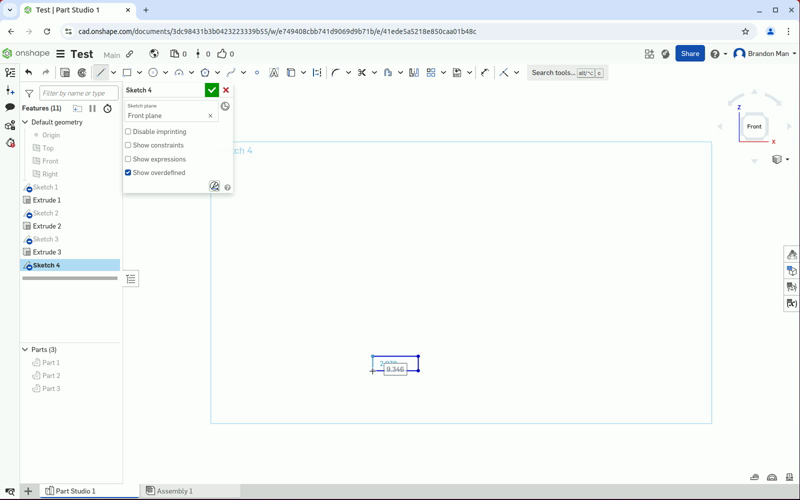
key_up(shift)
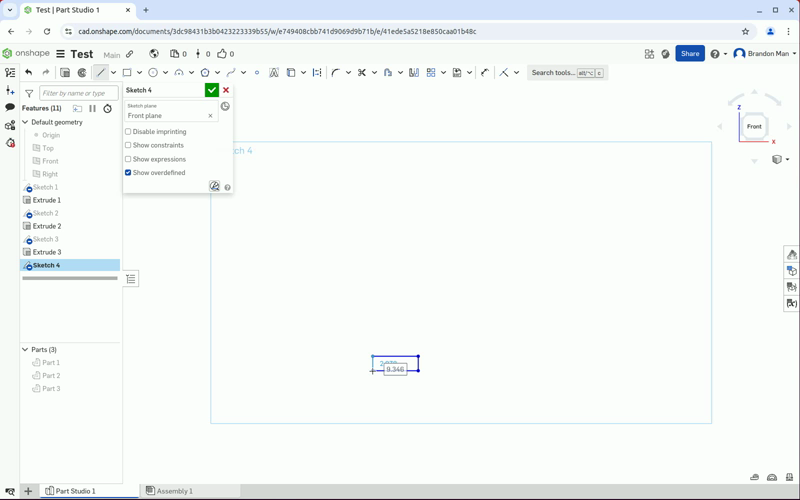
click(372, 370)
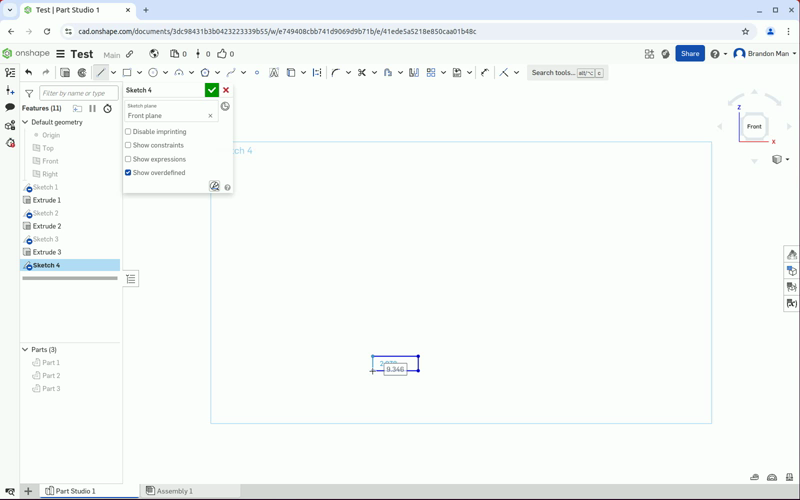
key(esc)
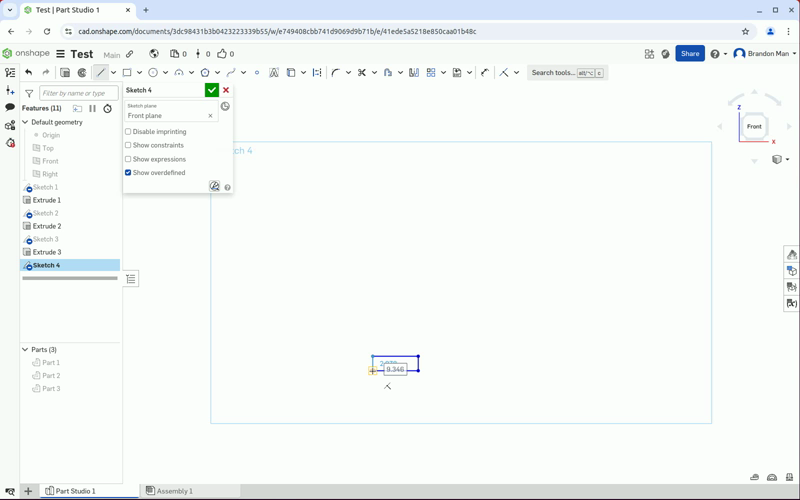
mouse_move(387, 364)
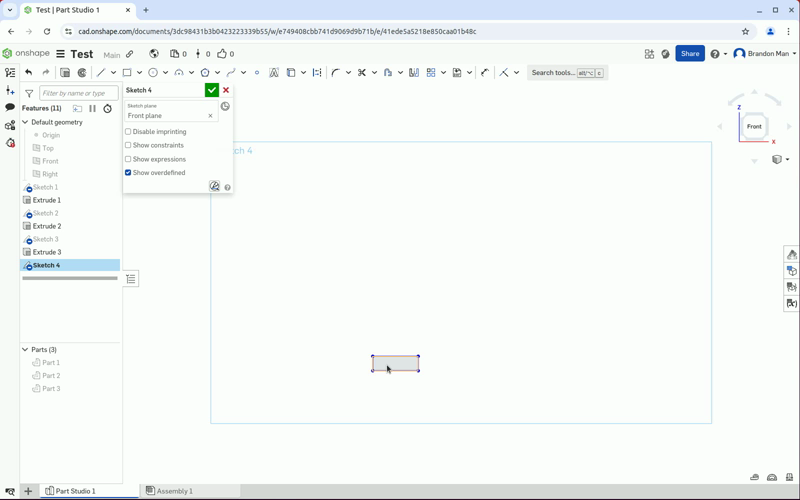
scroll(6)
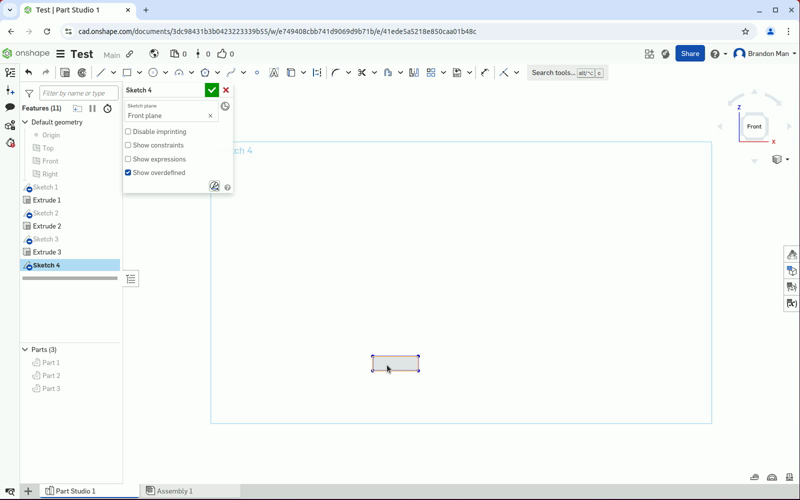
scroll(6)
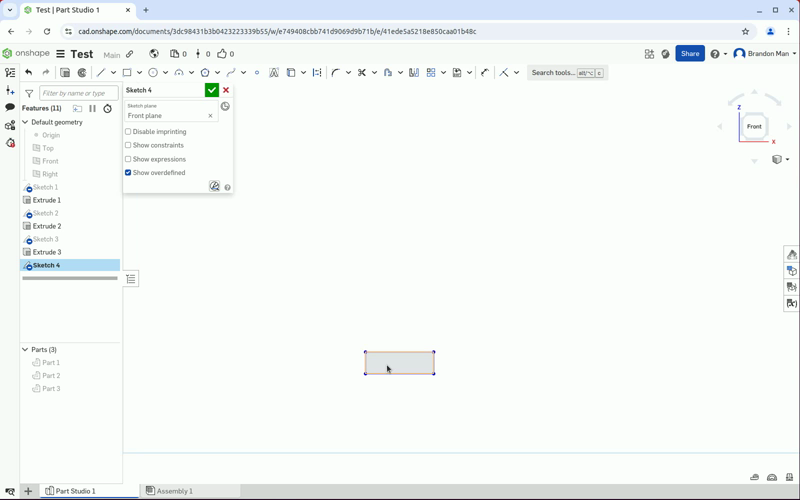
scroll(6)
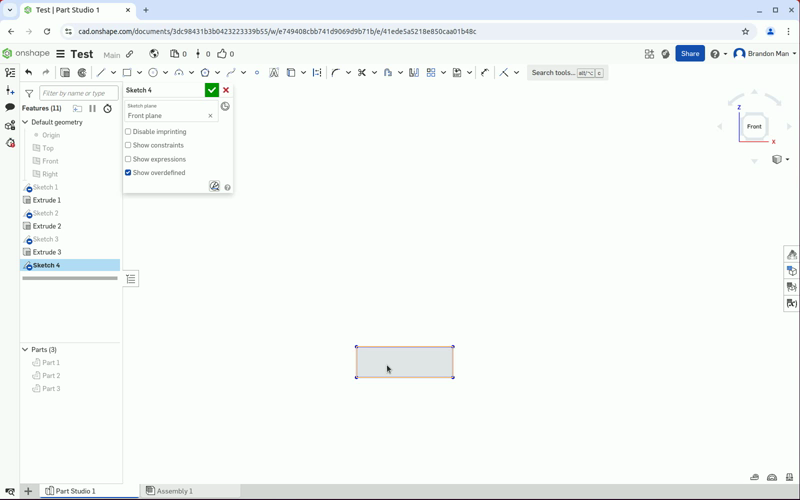
scroll(6)
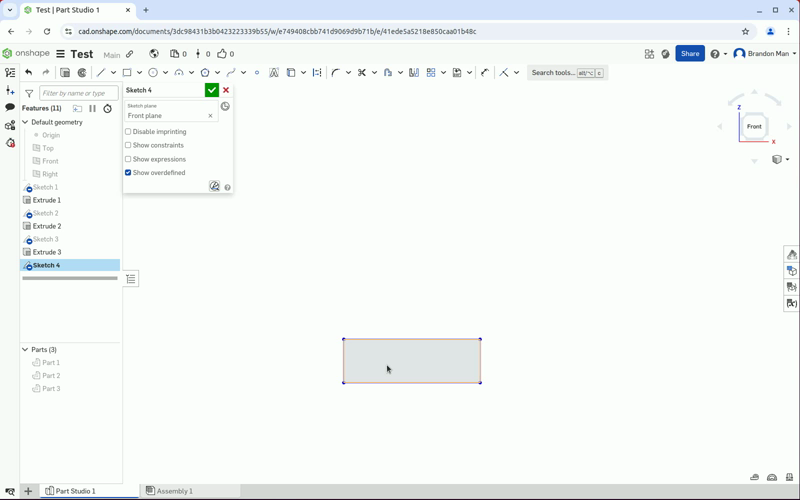
scroll(6)
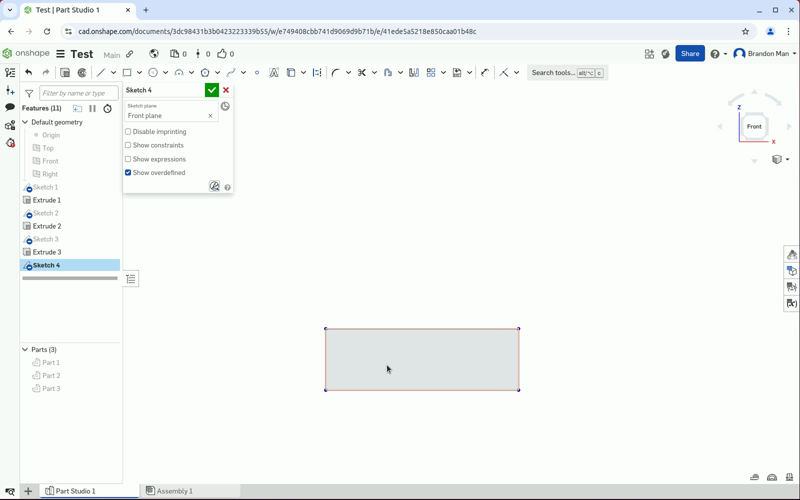
scroll(6)
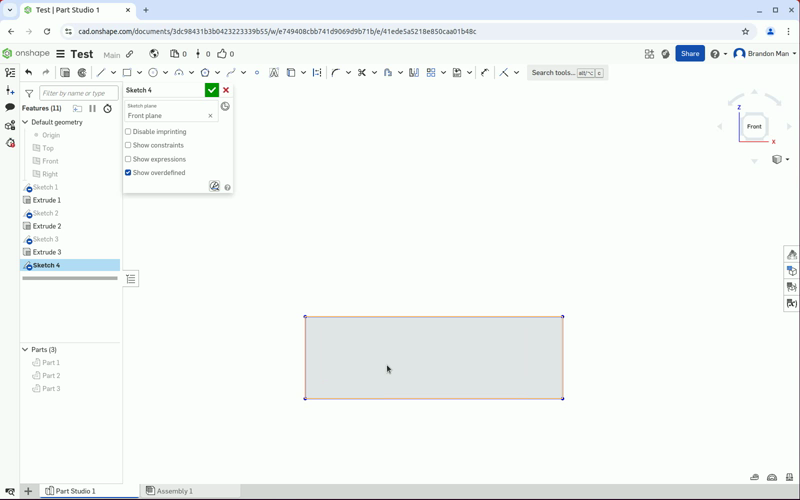
scroll(6)
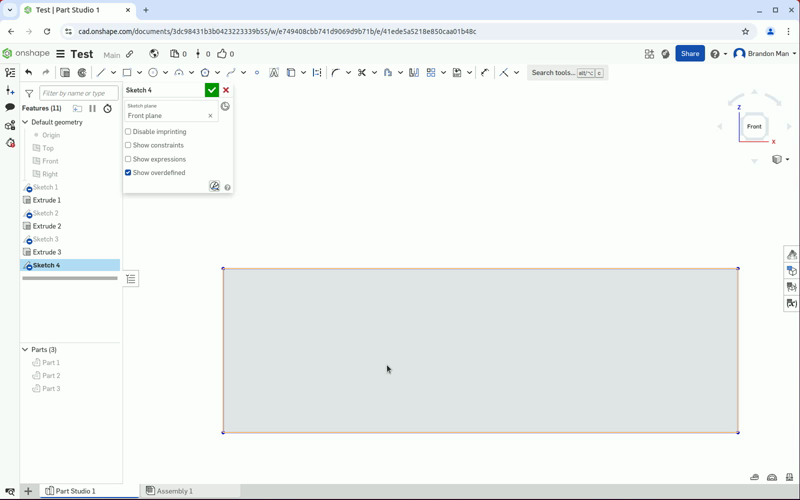
click(387, 364)
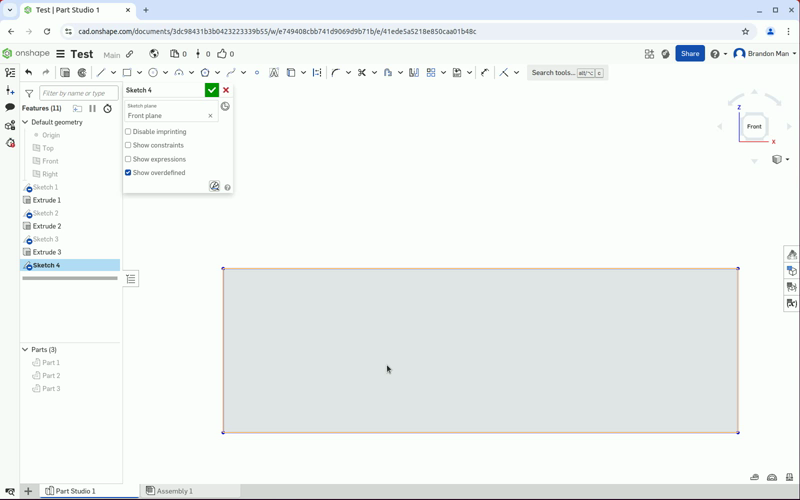
scroll(-6)
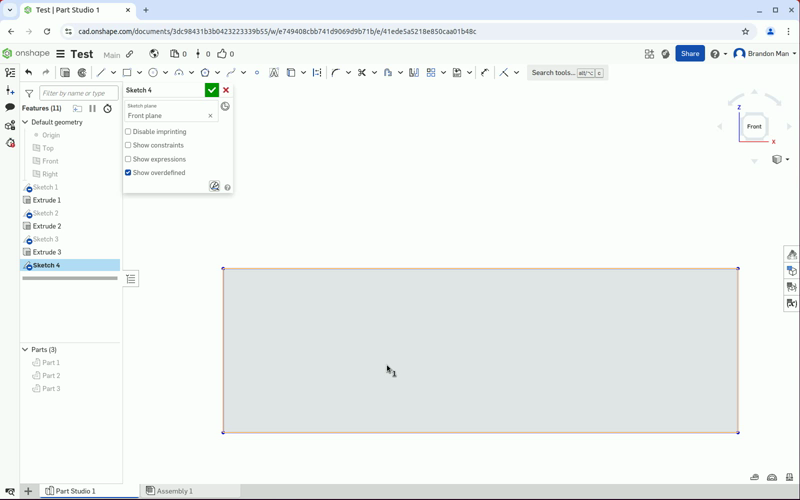
scroll(-6)
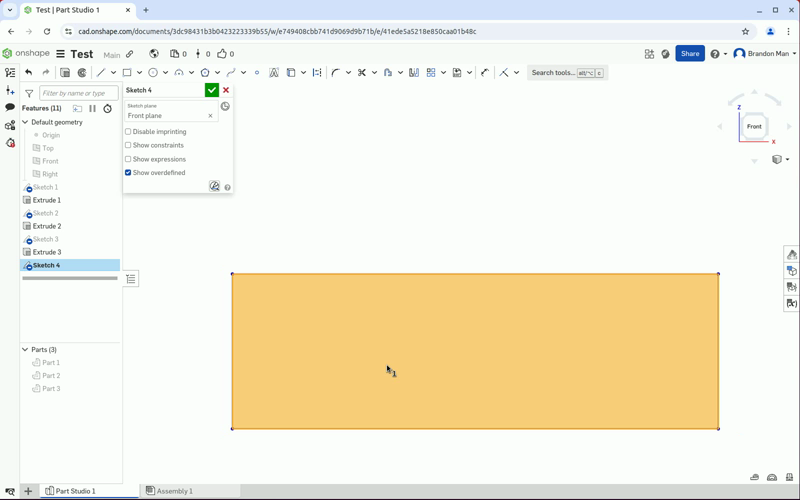
scroll(-6)
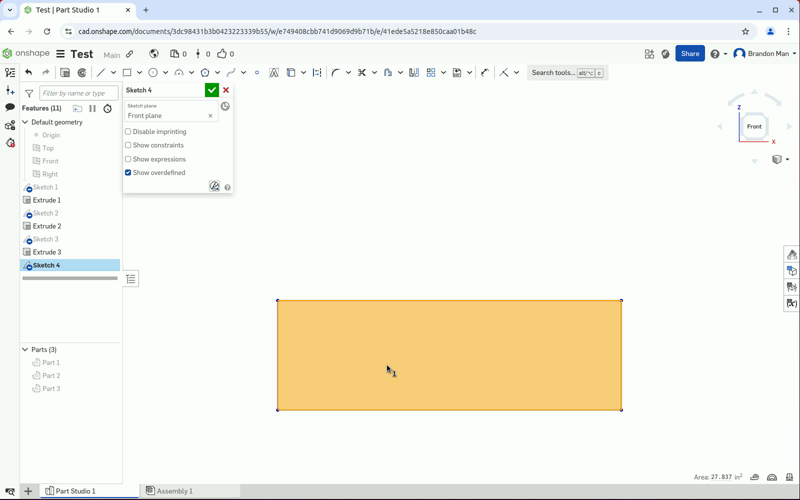
scroll(-6)
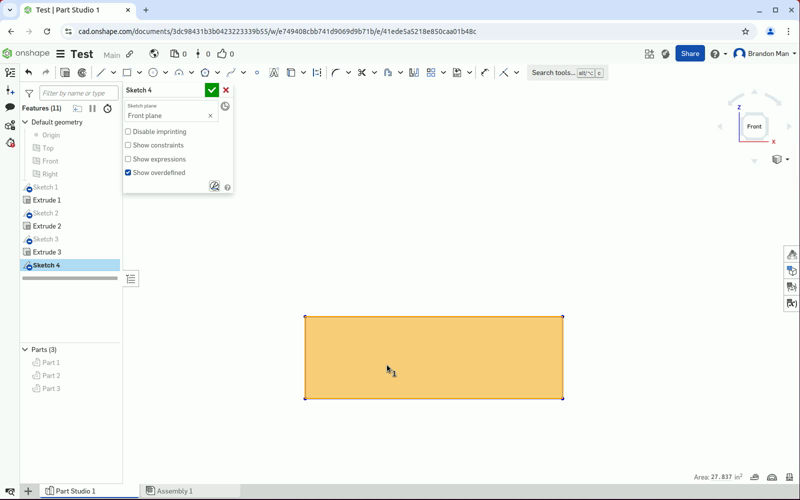
scroll(-6)
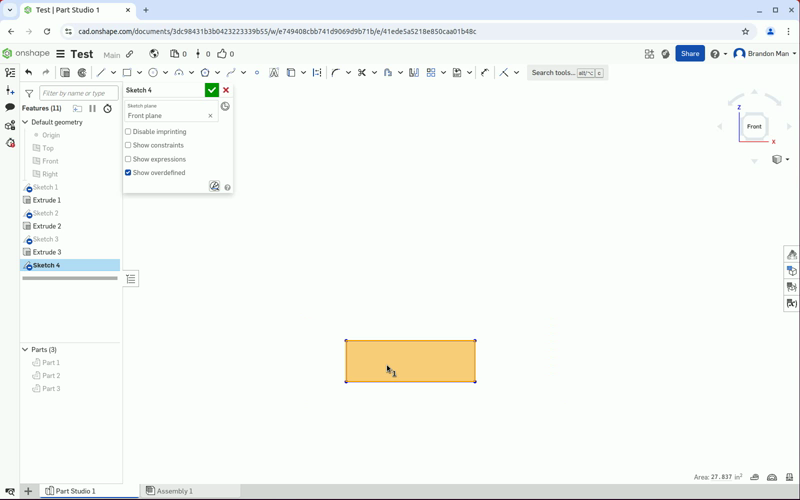
scroll(-6)
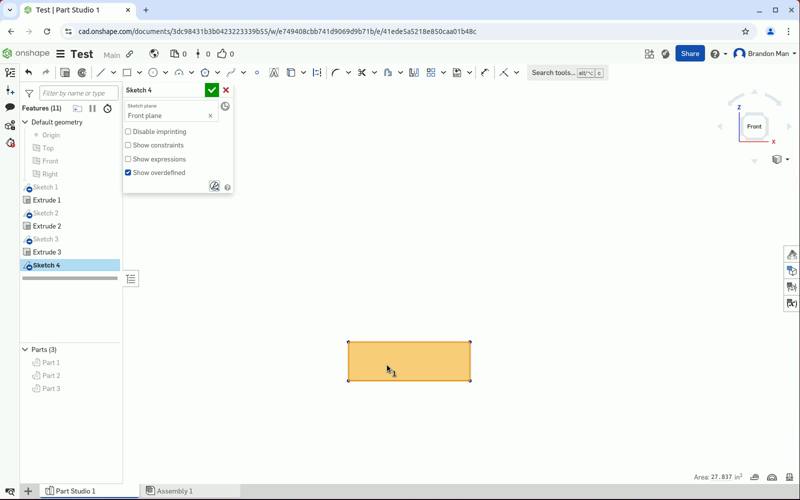
scroll(-6)
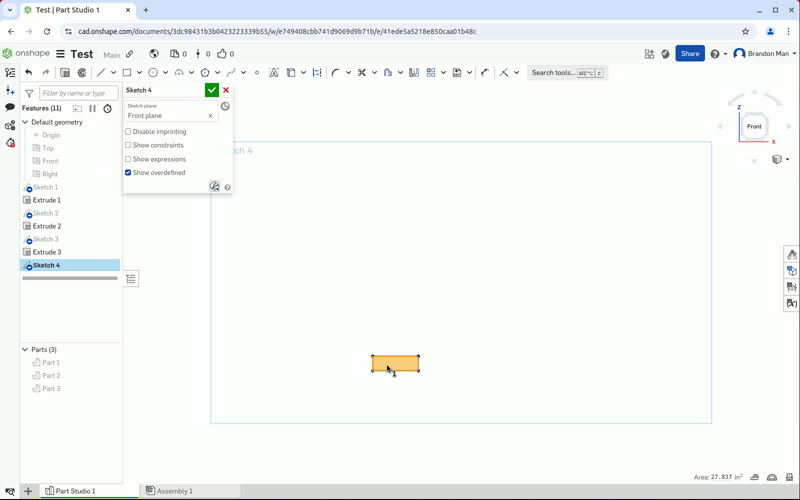
mouse_move(73, 352)
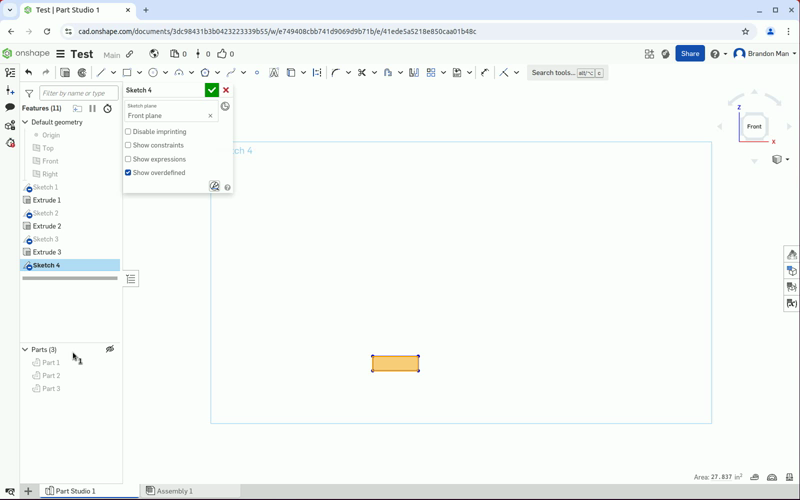
key(shift+y)
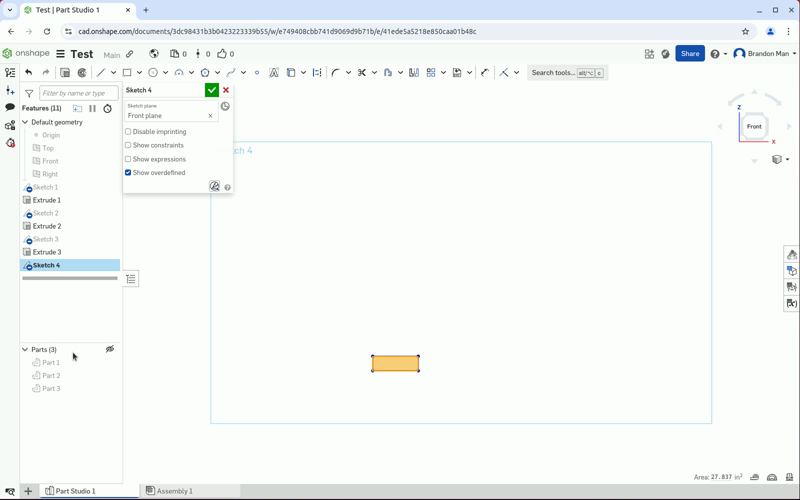
key(shift+e)
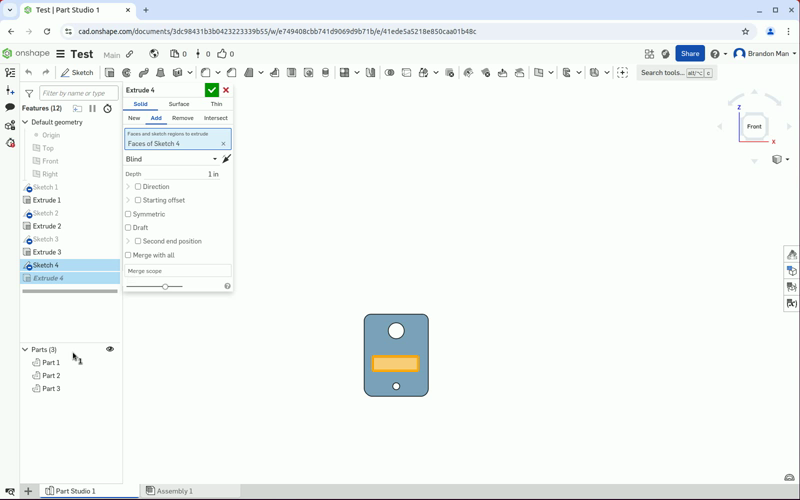
mouse_move(143, 106)
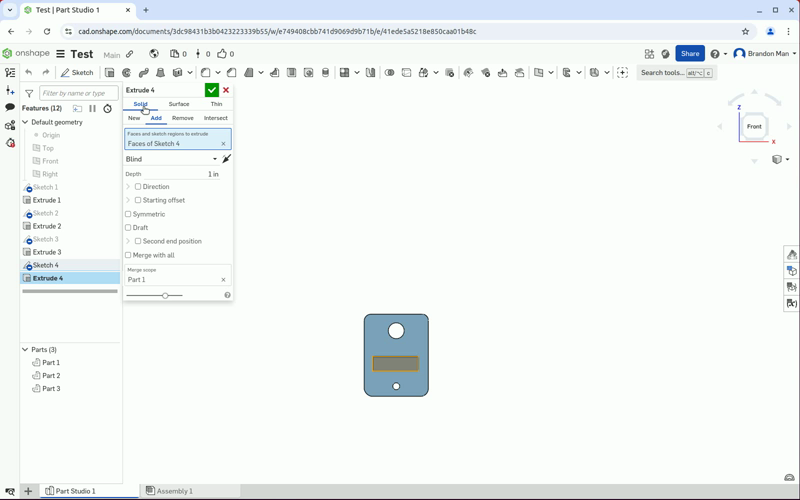
click(143, 106)
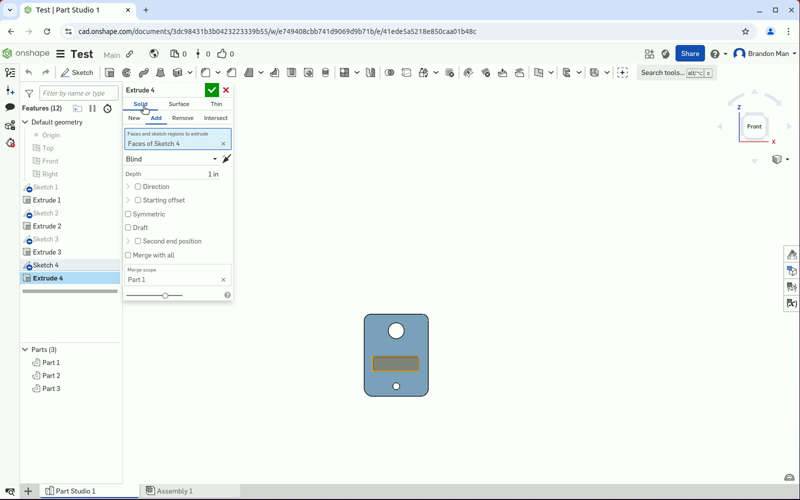
mouse_move(186, 120)
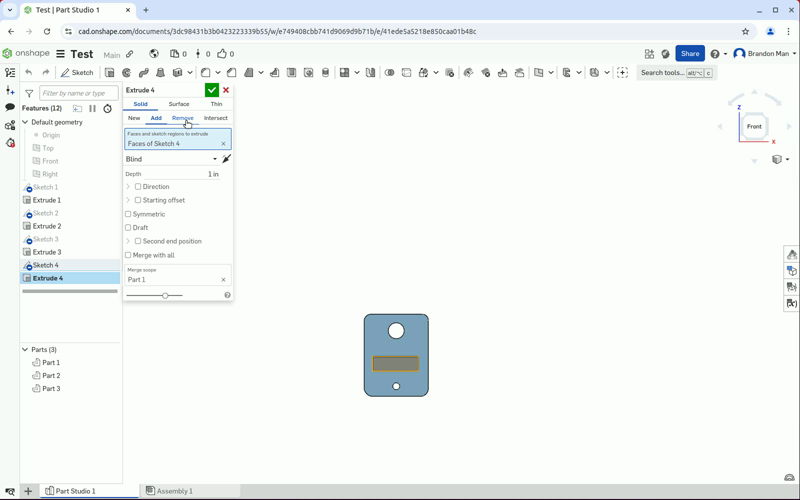
click(186, 120)
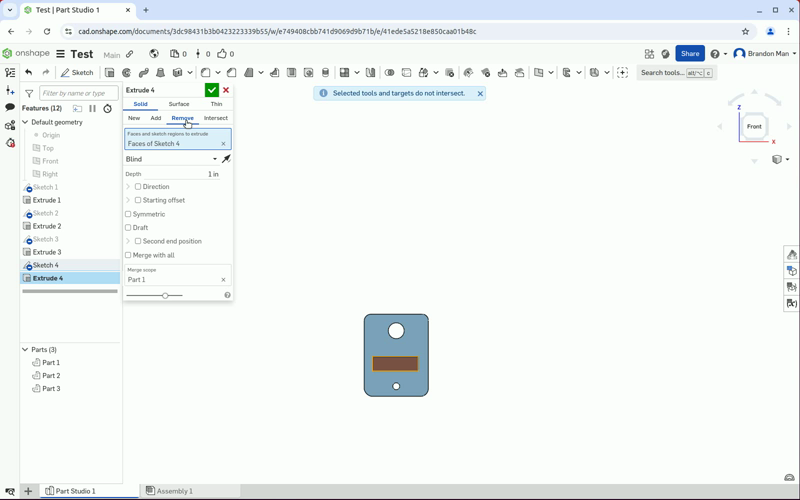
key(tab, 4)
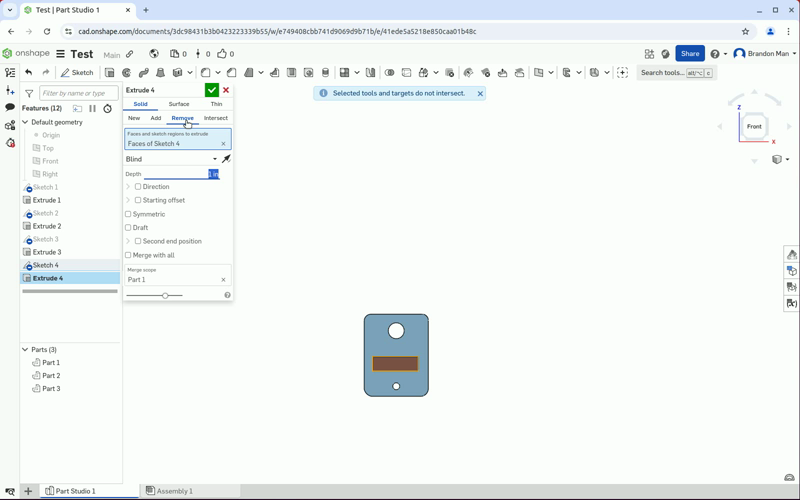
text(1.204)
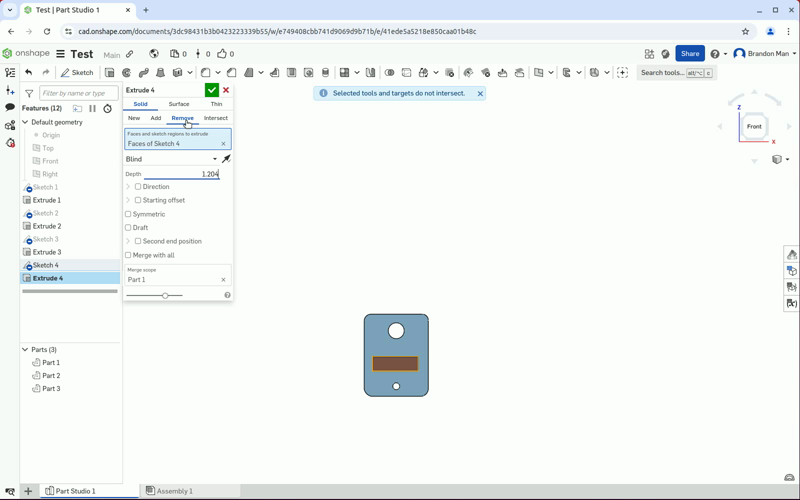
key(tab, 6)
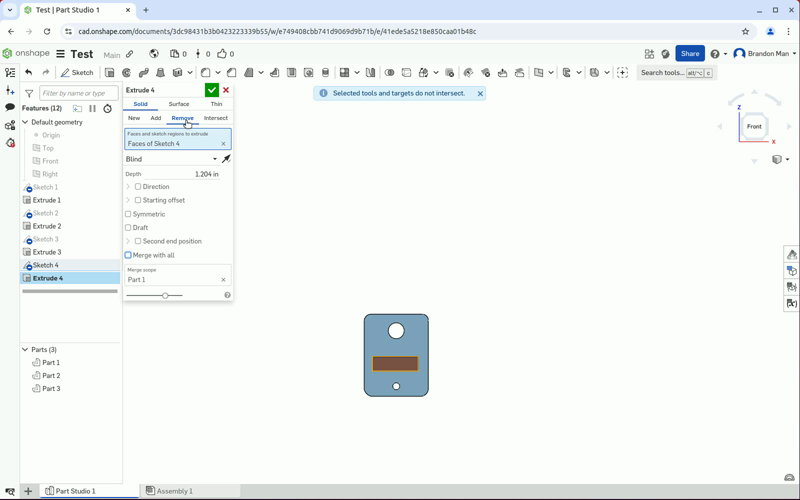
key(space)
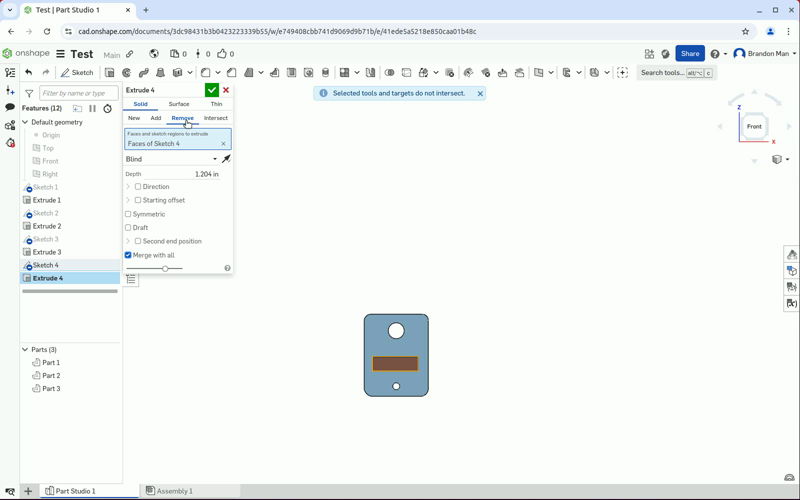
key(enter)
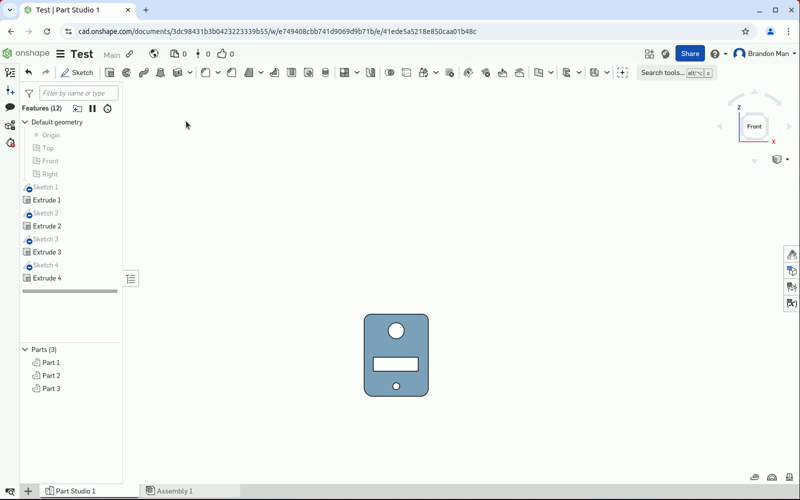
key(shift+h)
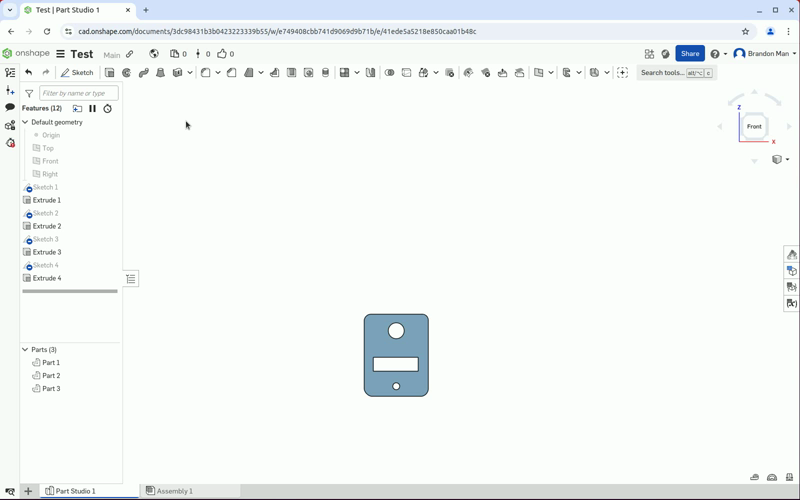
key(shift+h)
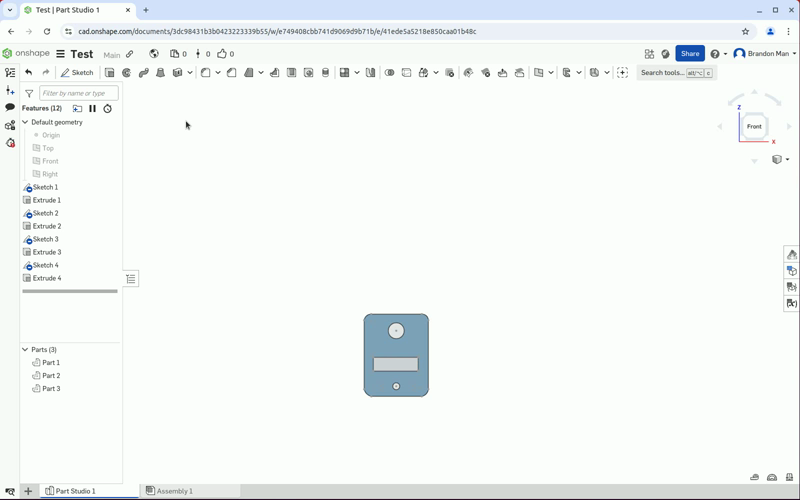
key(shift+7)
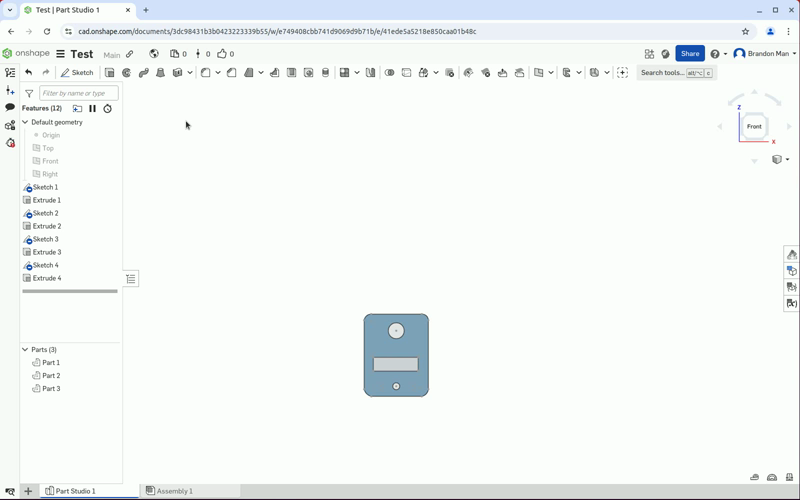
key(left, 2)
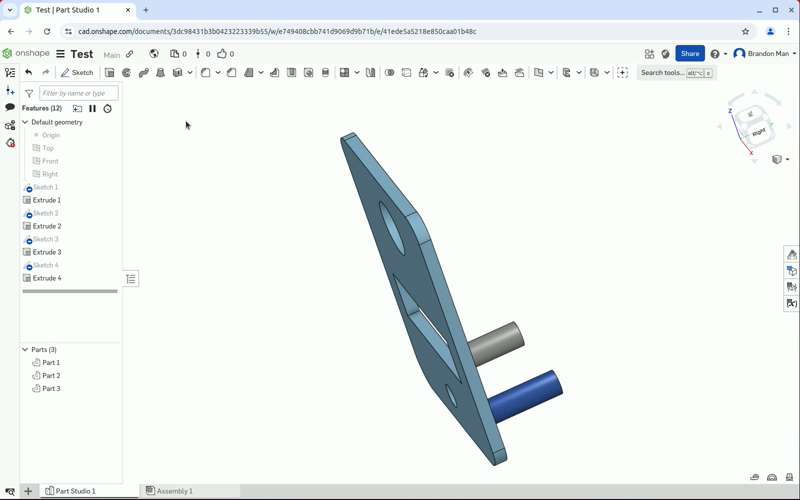
key(down, 2)
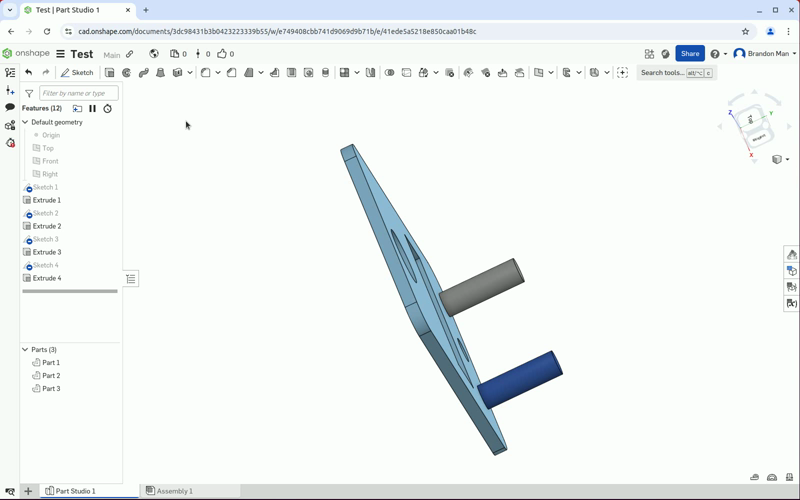
key(up, 2)
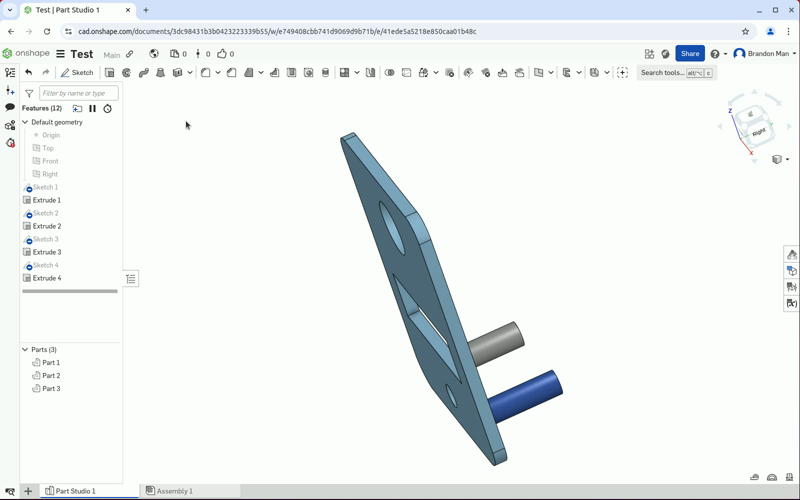
key(right, 2)
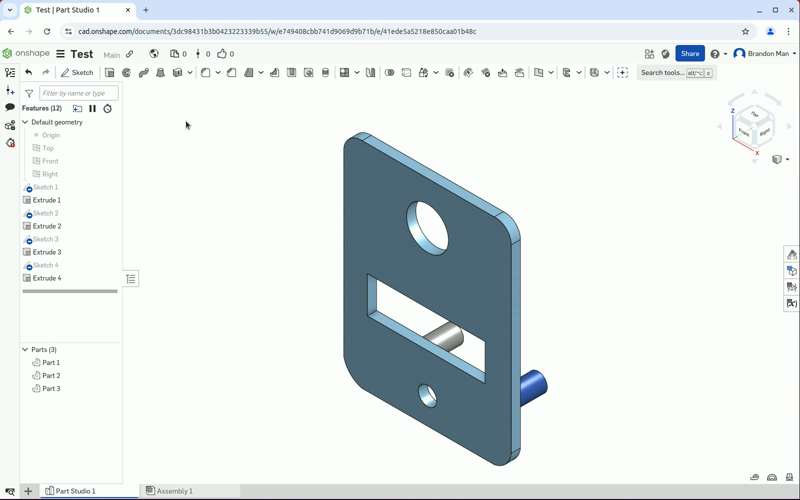
mouse_move(73, 189)
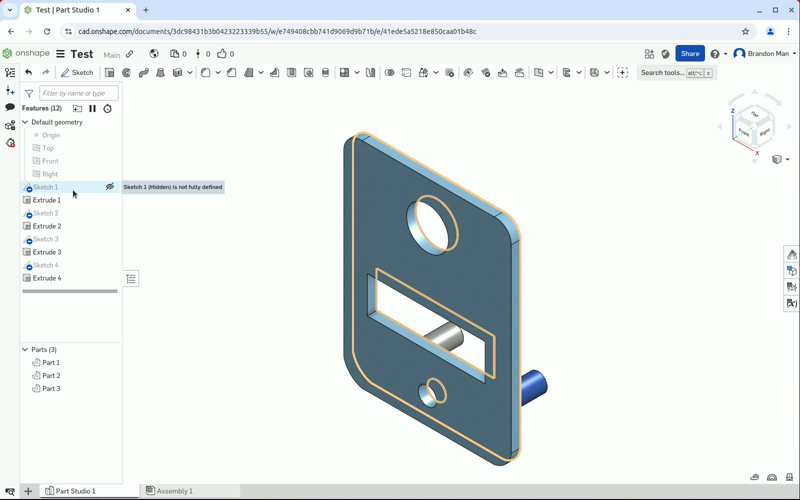
click(73, 189)